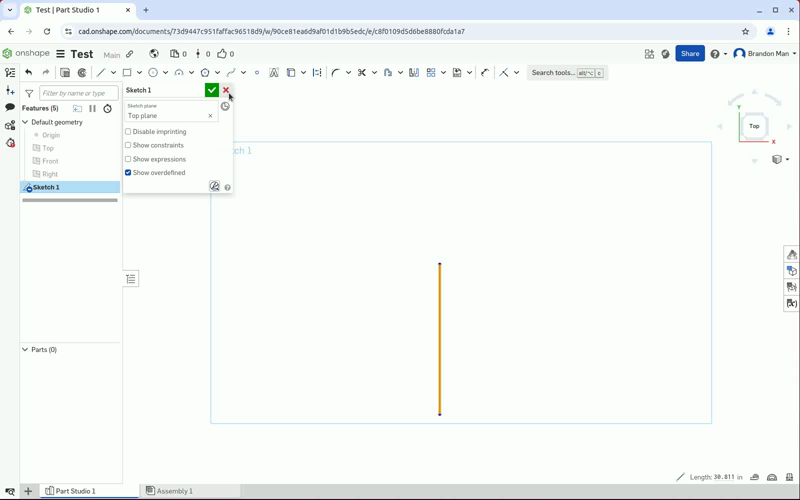
key(shift+h)
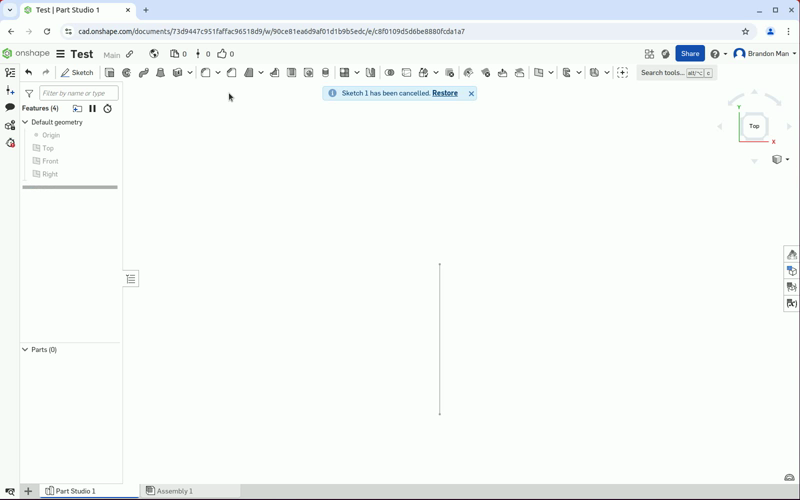
mouse_move(73, 352)
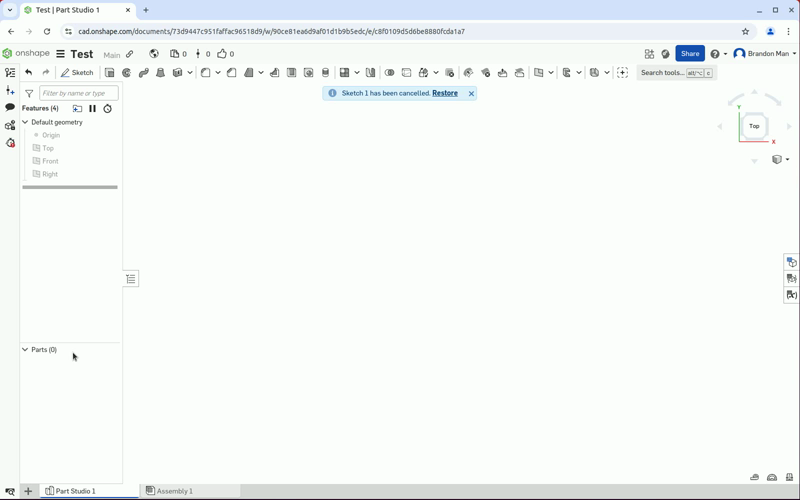
key(y)
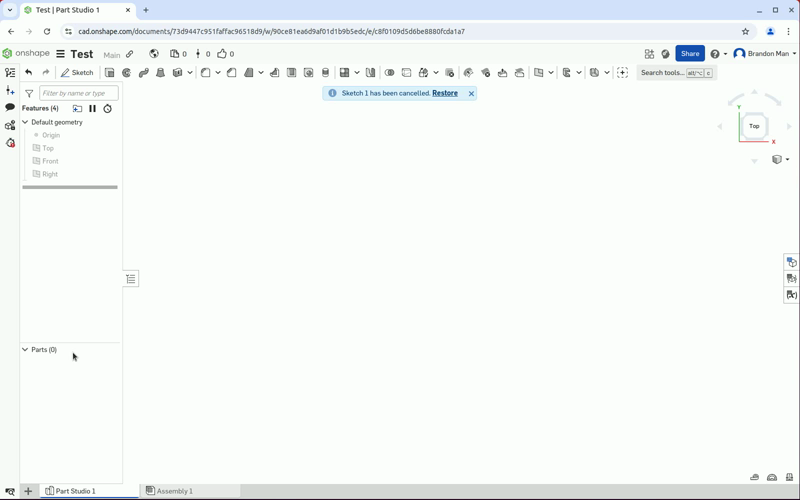
key(shift+p)
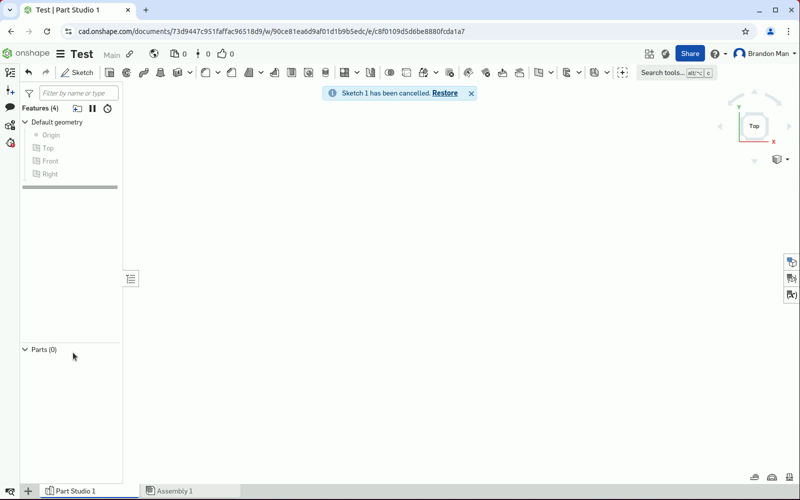
key(space)
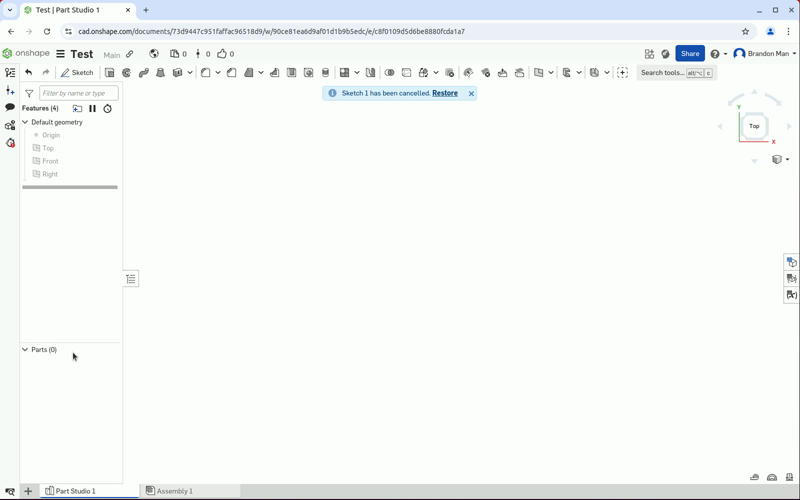
key_down(shift)
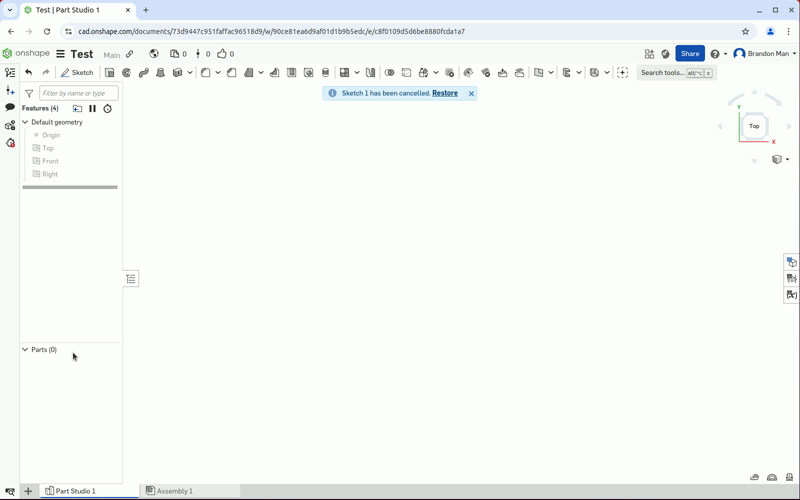
key(up)
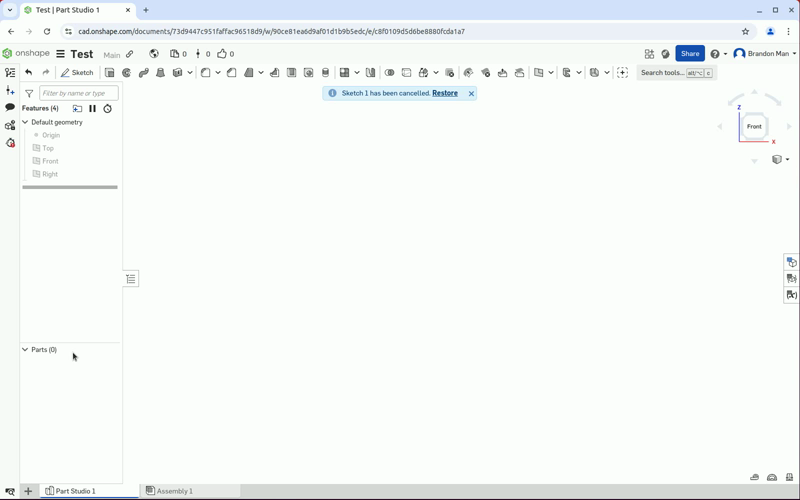
key_up(shift)
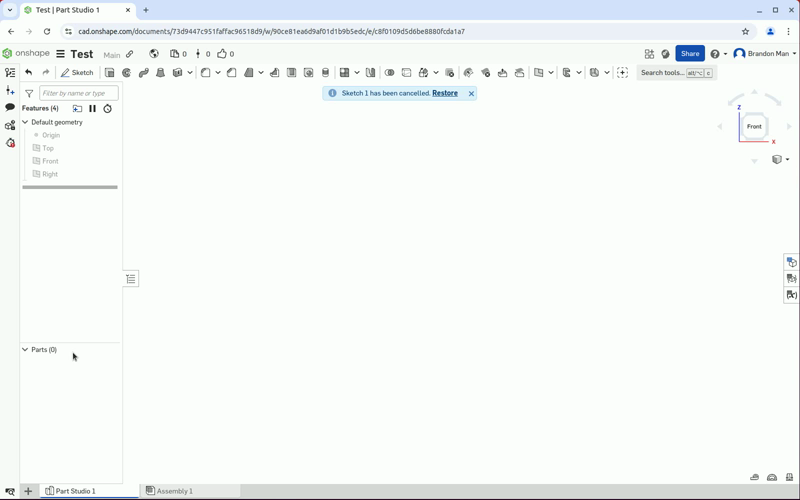
mouse_move(73, 352)
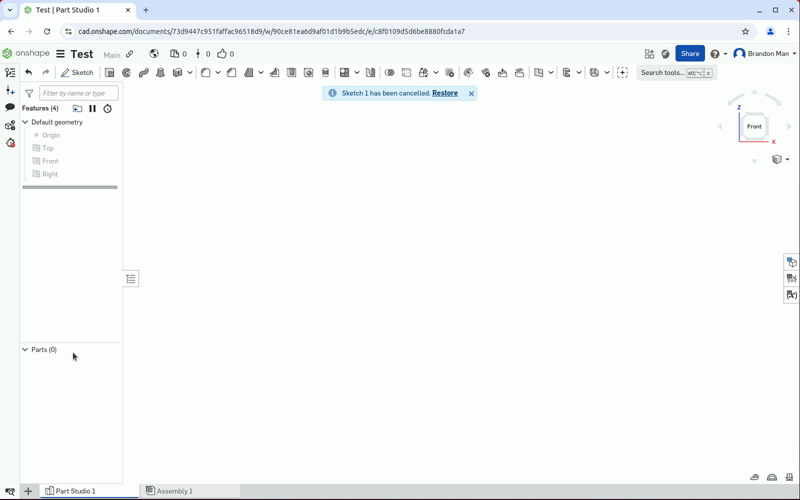
key(shift+y)
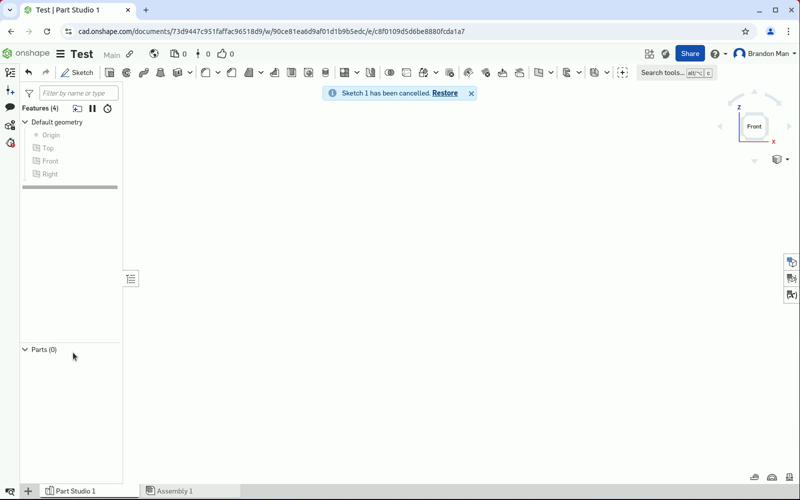
key(shift+s)
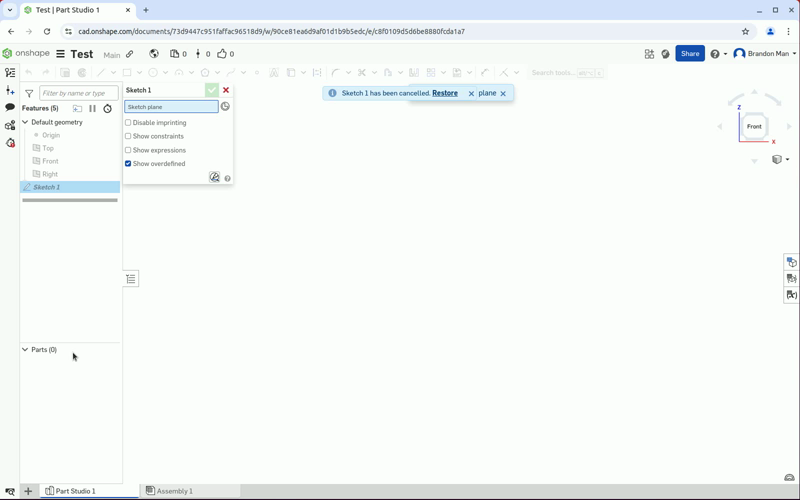
mouse_move(73, 163)
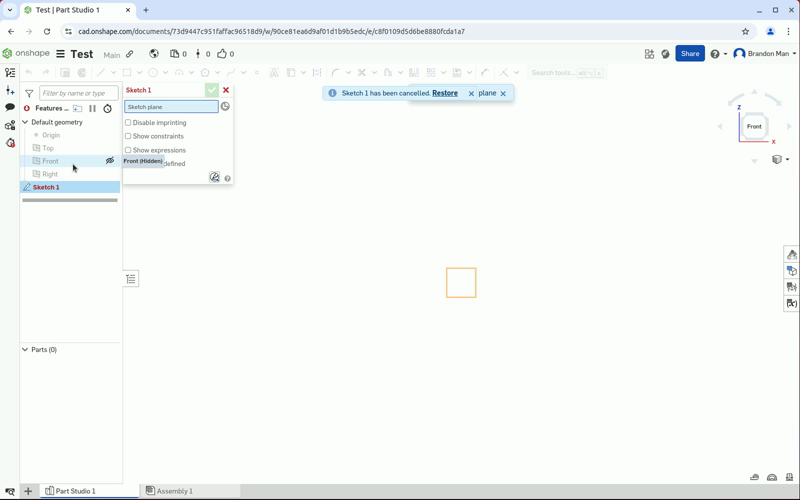
click(73, 163)
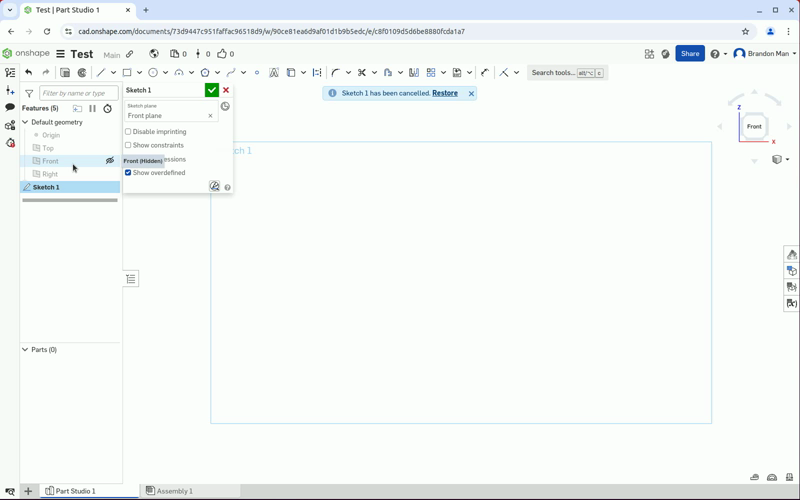
mouse_move(73, 352)
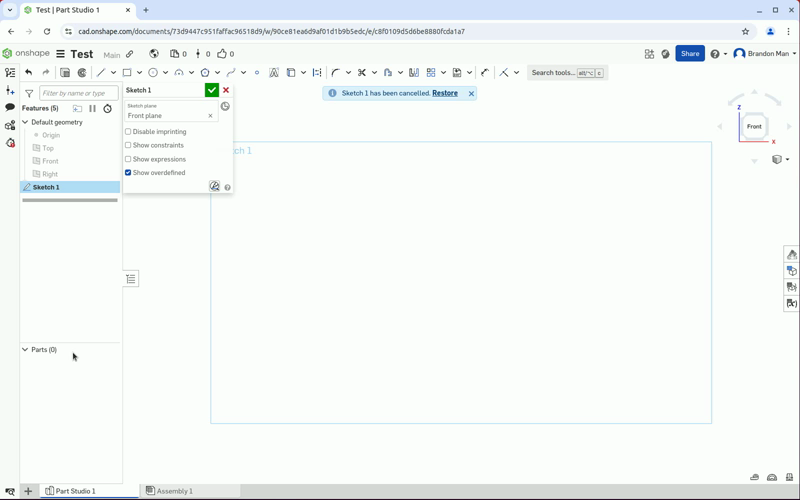
key(y)
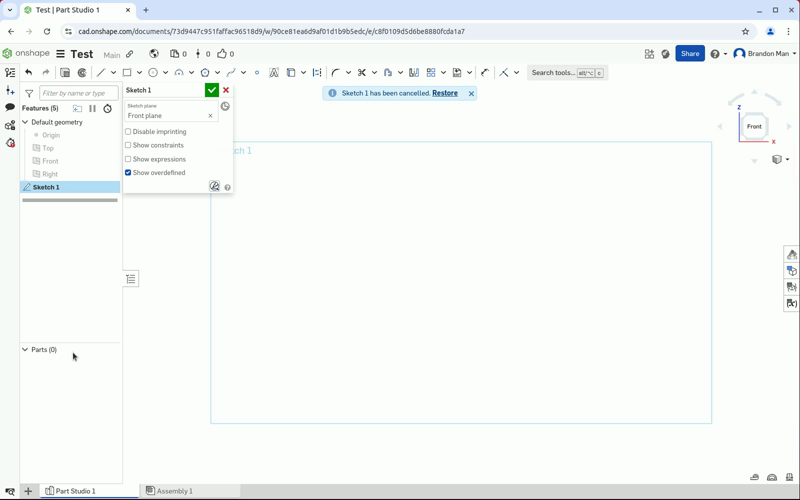
key(l)
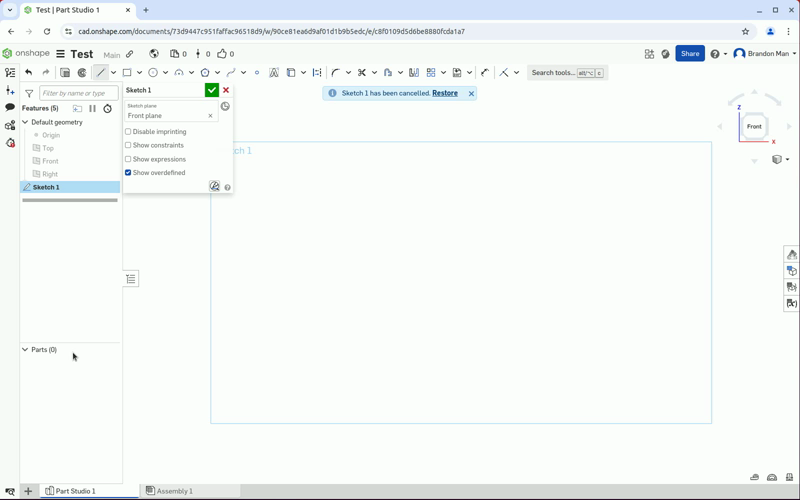
key_down(shift)
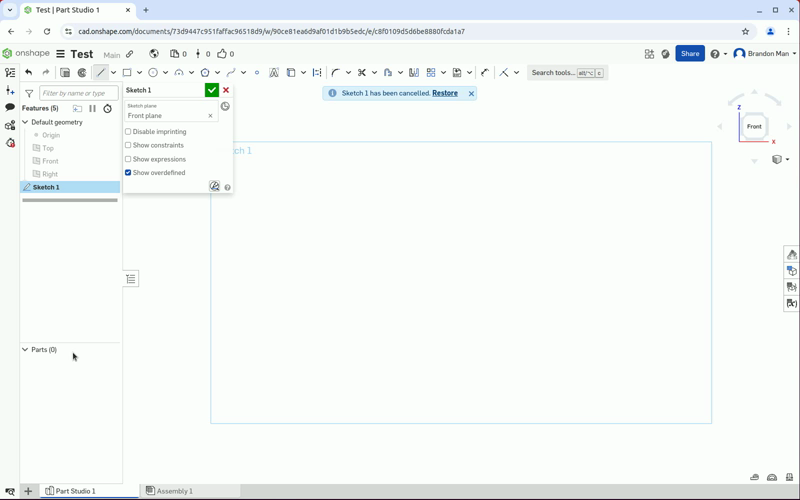
mouse_move(460, 282)
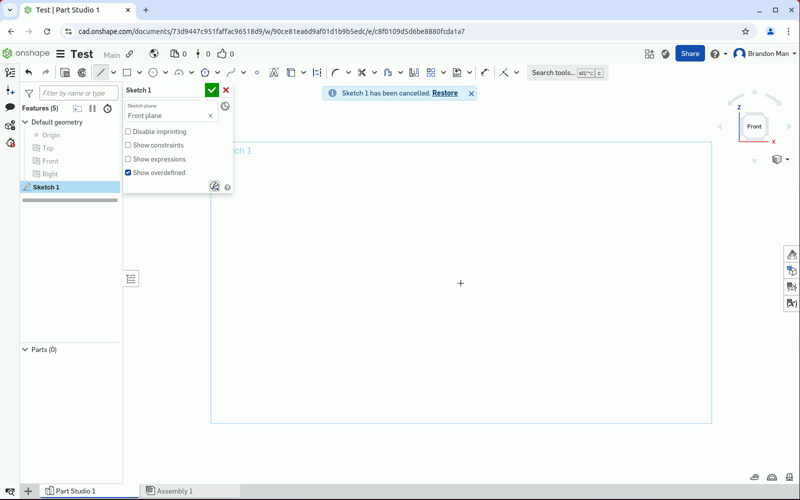
click(460, 282)
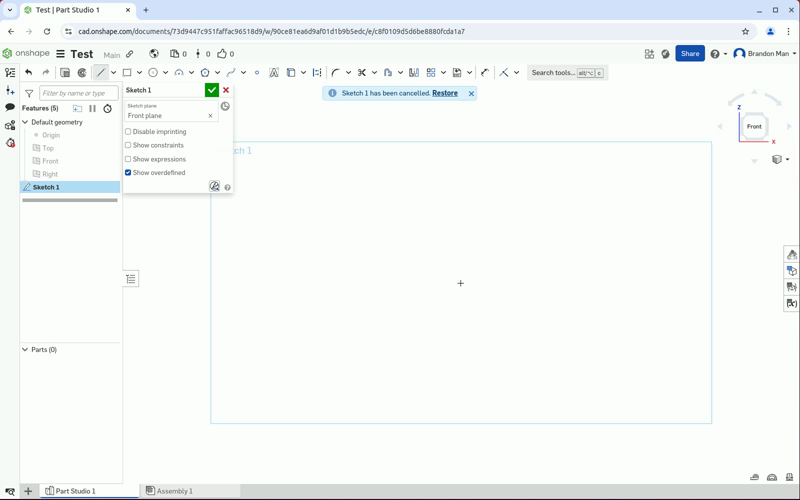
key_up(shift)
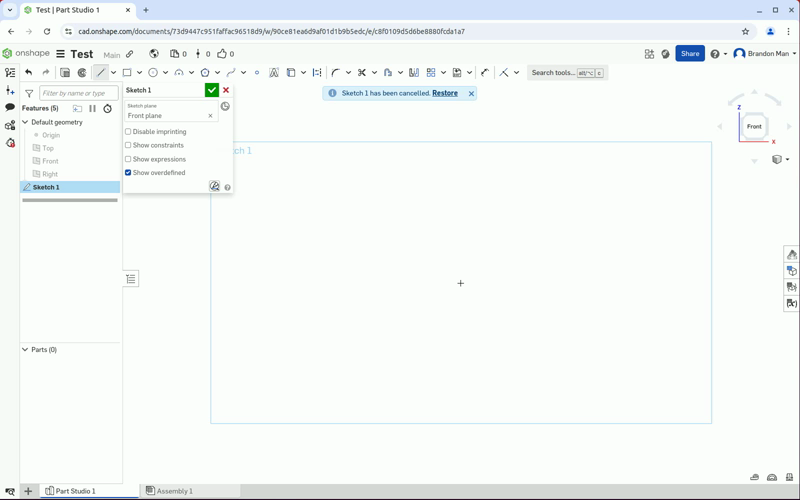
key_down(shift)
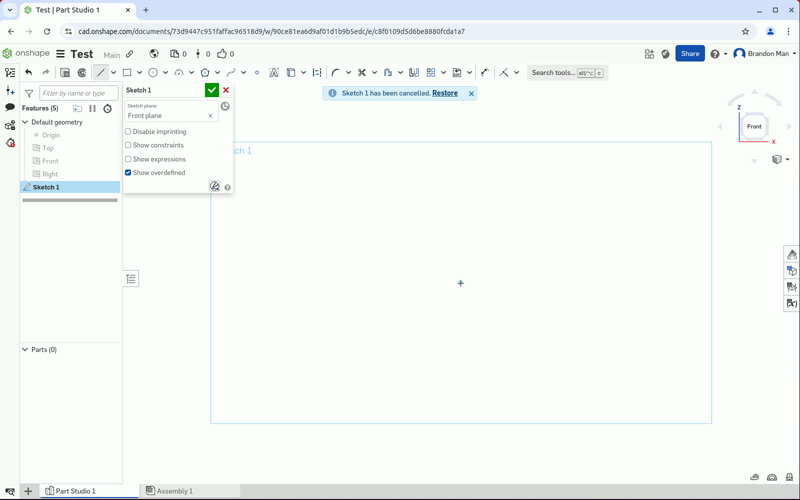
mouse_move(490, 282)
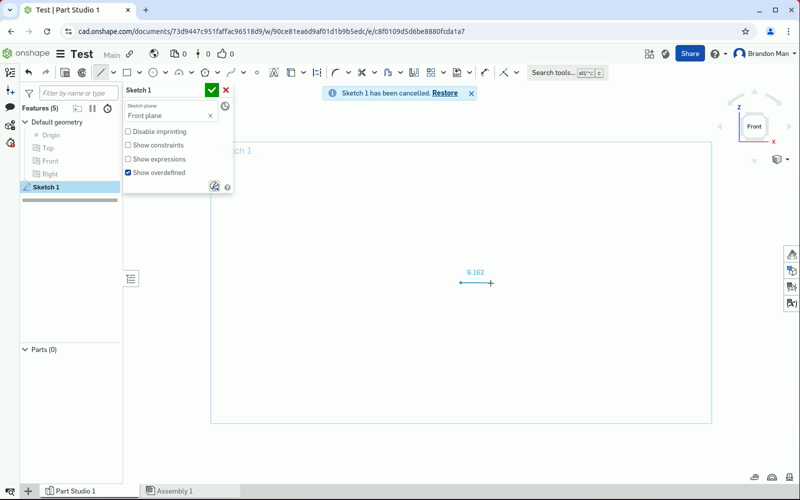
mouse_move(498, 282)
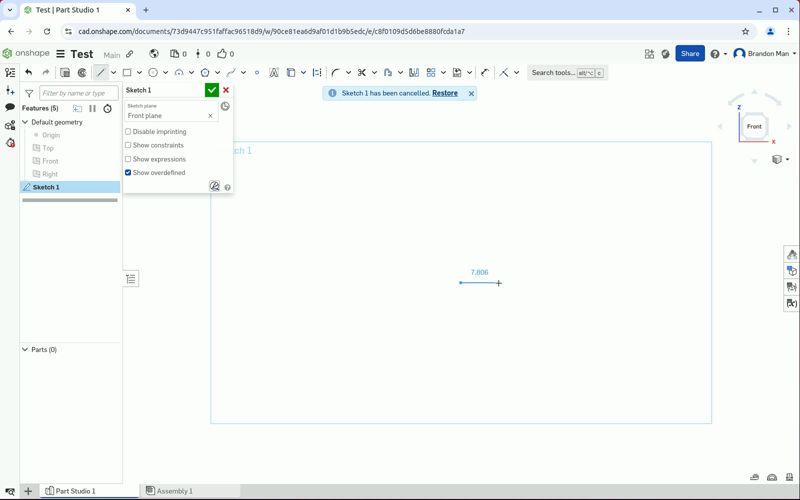
click(498, 282)
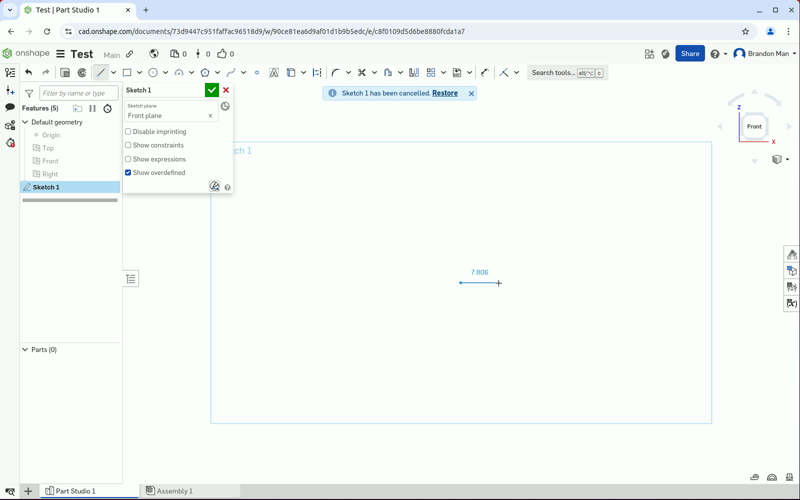
key_up(shift)
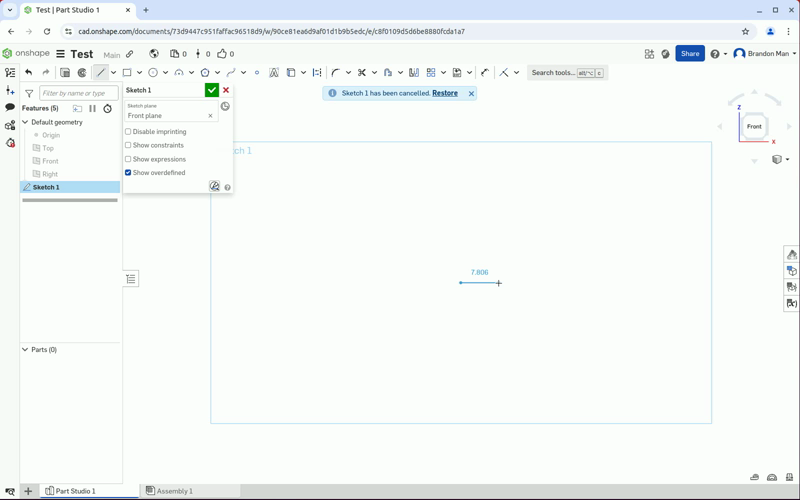
key_down(shift)
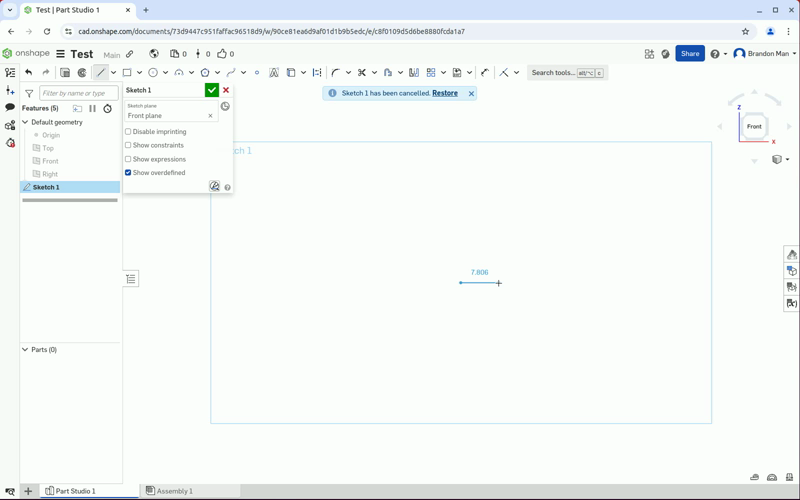
mouse_move(498, 207)
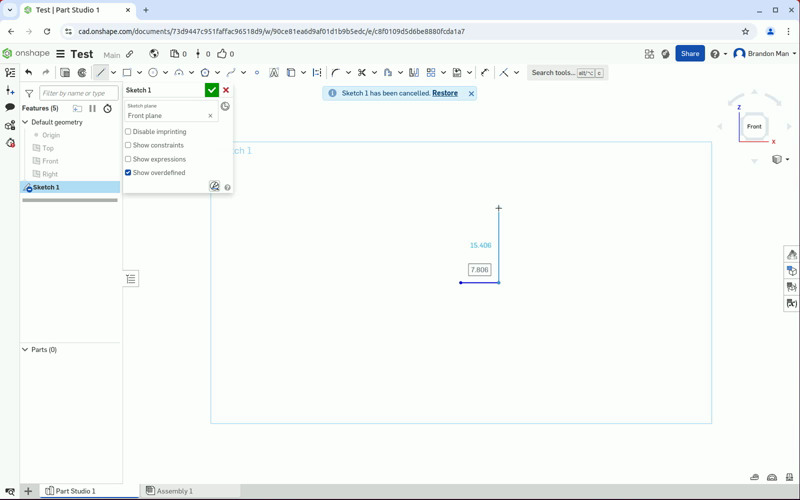
click(498, 207)
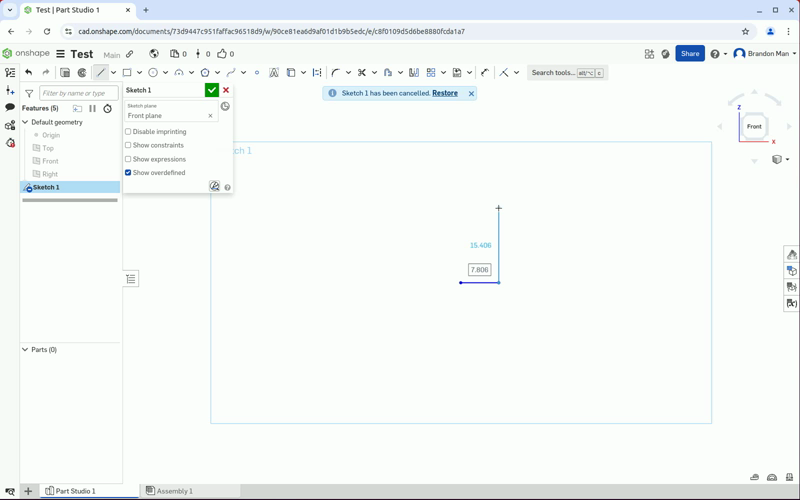
key_up(shift)
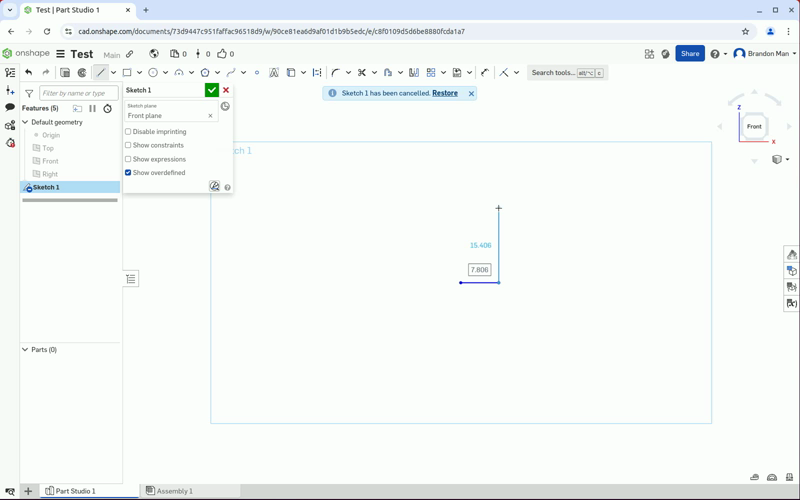
key_down(shift)
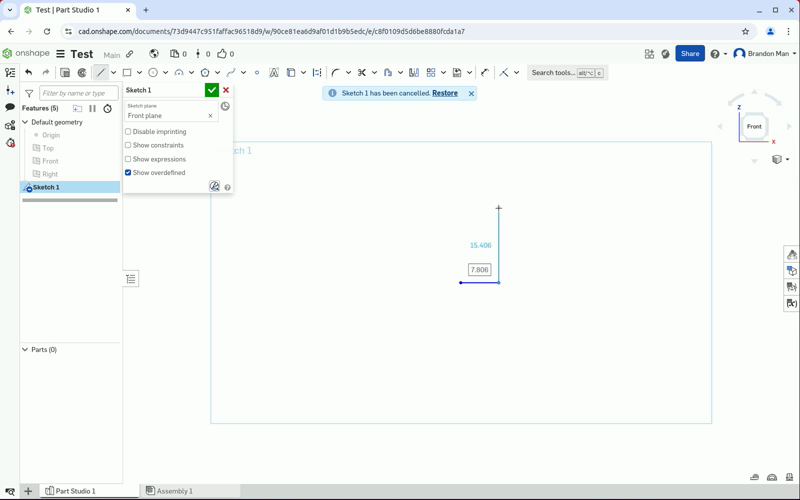
mouse_move(528, 207)
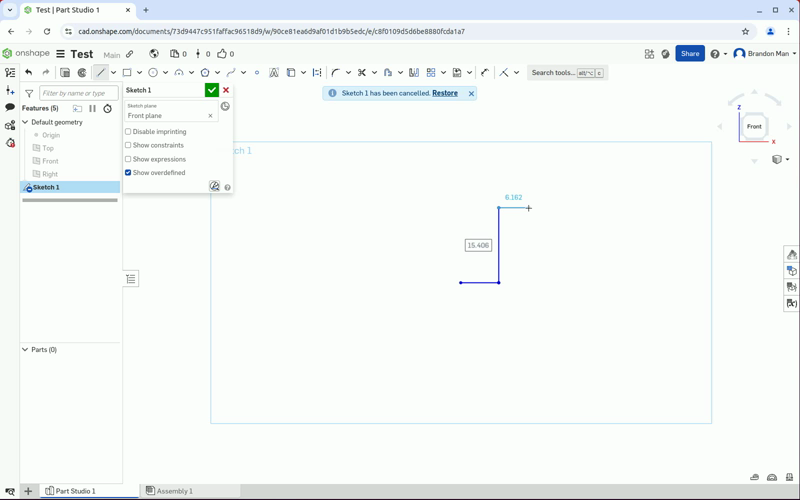
mouse_move(460, 207)
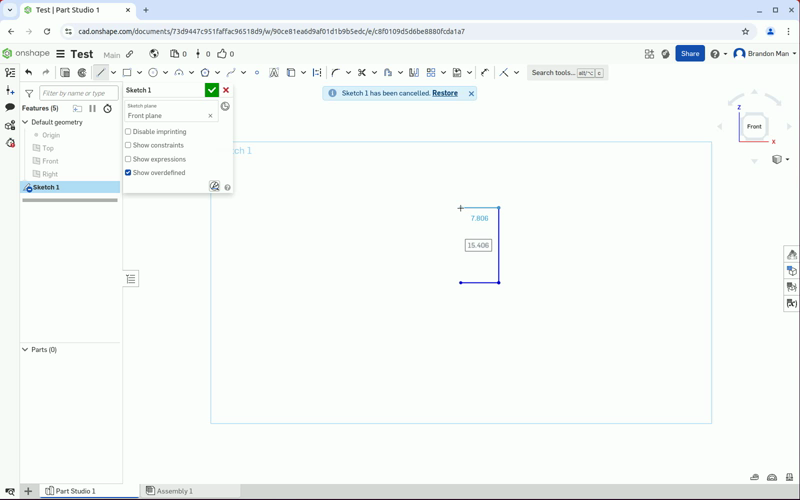
click(460, 207)
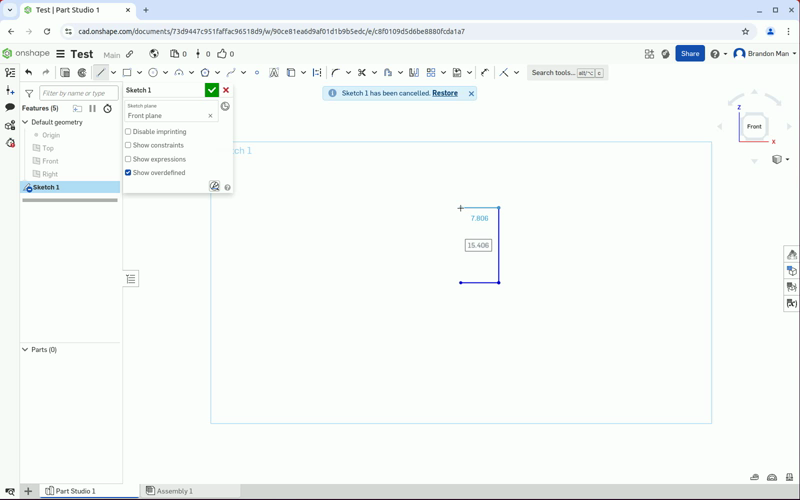
key_up(shift)
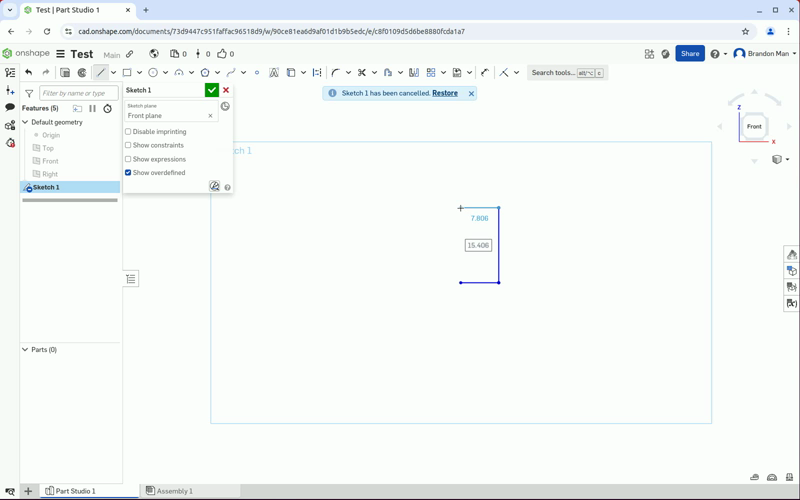
key_down(shift)
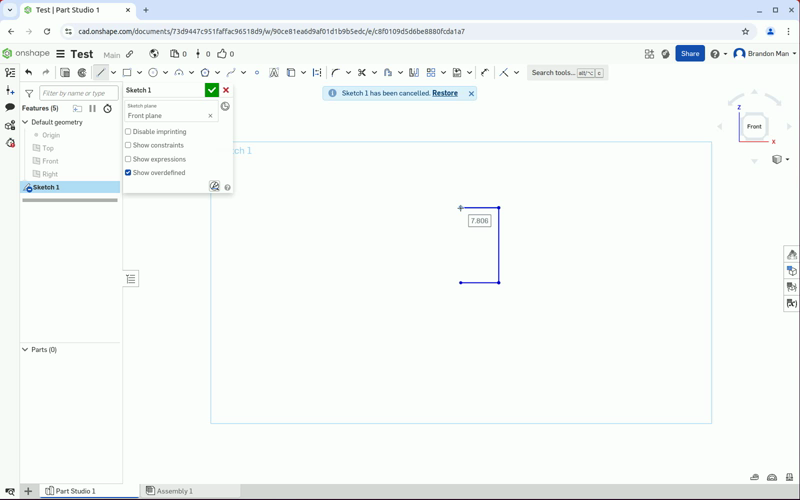
mouse_move(460, 282)
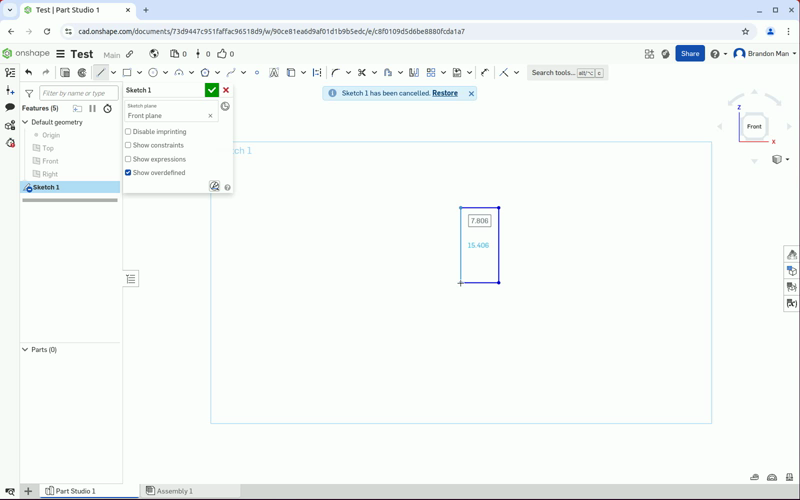
key_up(shift)
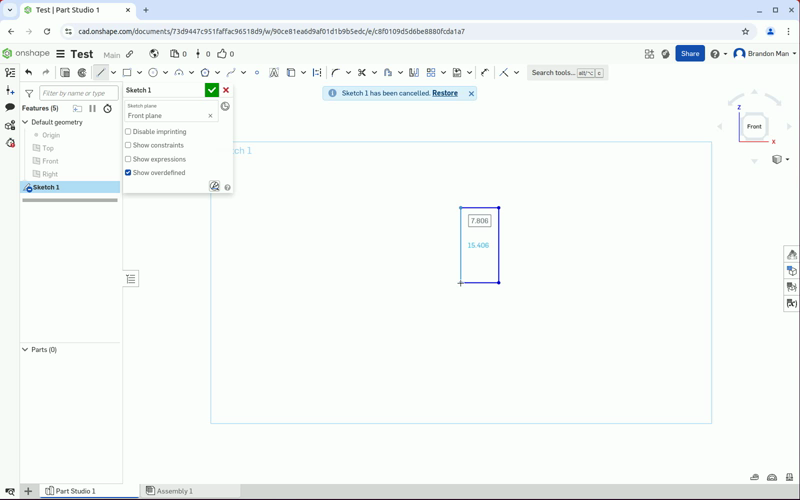
click(460, 282)
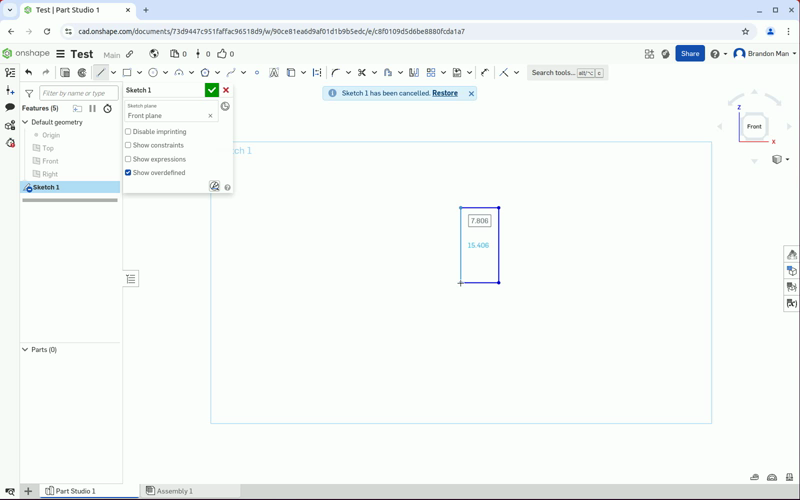
key(esc)
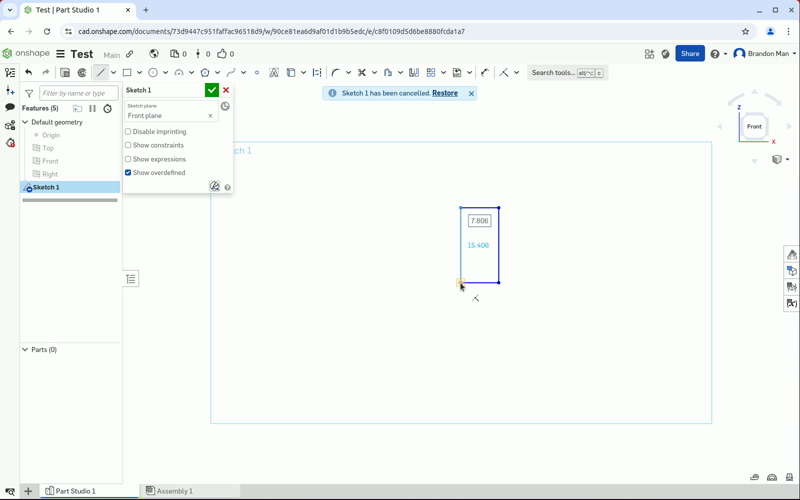
mouse_move(482, 228)
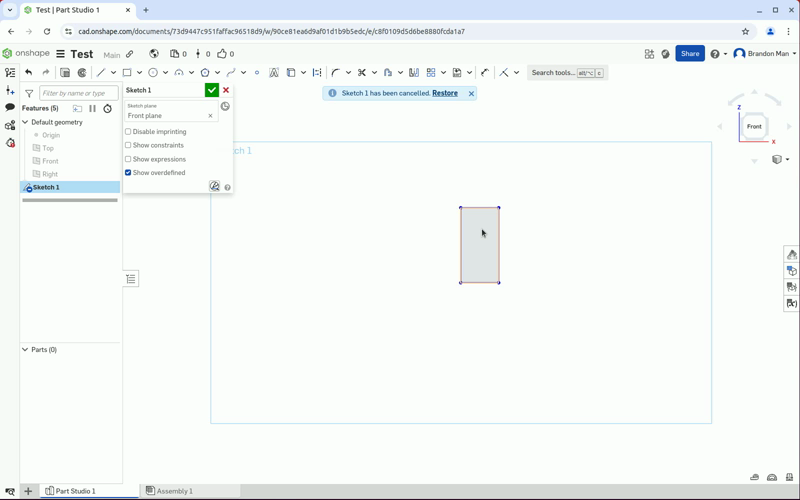
click(482, 228)
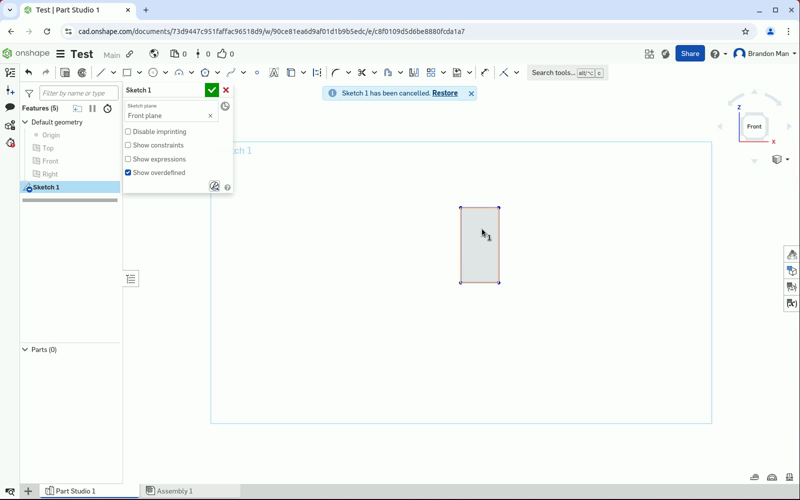
mouse_move(73, 352)
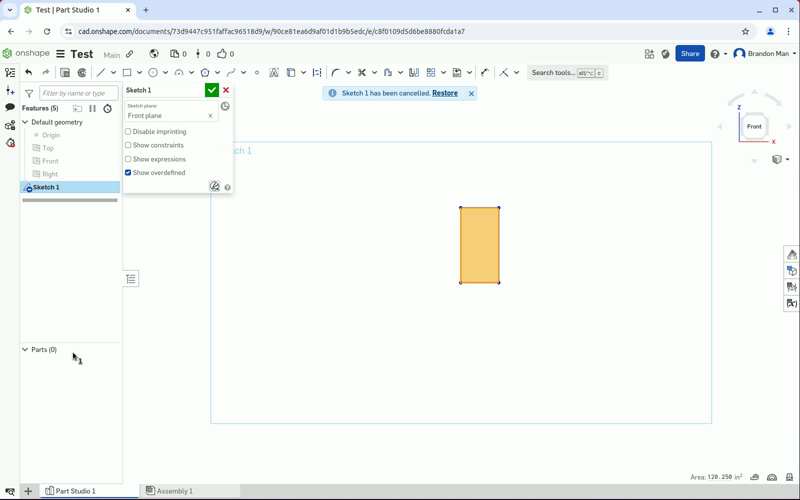
key(shift+y)
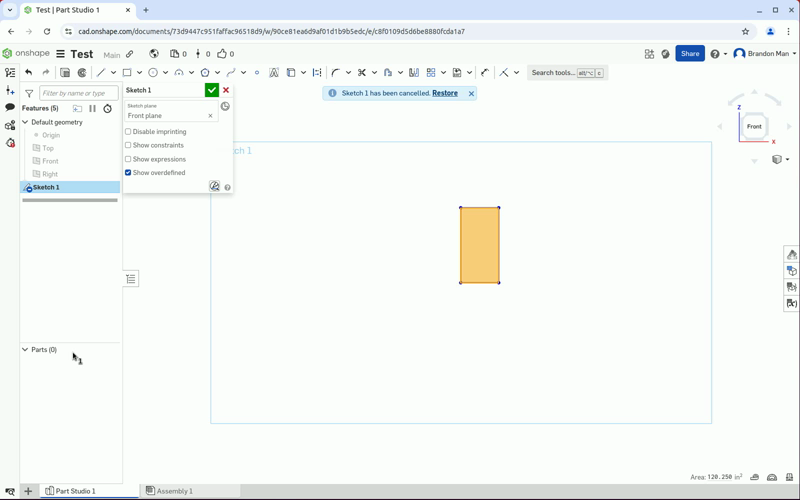
key(shift+e)
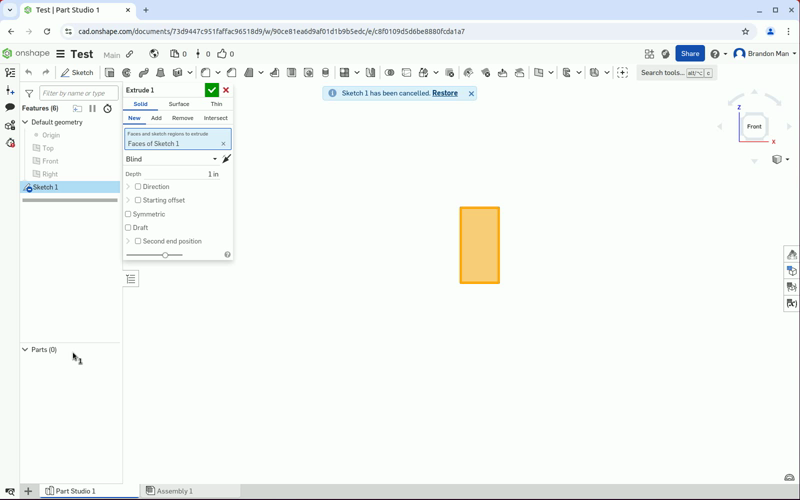
mouse_move(143, 106)
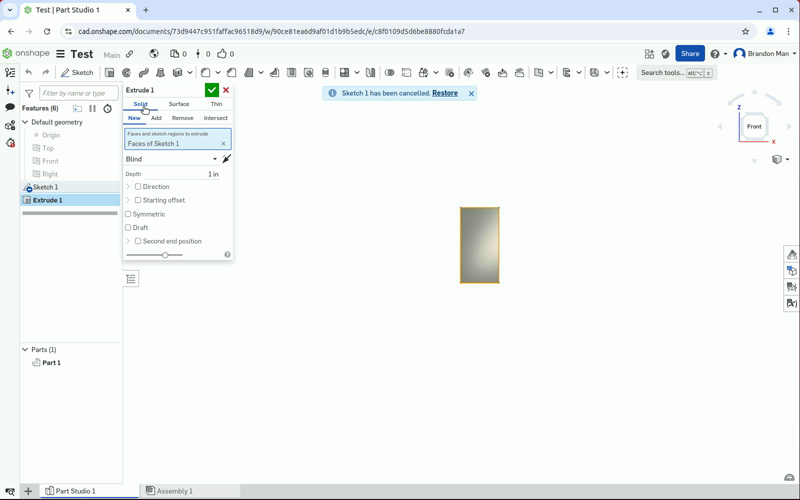
click(143, 106)
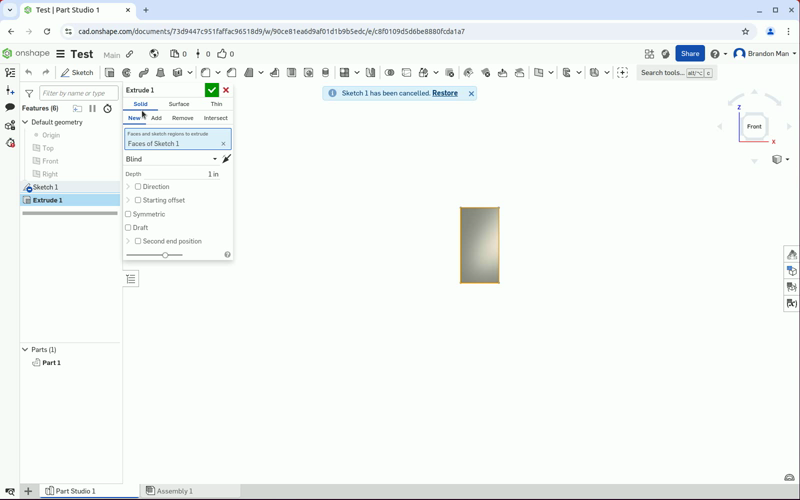
mouse_move(137, 120)
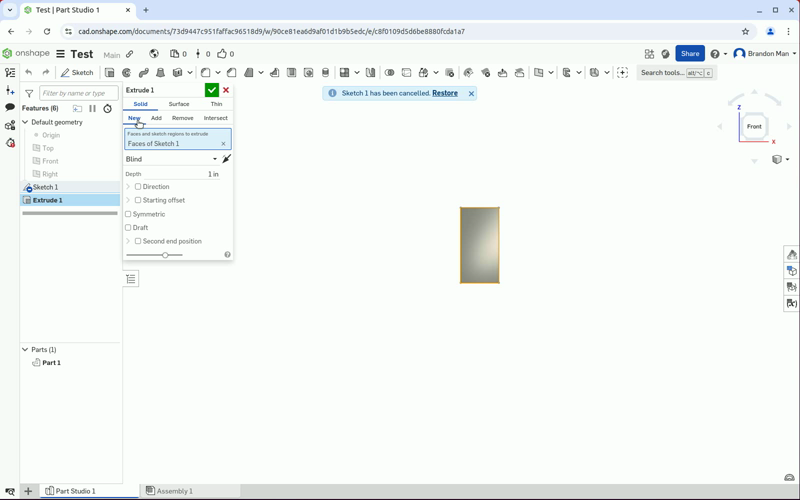
click(137, 120)
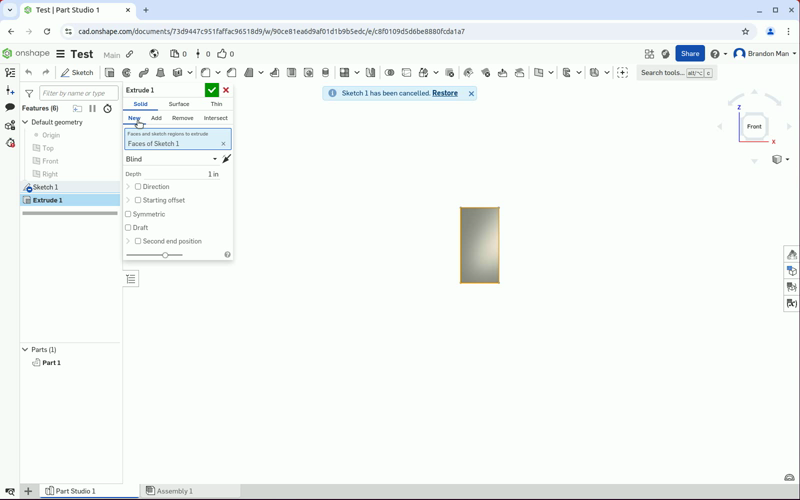
key(tab, 4)
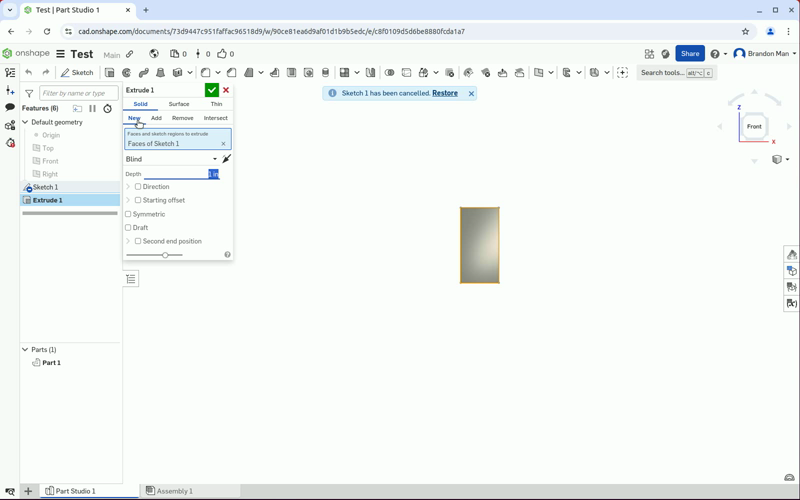
text(15.405)
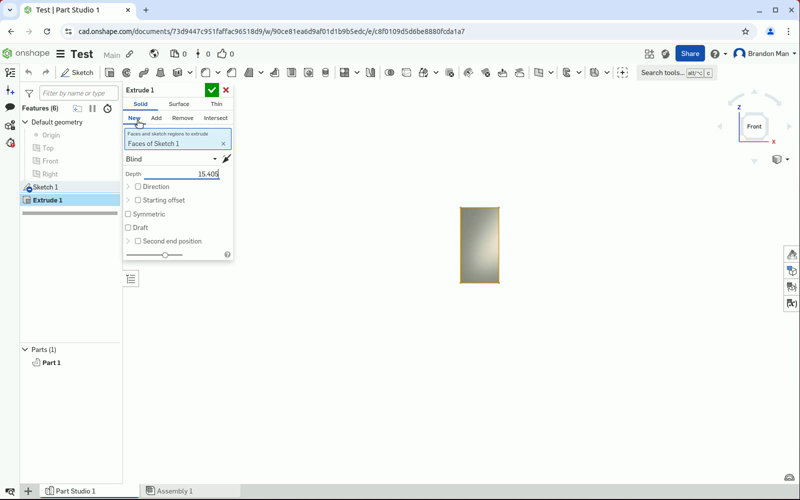
key(enter)
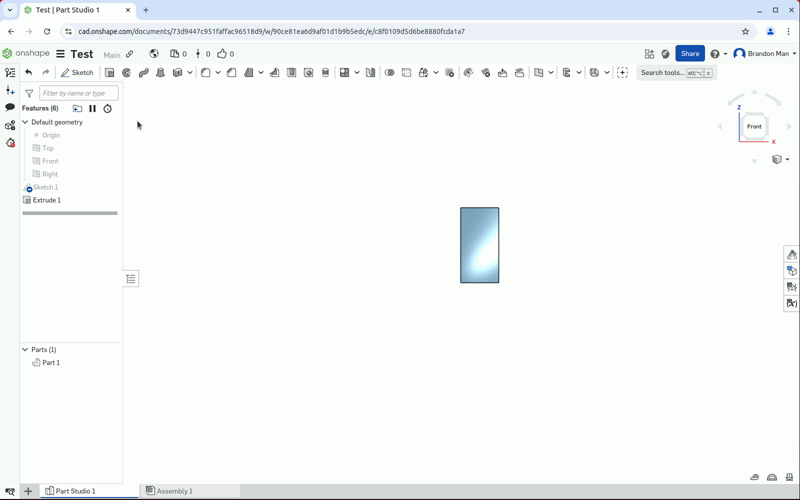
key(shift+h)
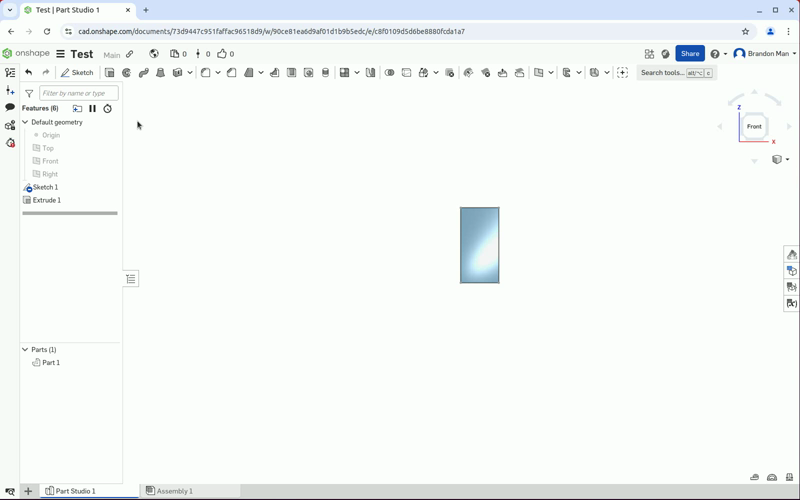
key(shift+h)
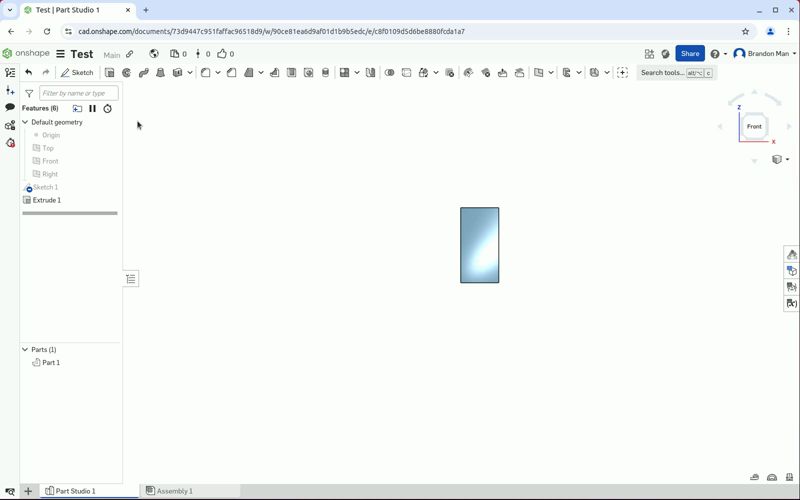
mouse_move(73, 189)
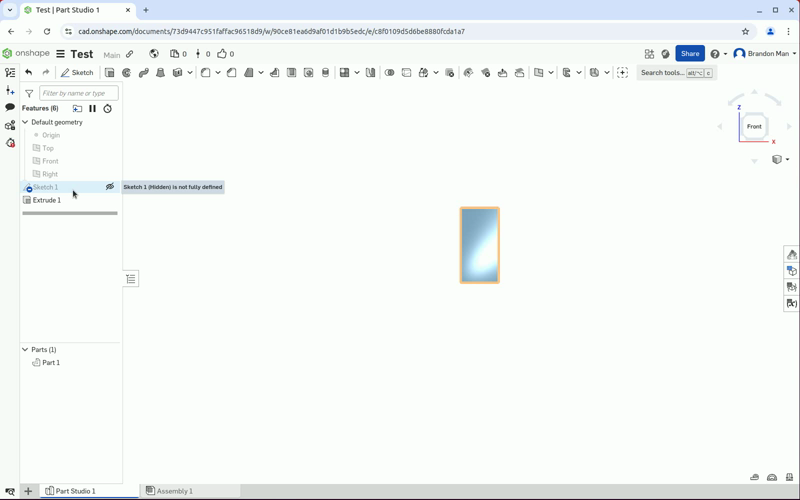
click(73, 189)
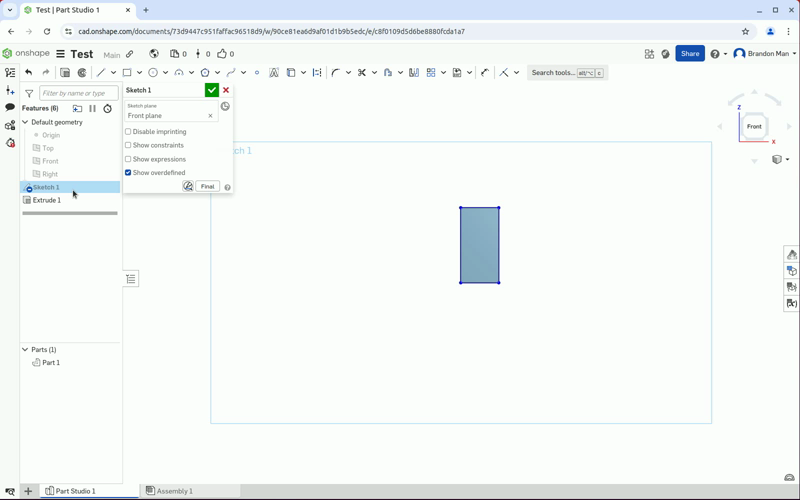
mouse_move(229, 92)
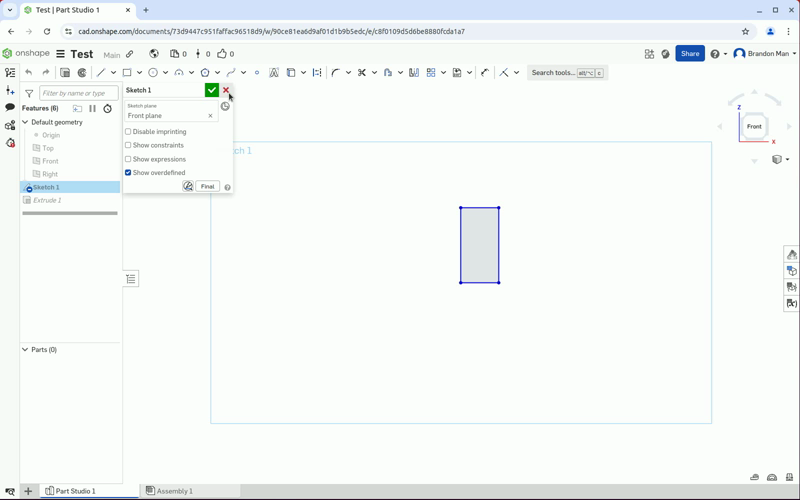
click(229, 92)
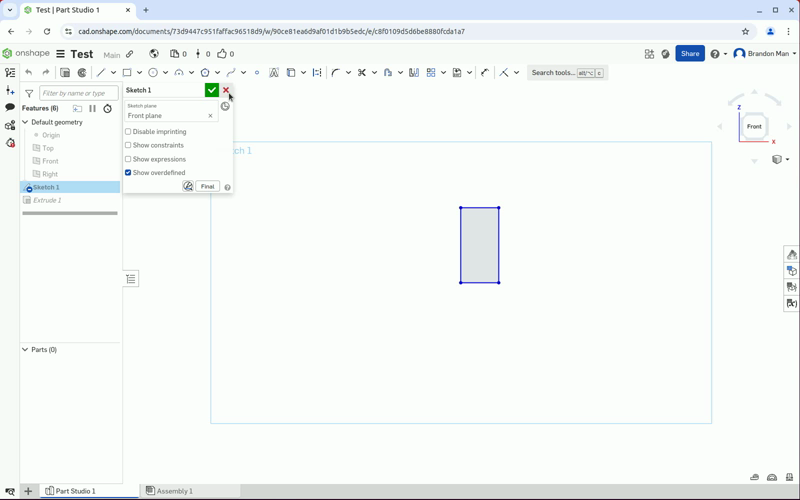
key(shift+s)
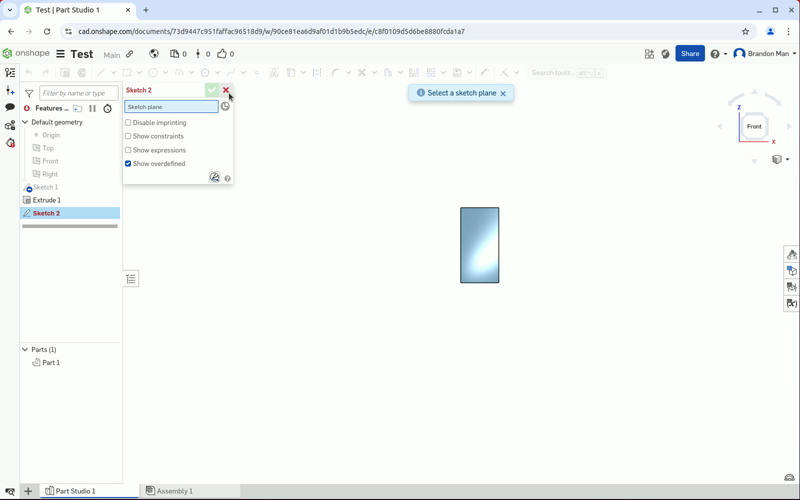
mouse_move(73, 163)
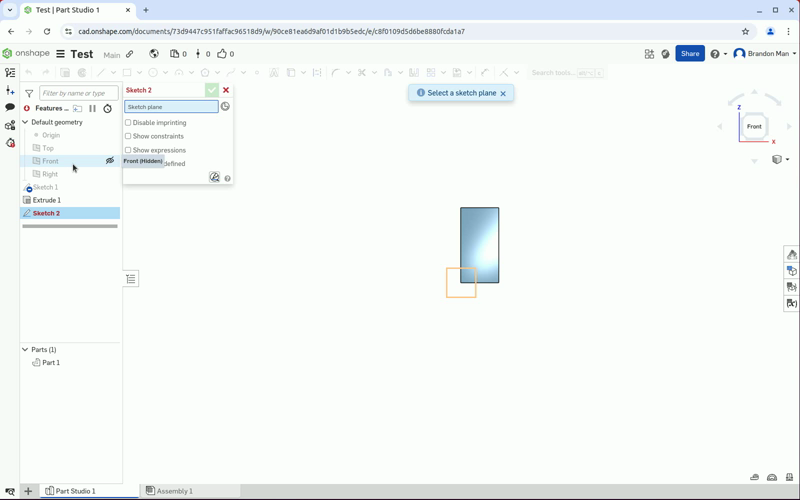
click(73, 163)
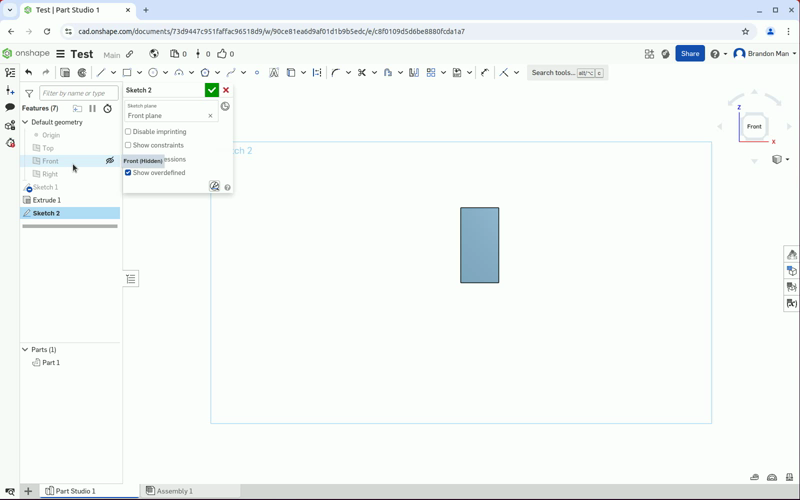
mouse_move(73, 352)
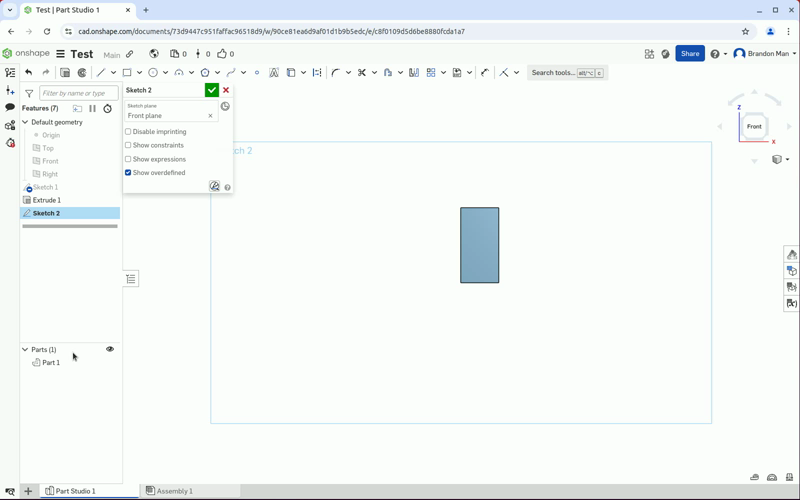
key(y)
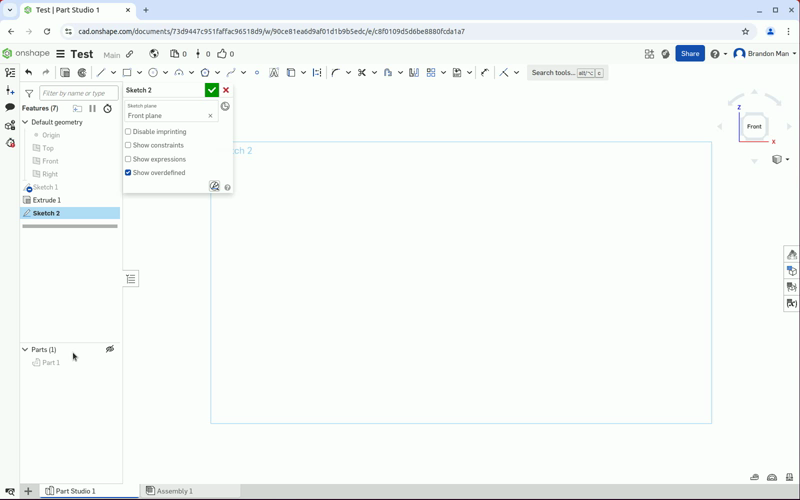
key(l)
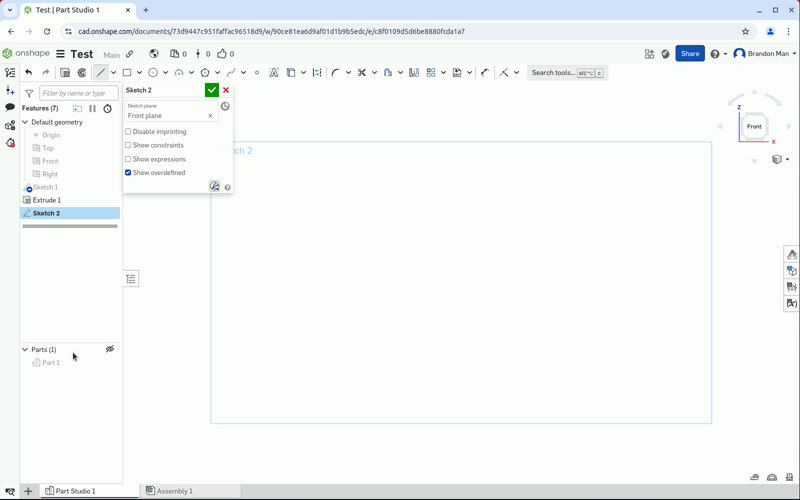
key_down(shift)
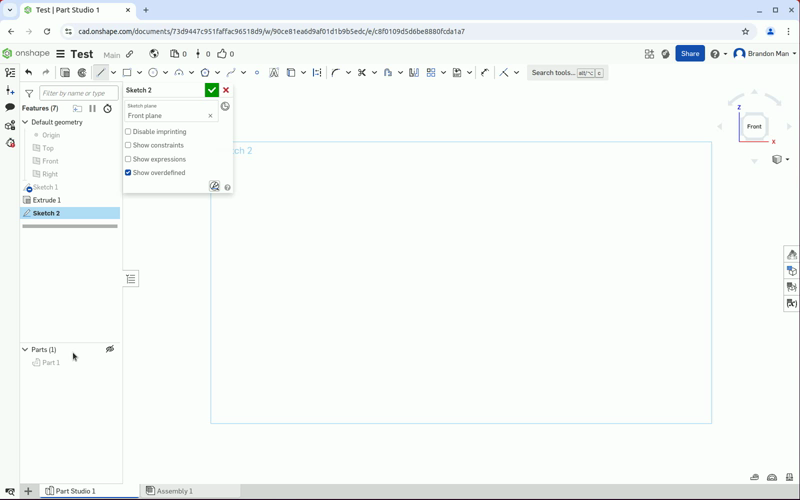
mouse_move(498, 282)
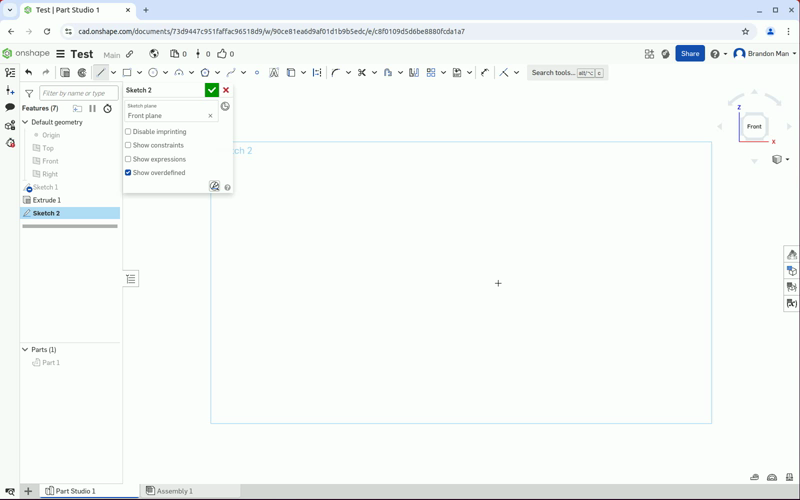
click(498, 282)
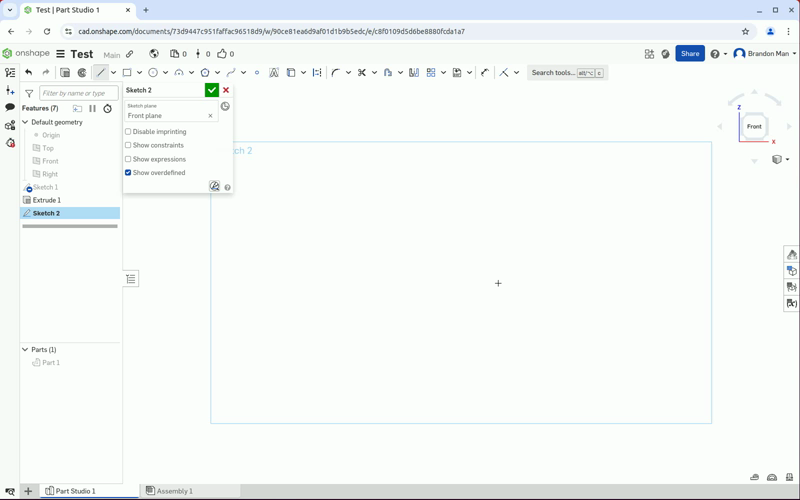
key_up(shift)
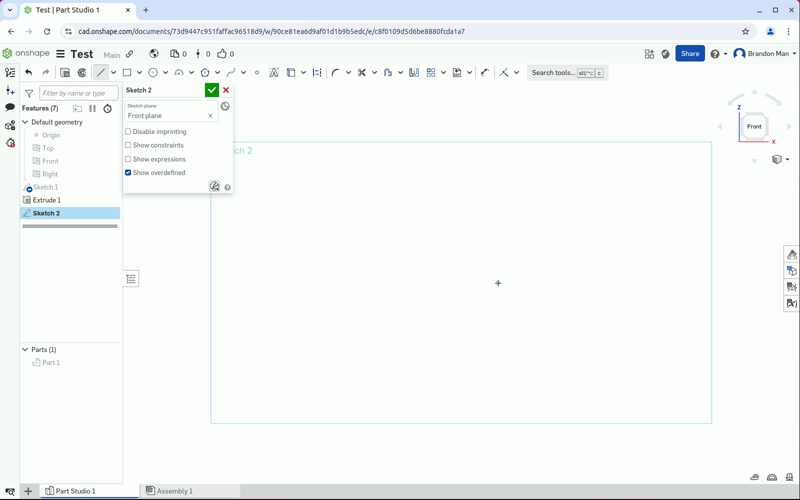
key_down(shift)
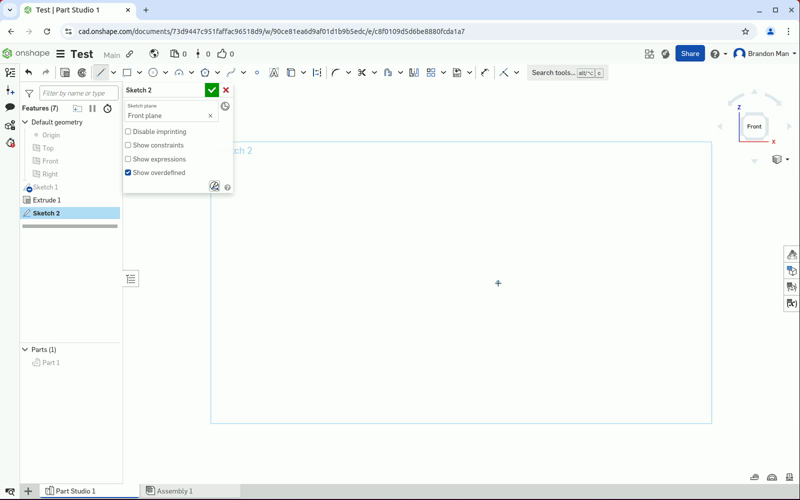
mouse_move(573, 282)
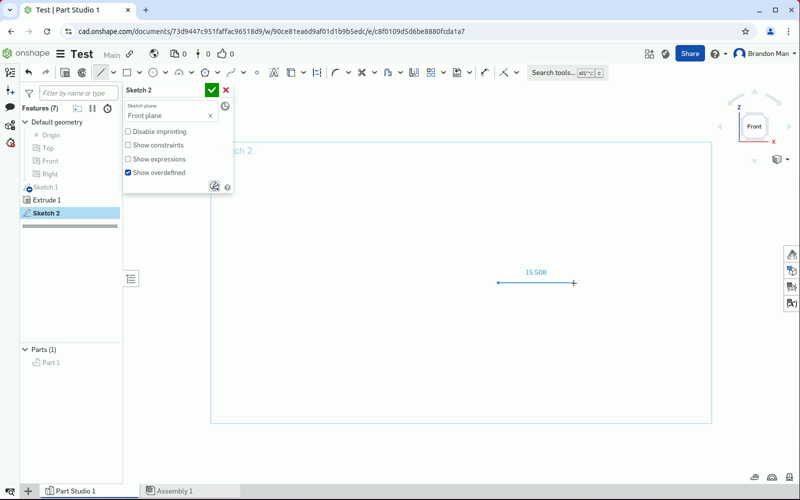
click(573, 282)
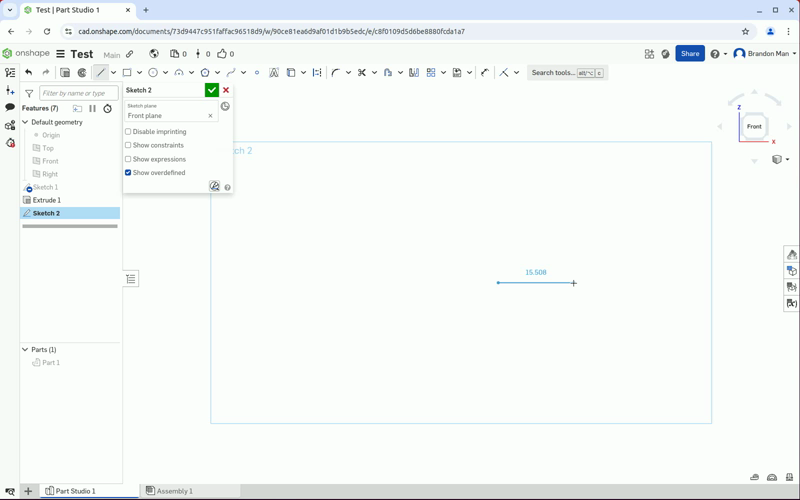
key_up(shift)
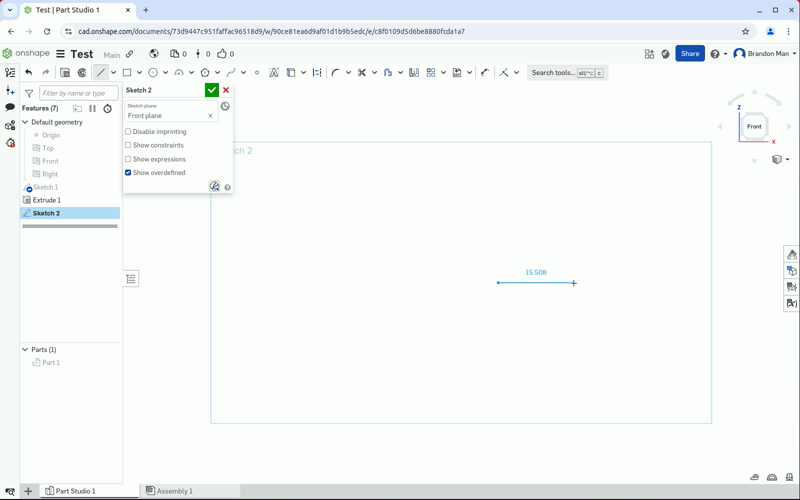
key_down(shift)
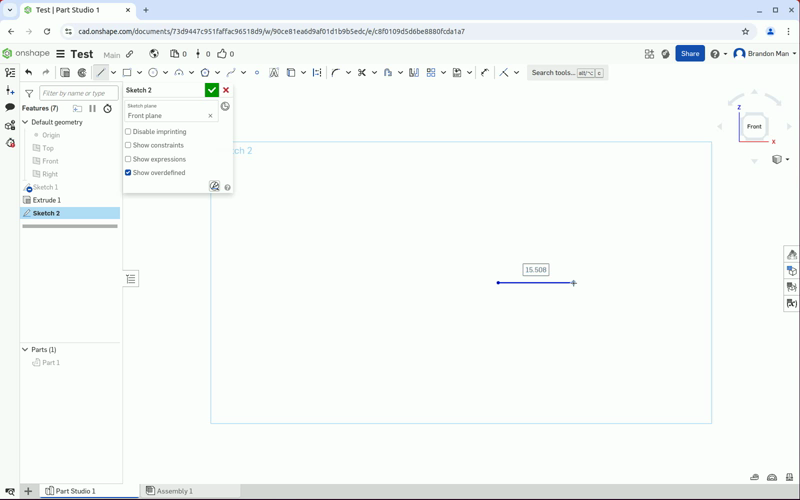
mouse_move(589, 282)
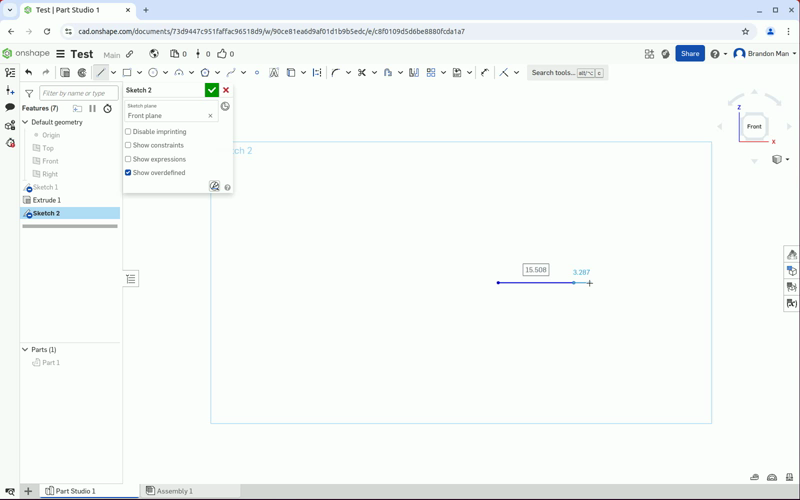
mouse_move(573, 244)
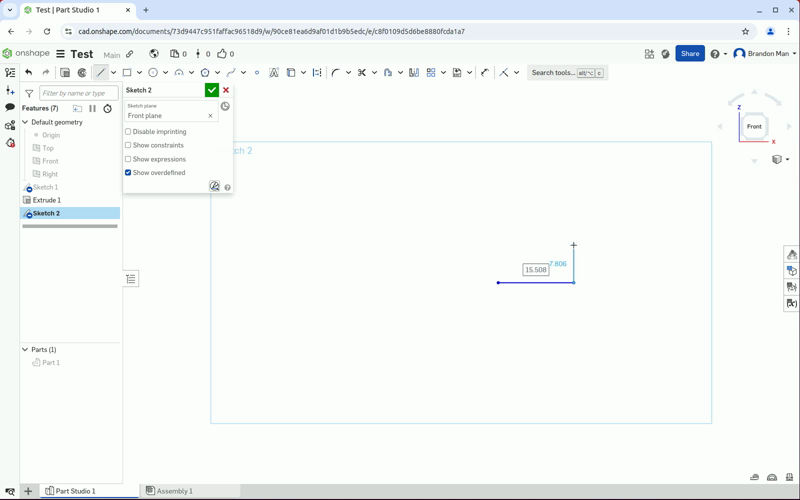
click(573, 244)
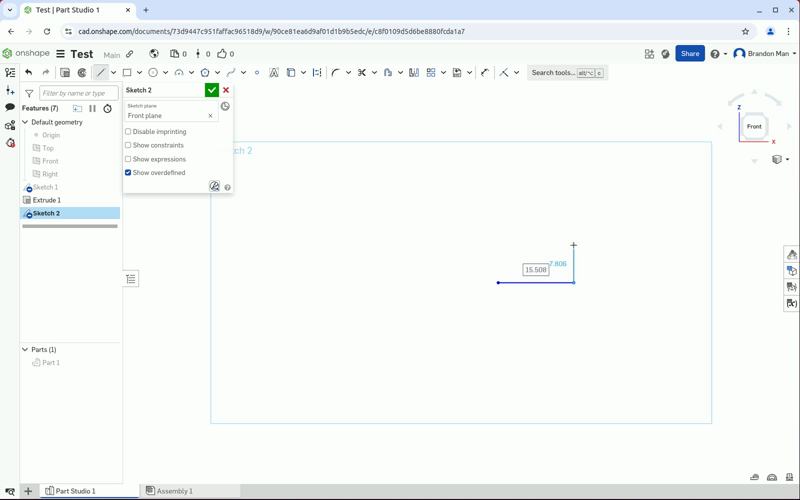
key_up(shift)
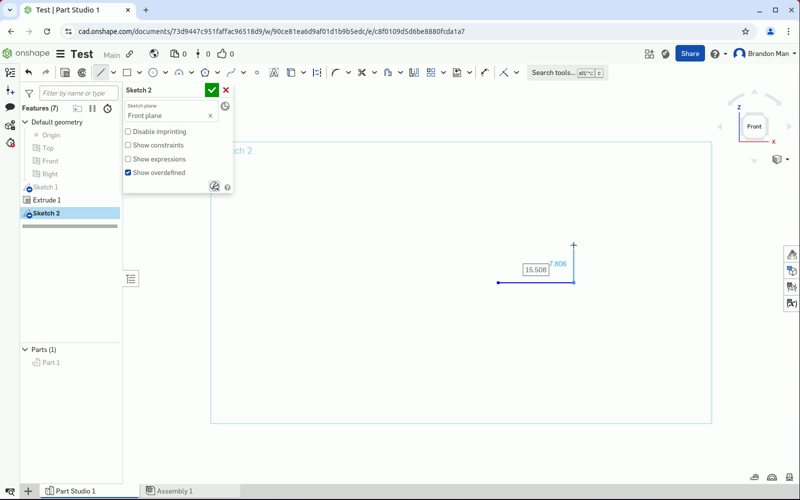
key_down(shift)
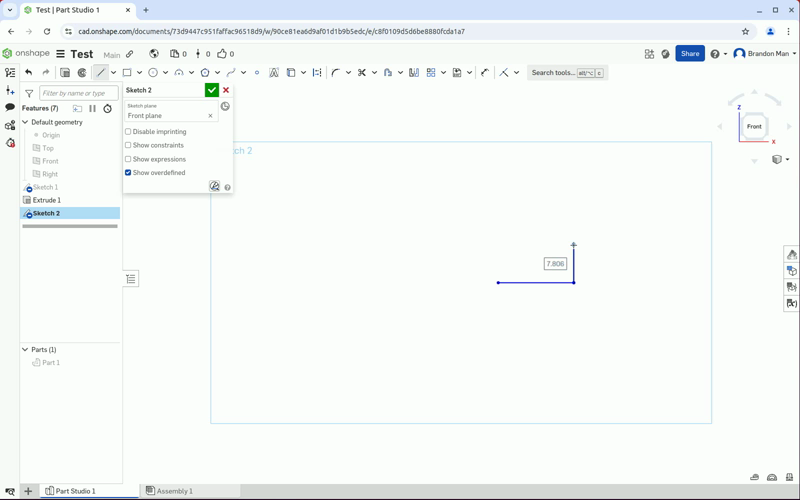
mouse_move(589, 244)
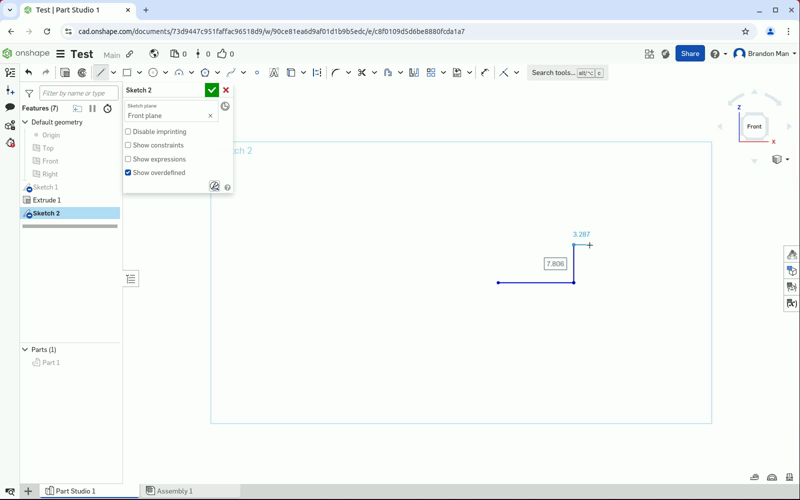
mouse_move(536, 244)
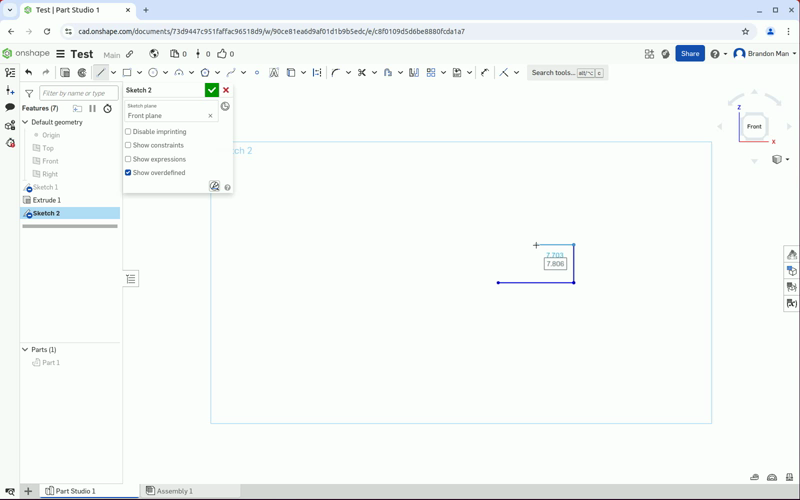
click(536, 244)
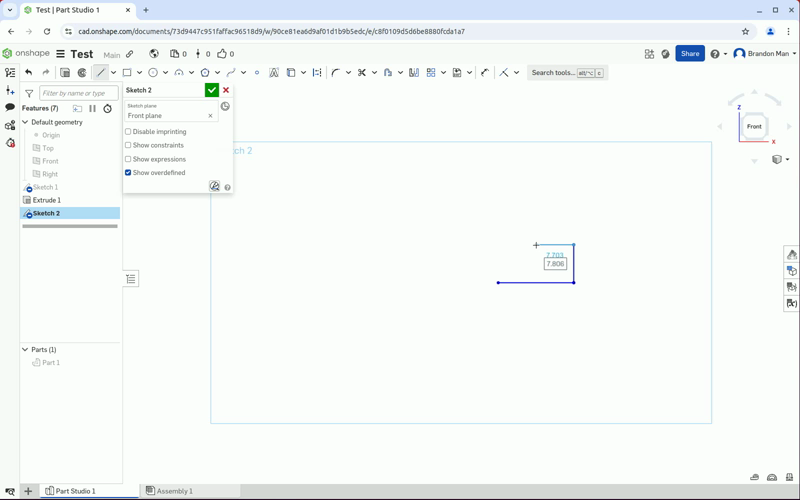
key_up(shift)
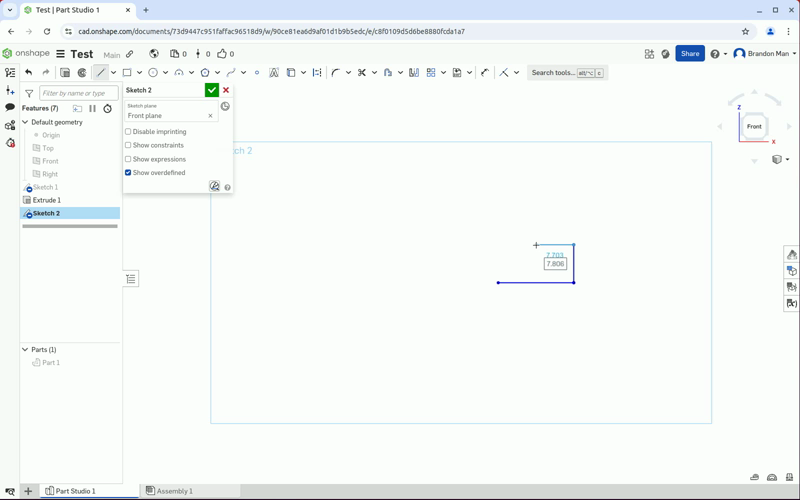
key_down(shift)
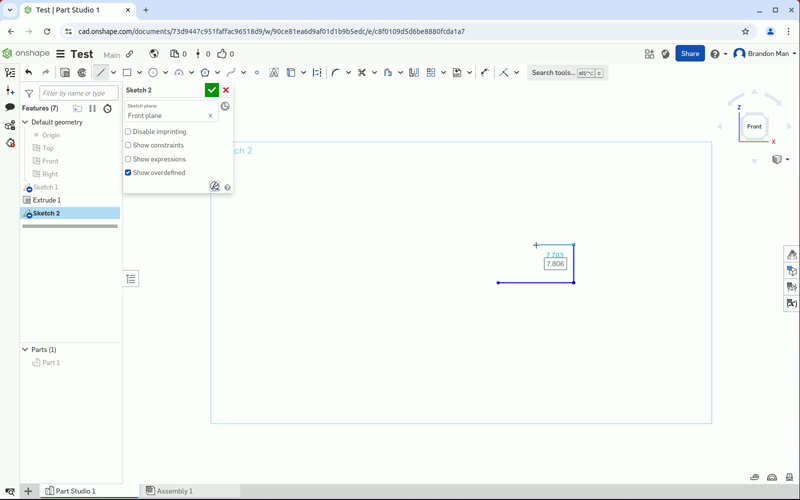
mouse_move(566, 244)
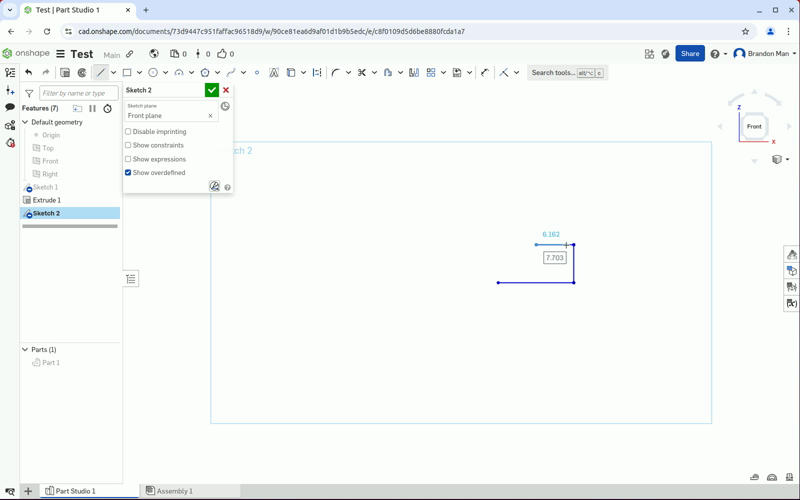
mouse_move(536, 207)
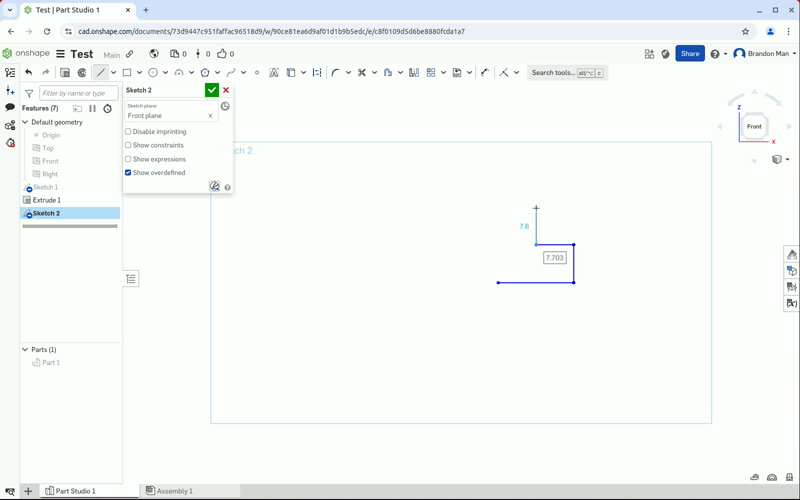
click(536, 207)
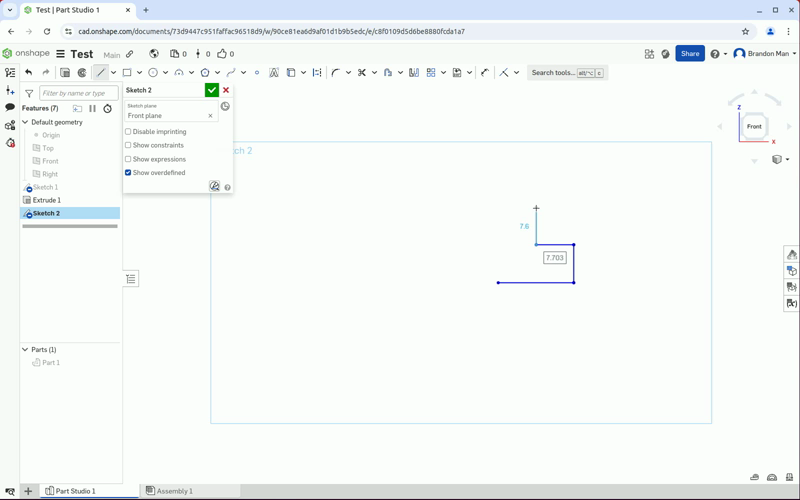
key_up(shift)
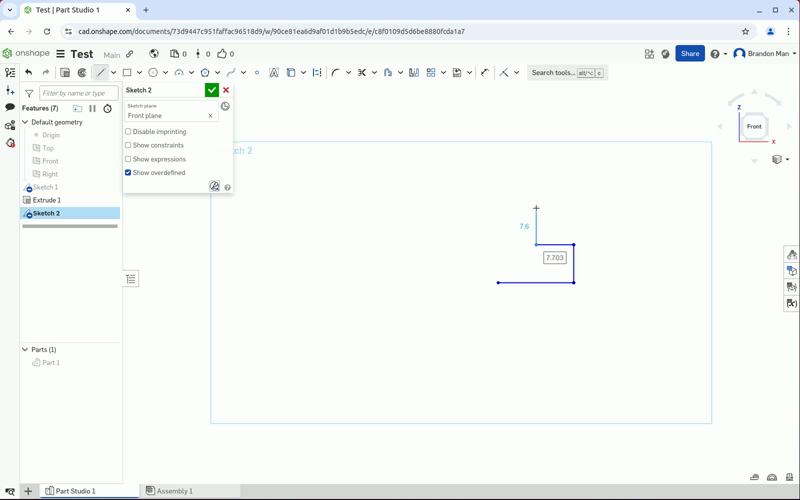
key_down(shift)
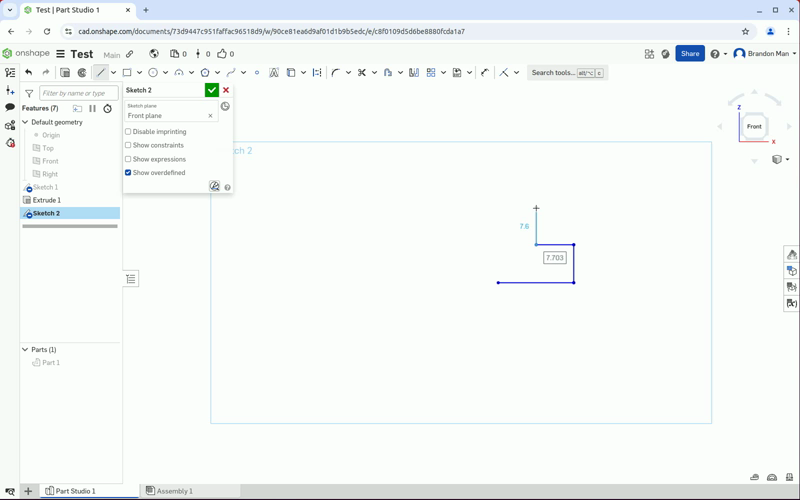
mouse_move(566, 207)
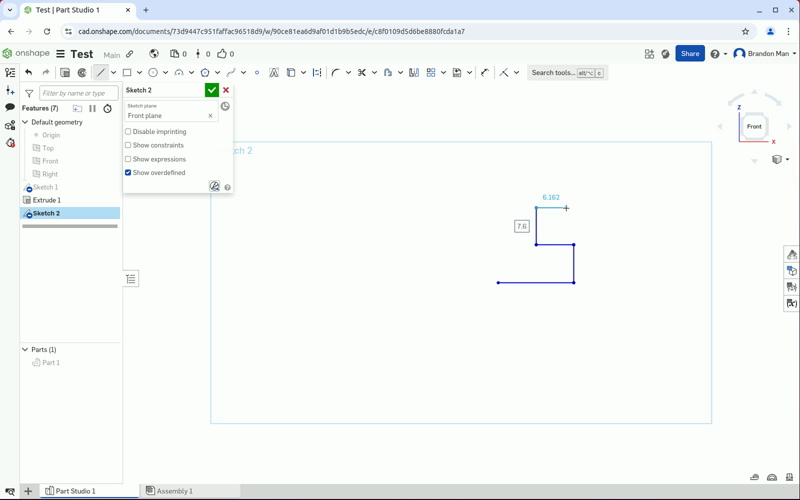
mouse_move(498, 207)
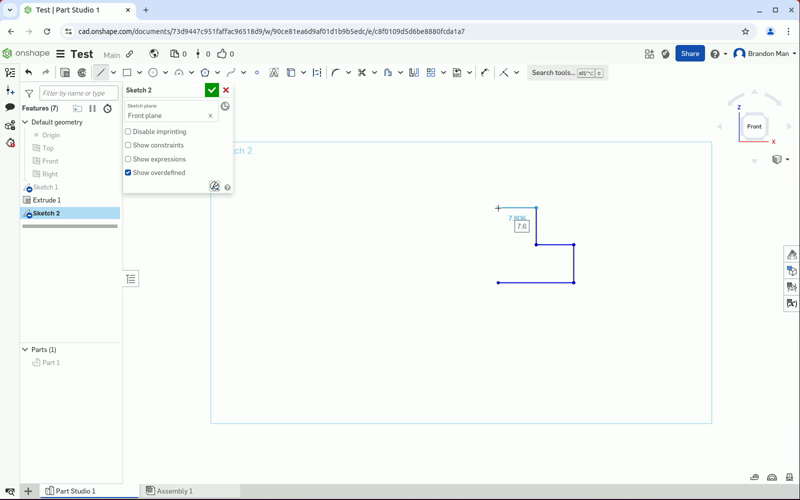
click(498, 207)
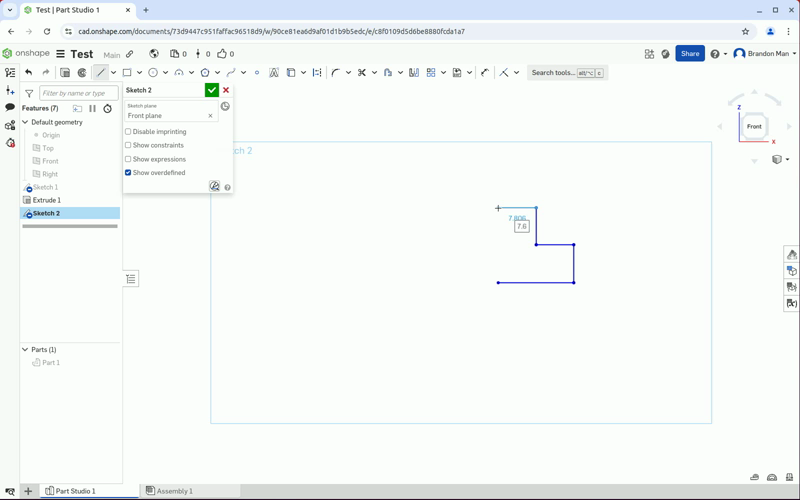
key_up(shift)
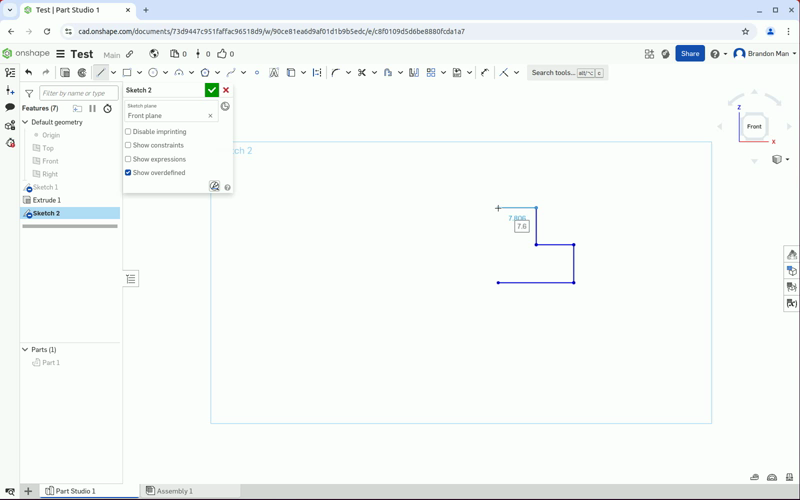
key_down(shift)
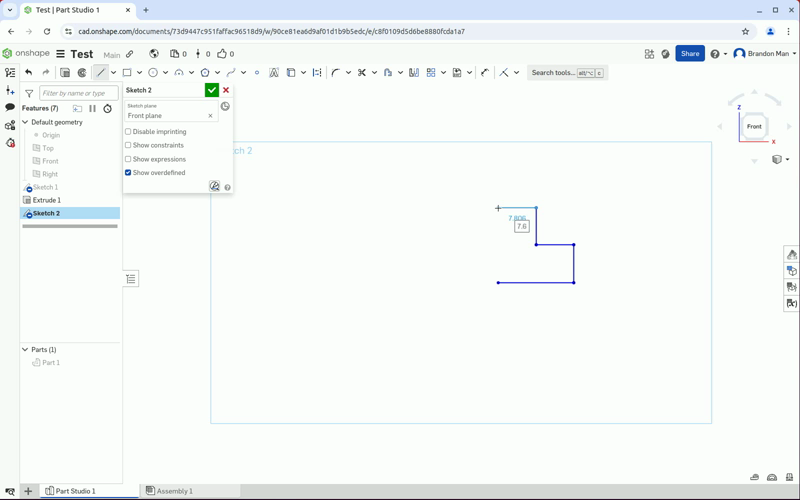
mouse_move(498, 282)
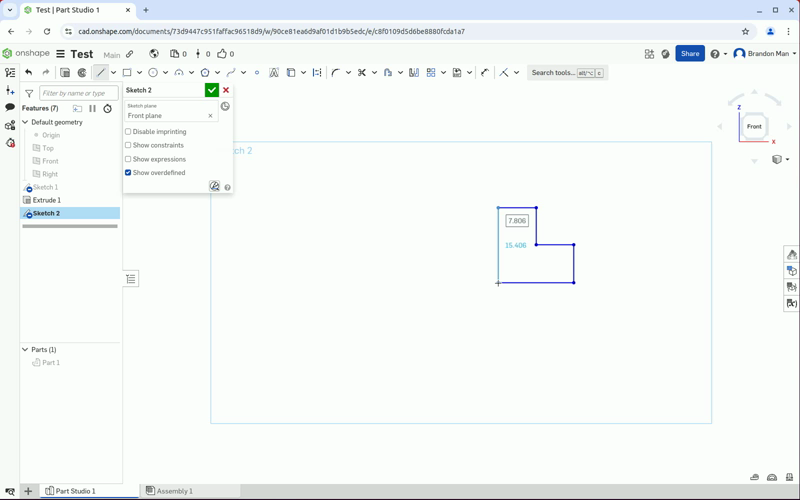
key_up(shift)
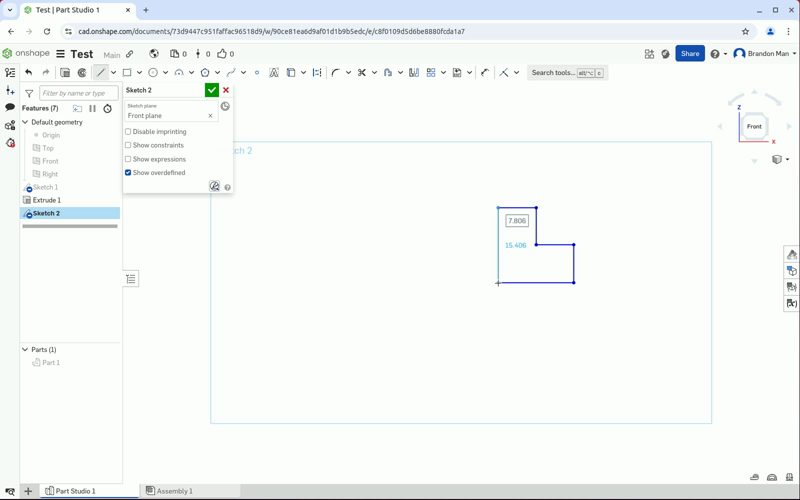
click(498, 282)
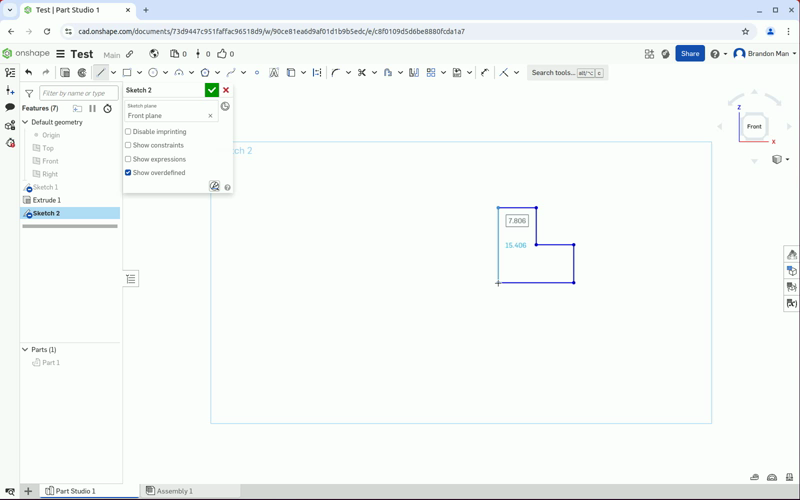
key(esc)
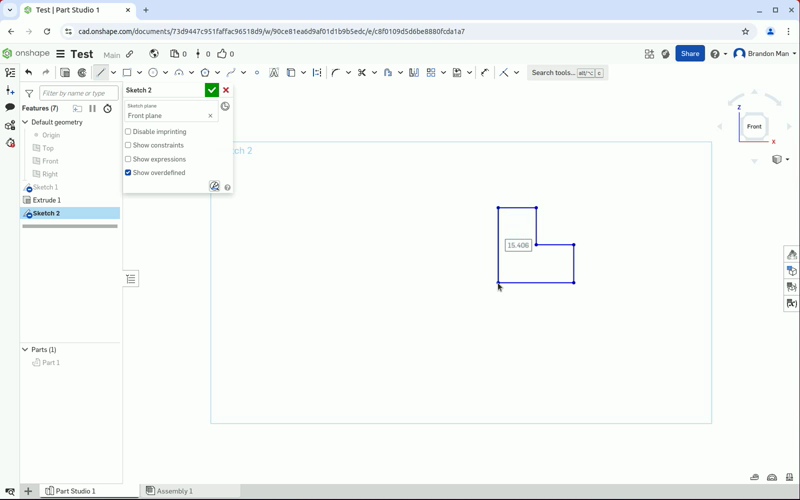
mouse_move(513, 213)
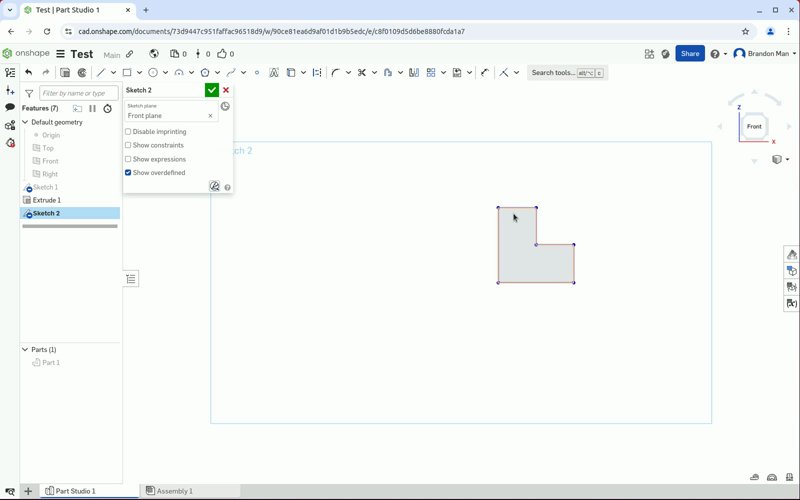
click(513, 213)
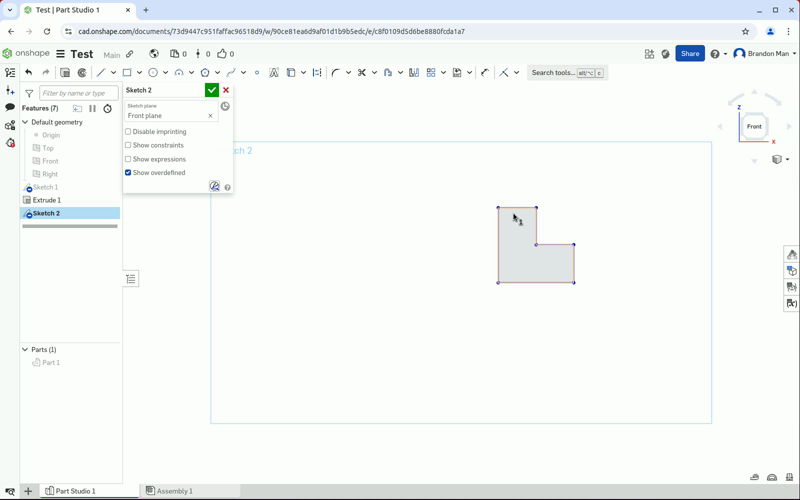
mouse_move(73, 352)
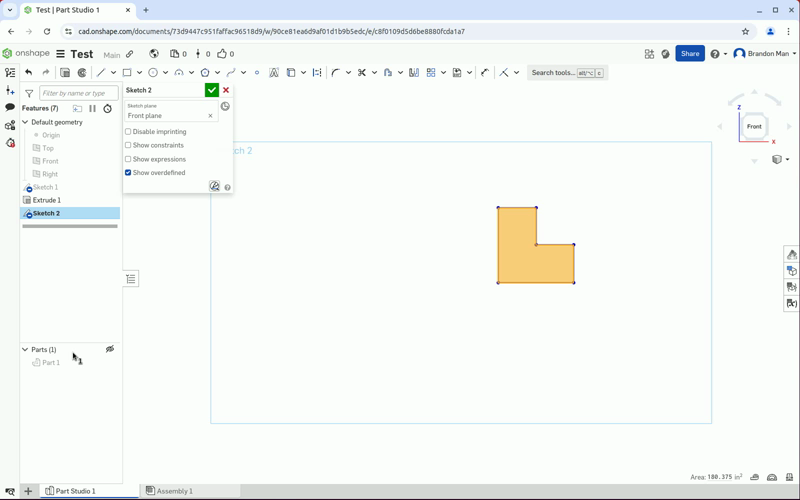
key(shift+y)
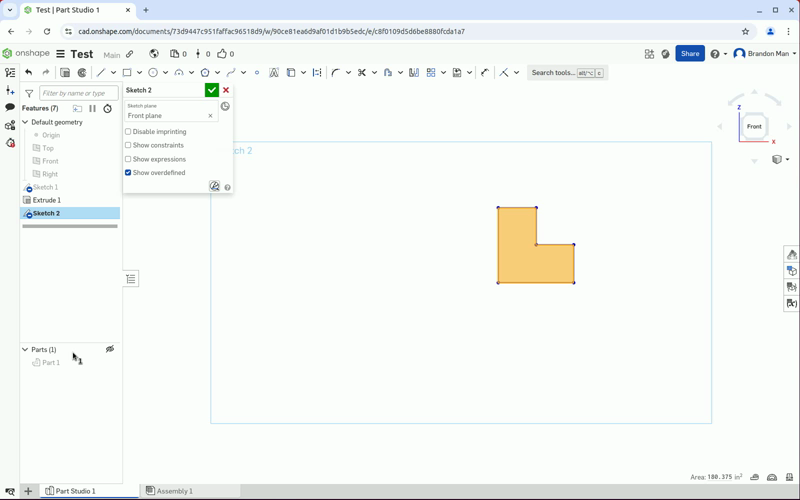
key(shift+e)
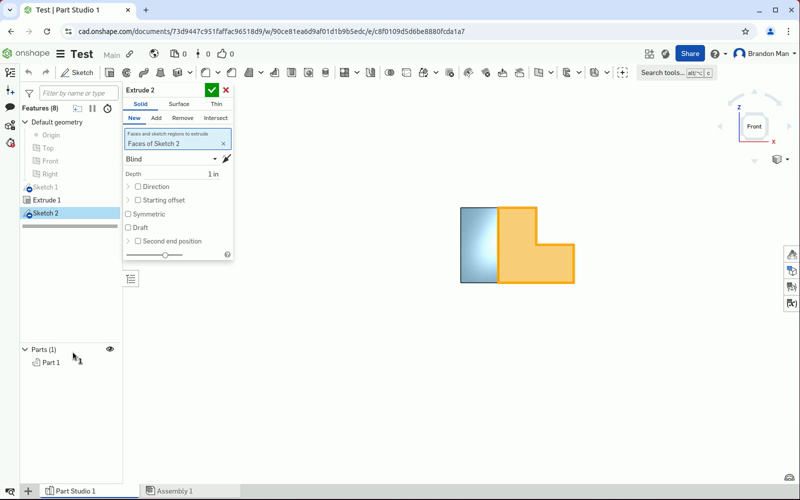
mouse_move(143, 106)
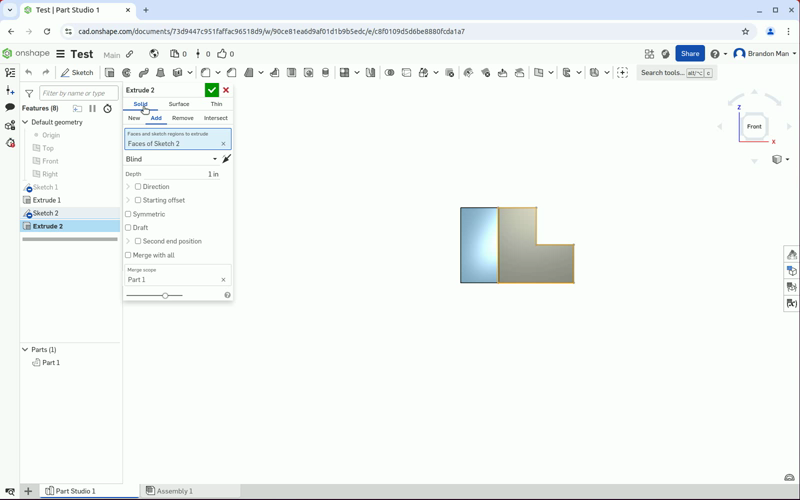
click(143, 106)
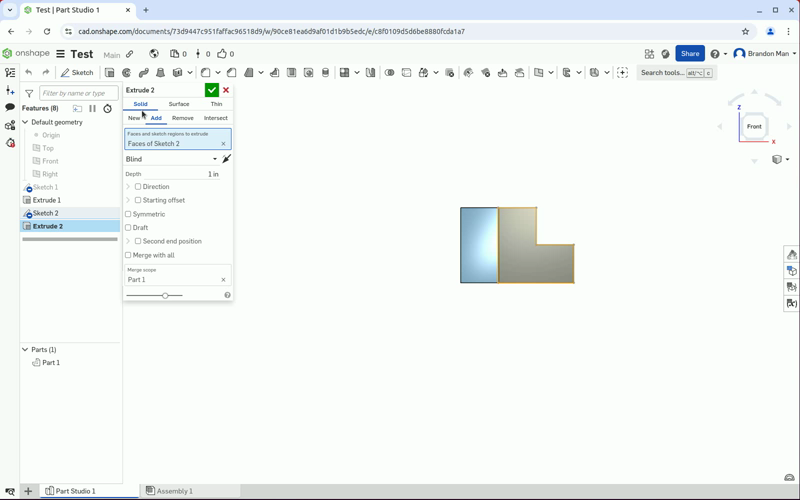
mouse_move(137, 120)
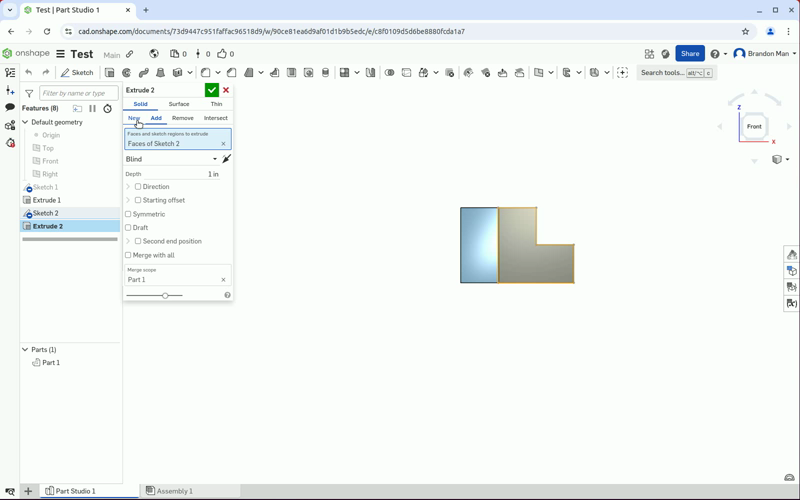
click(137, 120)
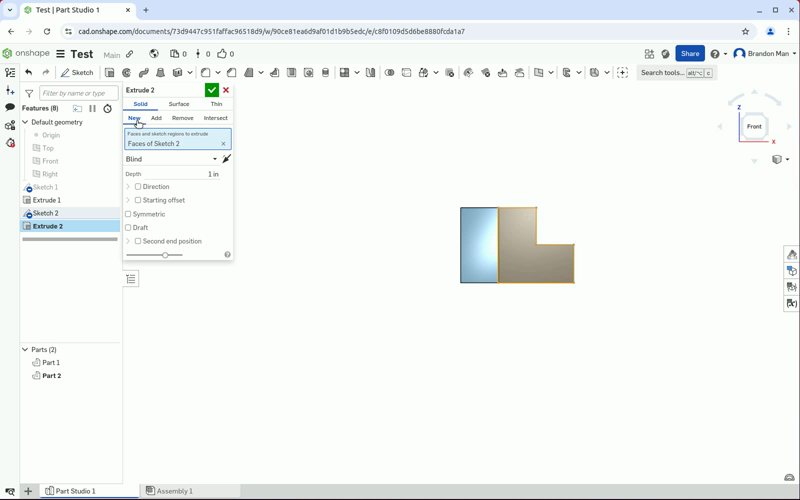
key(tab, 4)
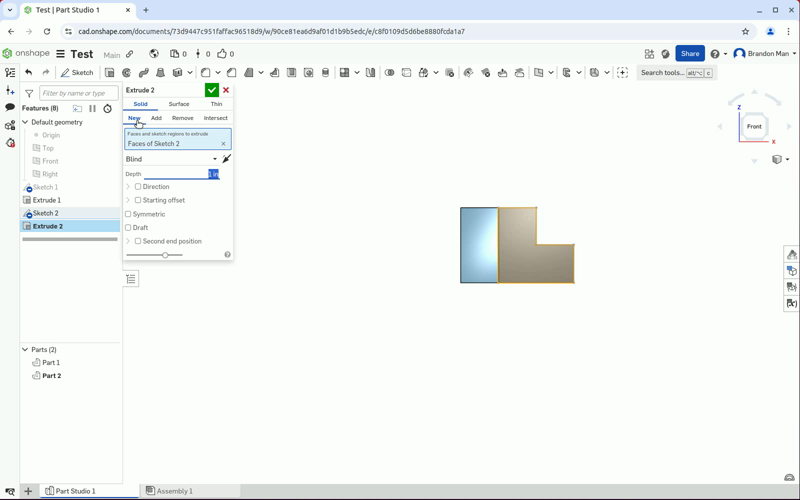
text(15.405)
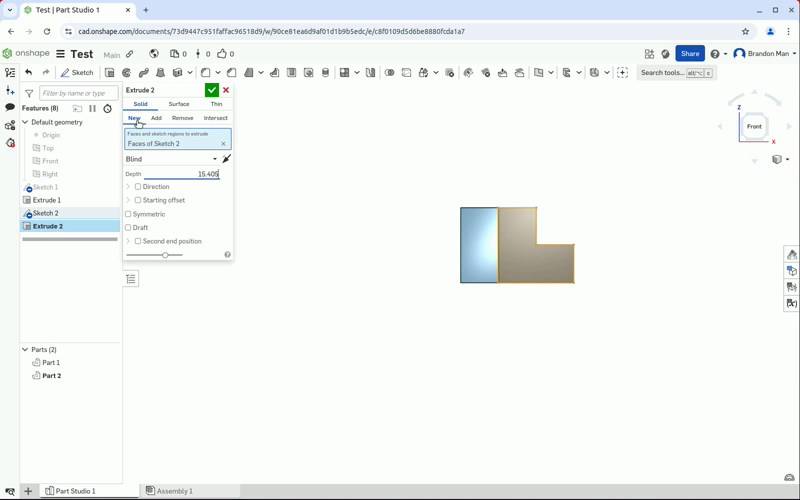
key(enter)
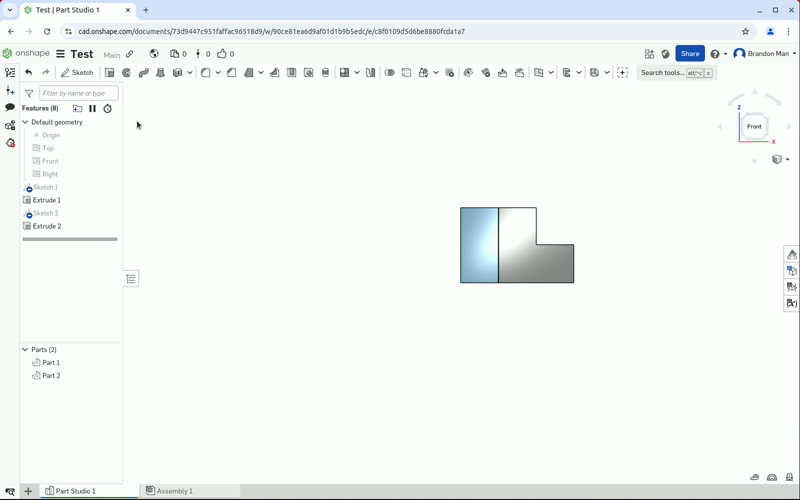
key(shift+h)
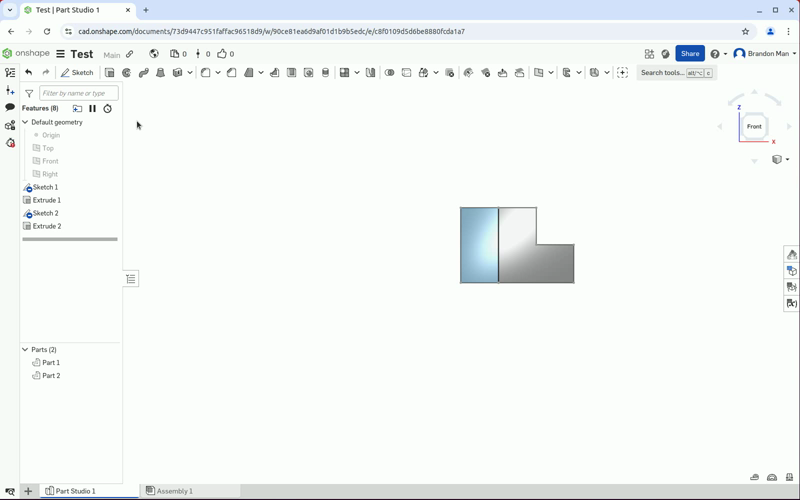
key(shift+h)
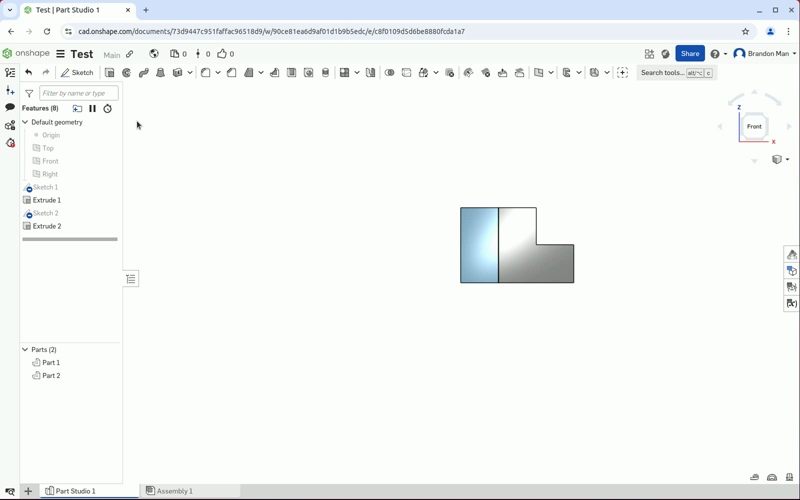
mouse_move(73, 189)
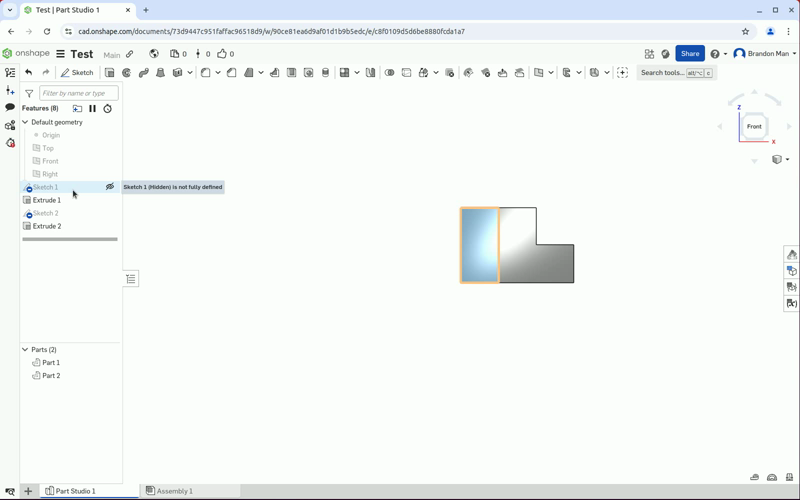
click(73, 189)
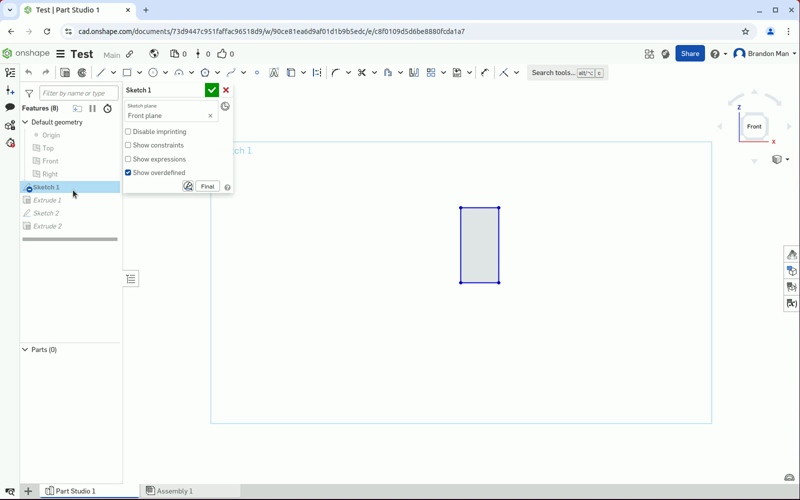
mouse_move(229, 92)
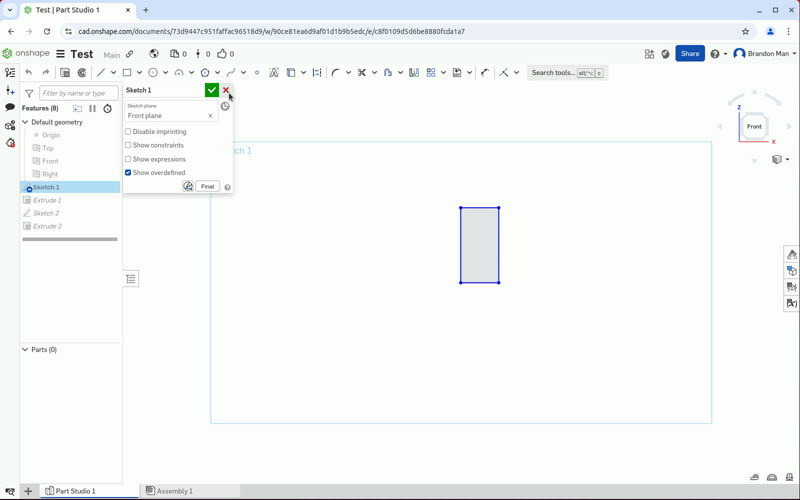
click(229, 92)
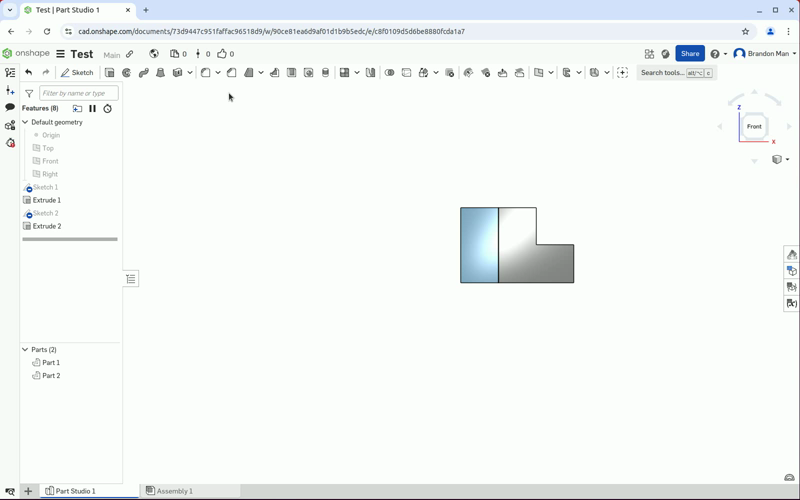
mouse_move(73, 352)
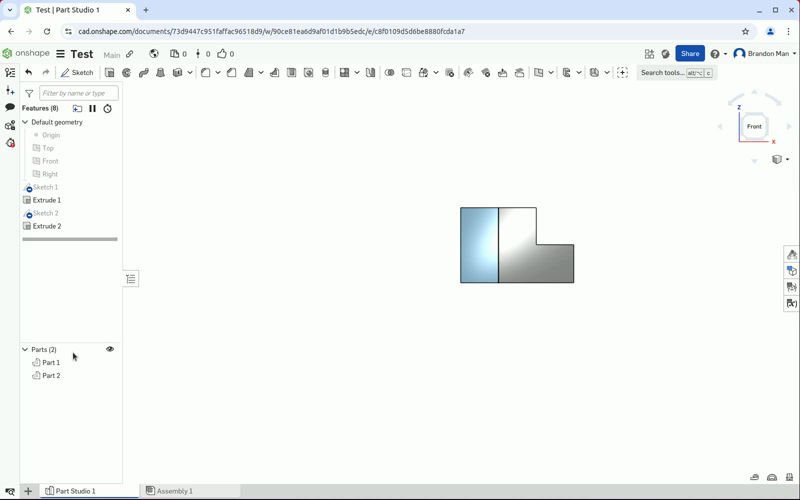
key(y)
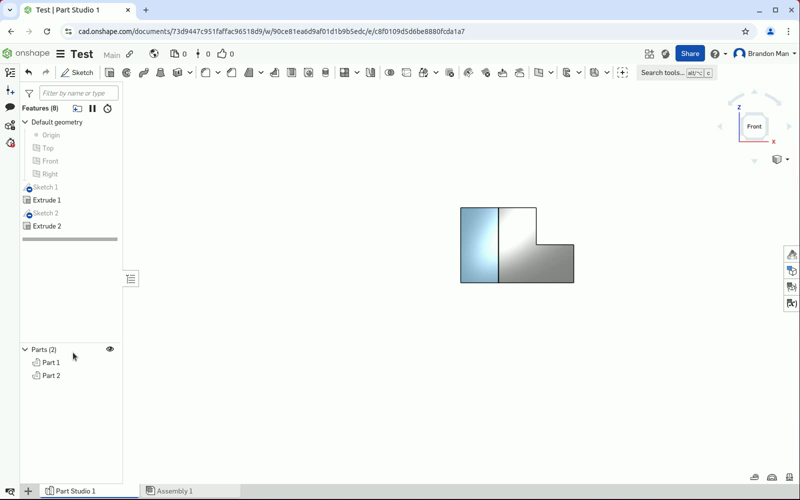
key(shift+p)
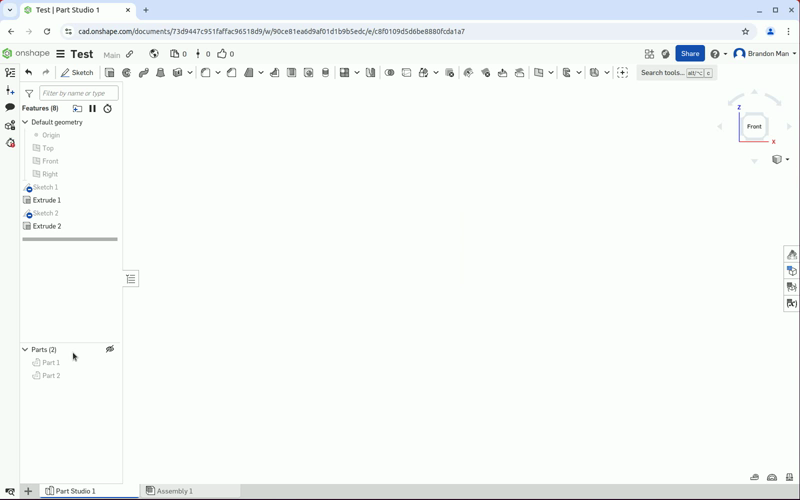
key(space)
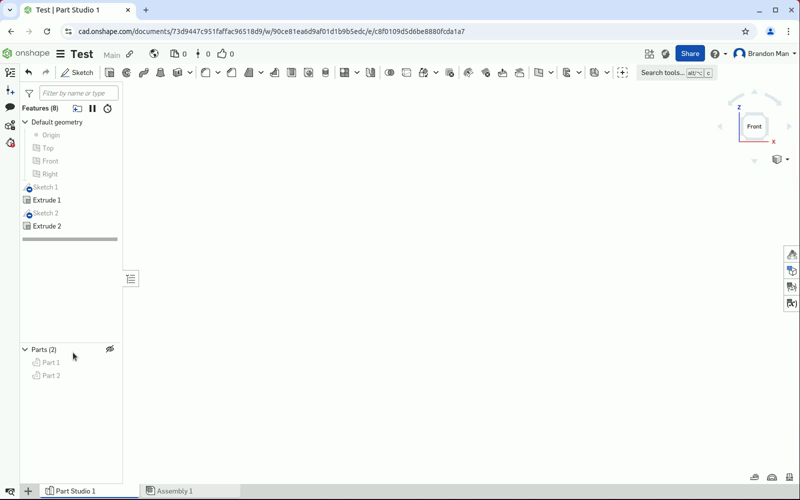
key_down(shift)
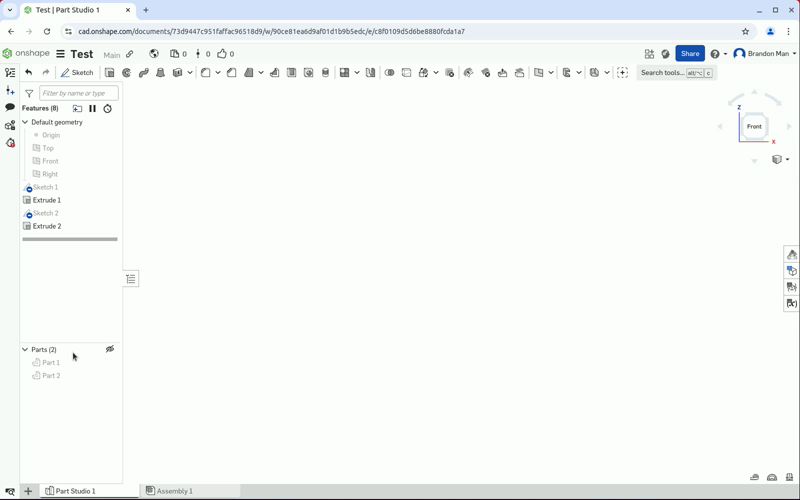
key(down)
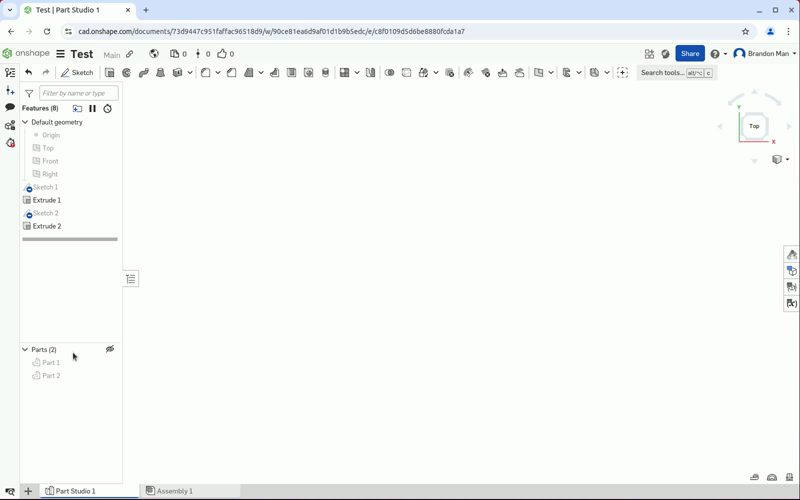
key_up(shift)
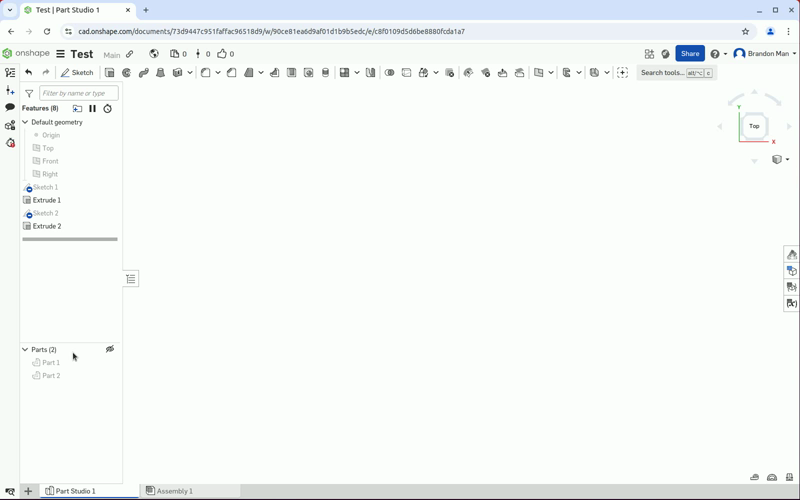
mouse_move(73, 352)
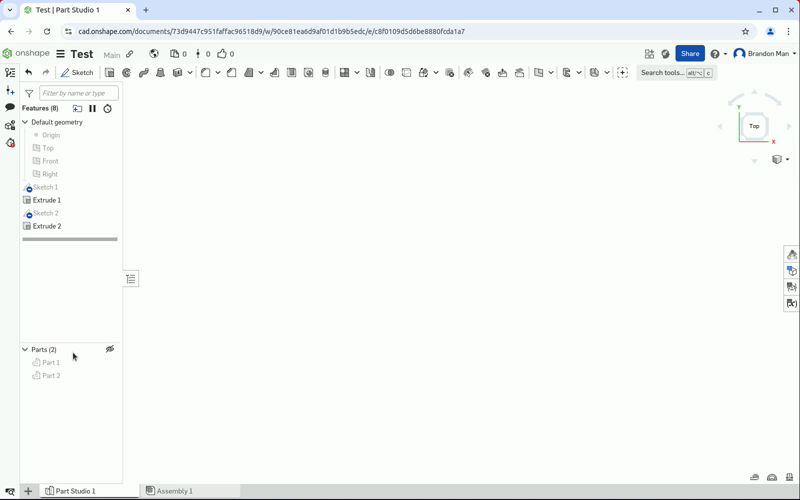
key(shift+y)
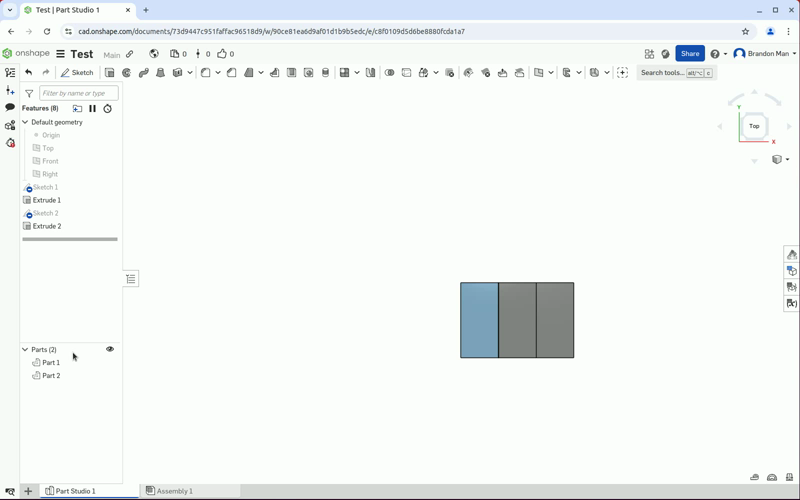
mouse_move(541, 75)
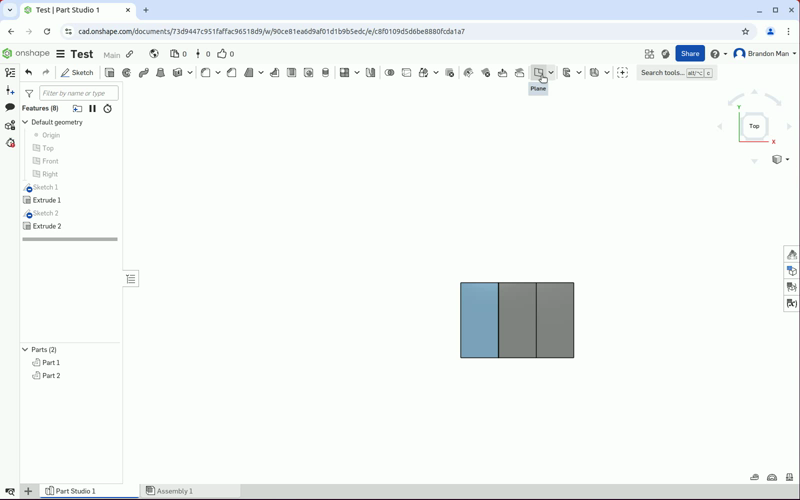
click(541, 75)
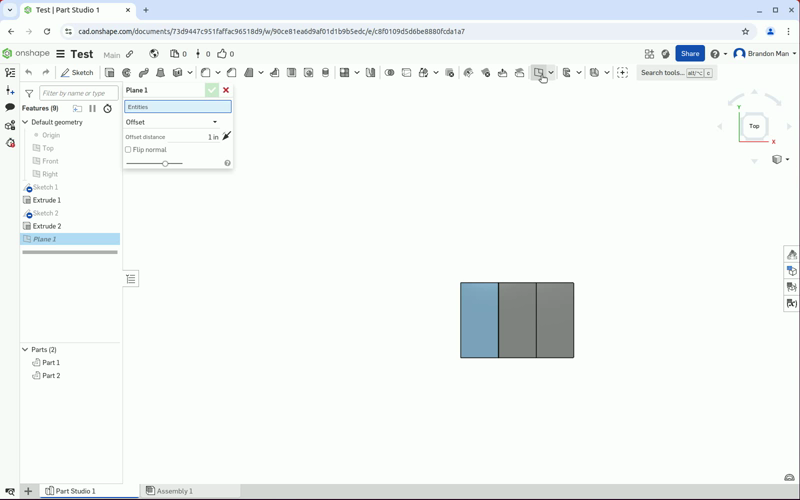
mouse_move(73, 150)
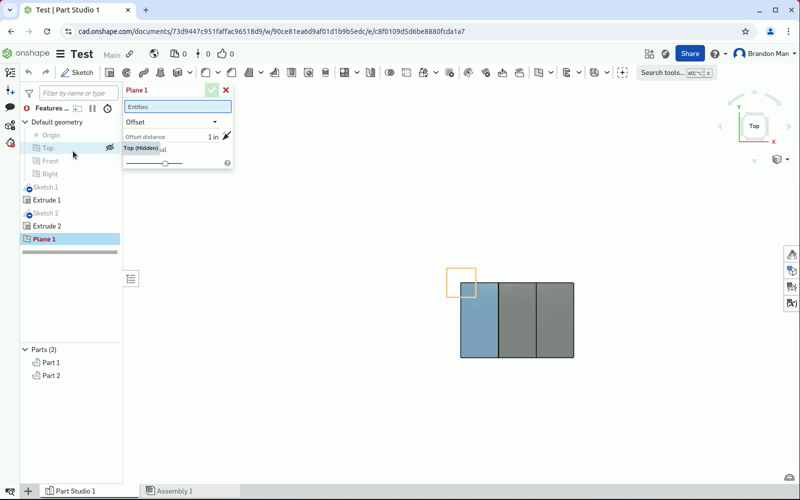
click(73, 150)
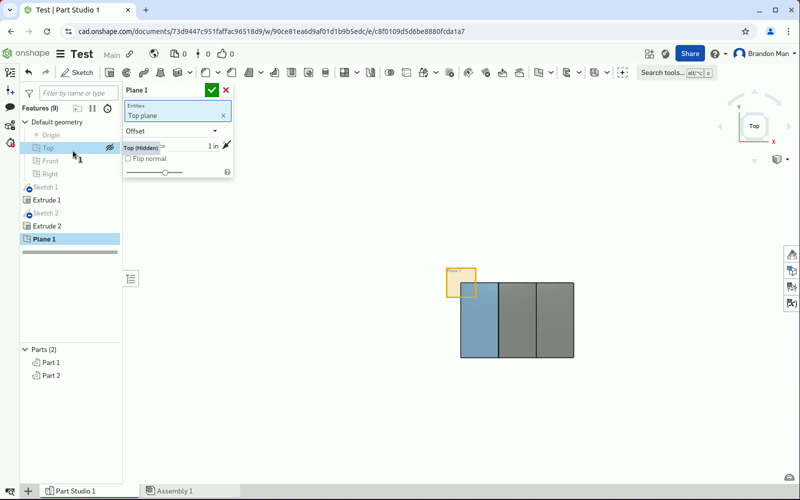
key(tab, 2)
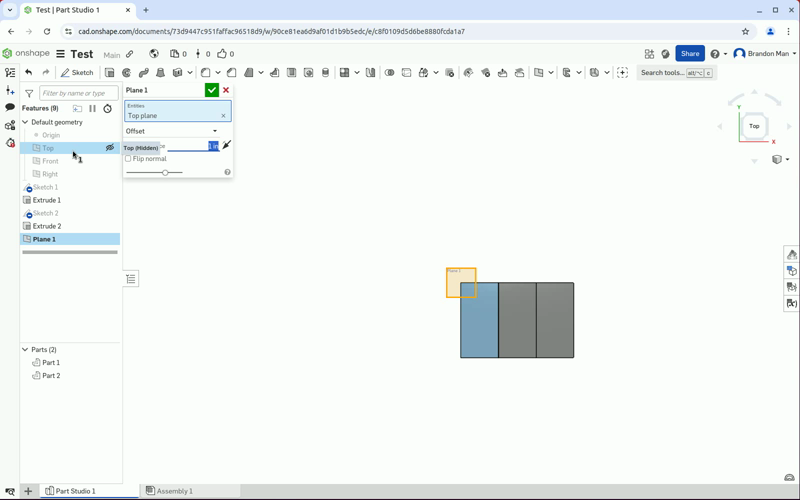
text(15.405)
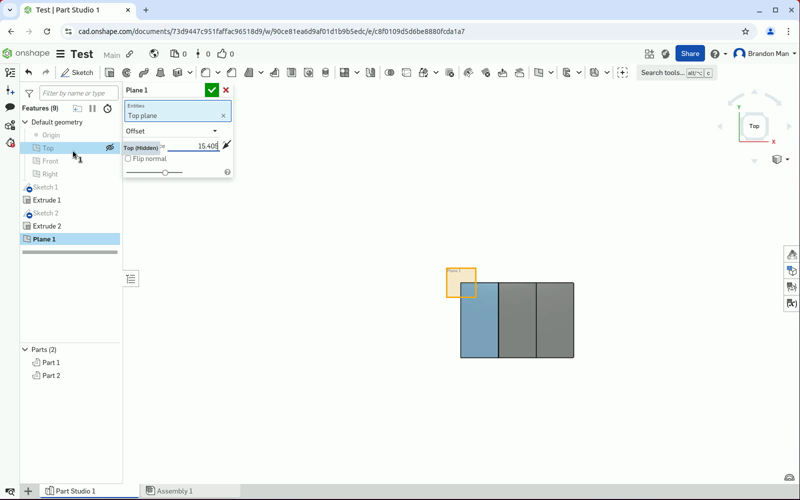
key(enter, 2)
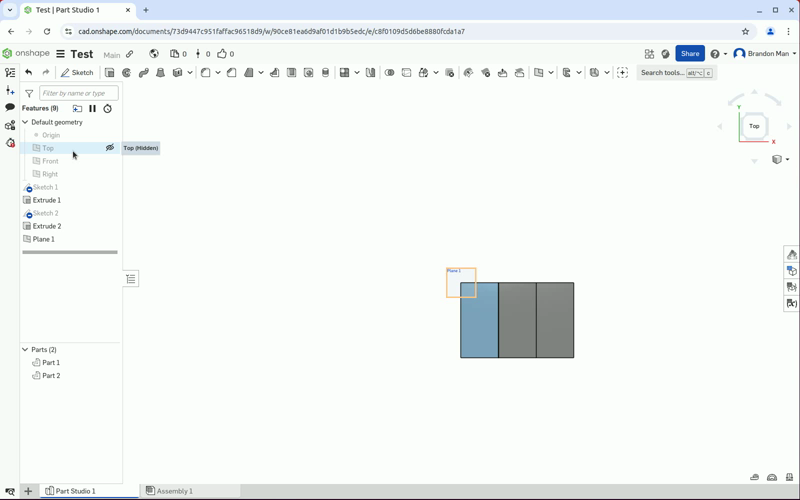
key(shift+s)
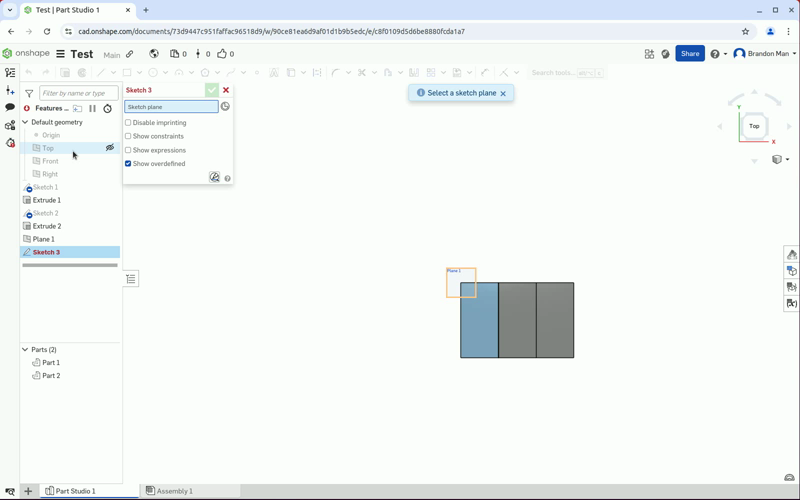
mouse_move(73, 241)
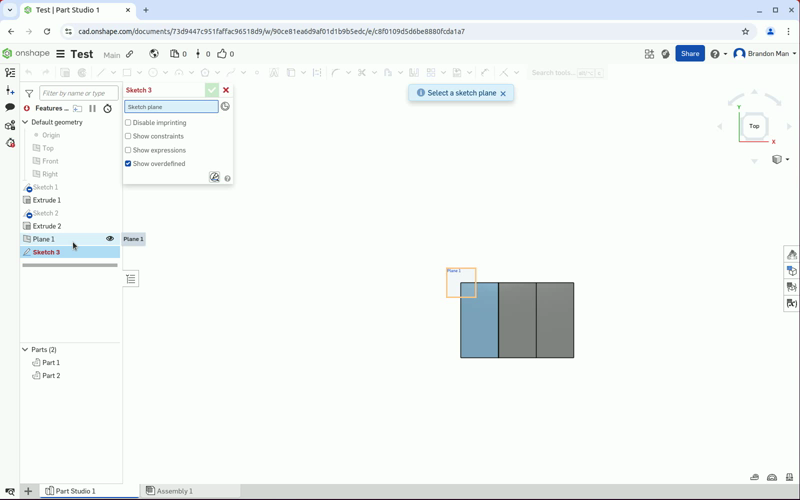
click(73, 241)
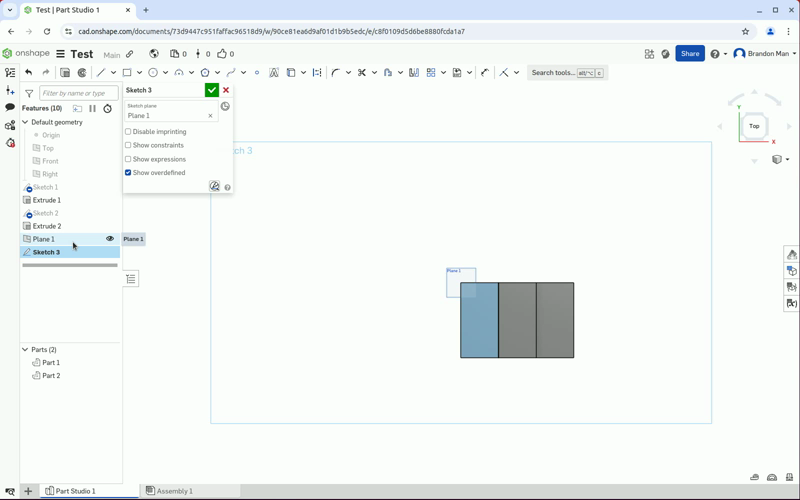
mouse_move(73, 352)
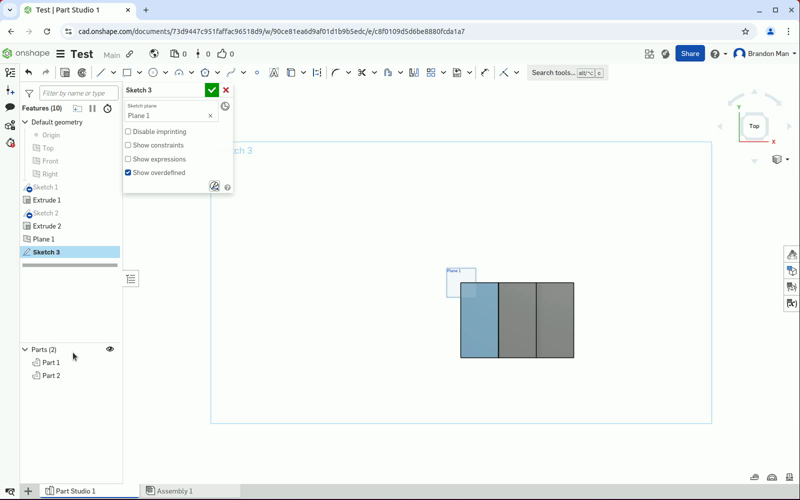
key(y)
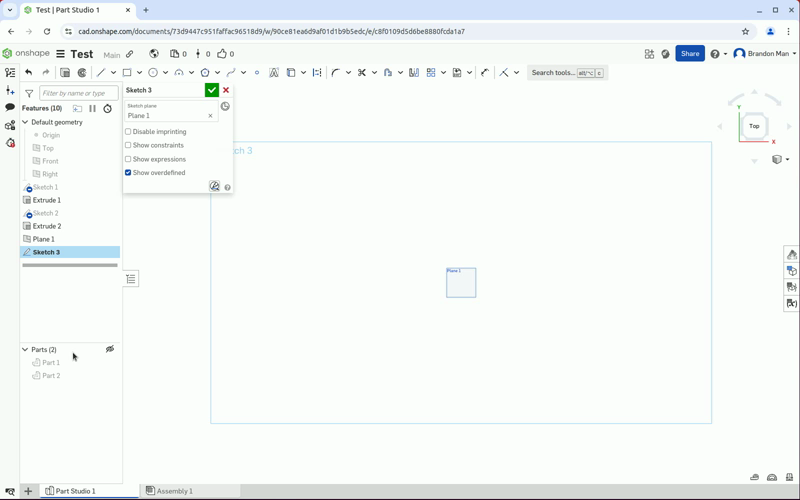
key(l)
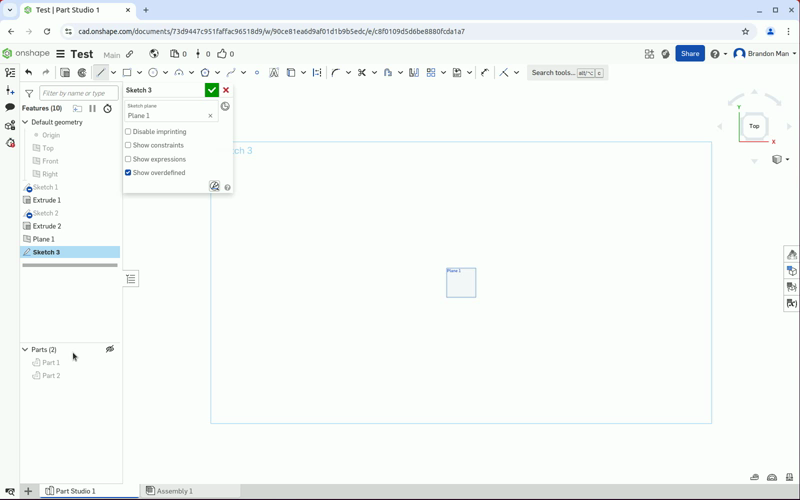
key_down(shift)
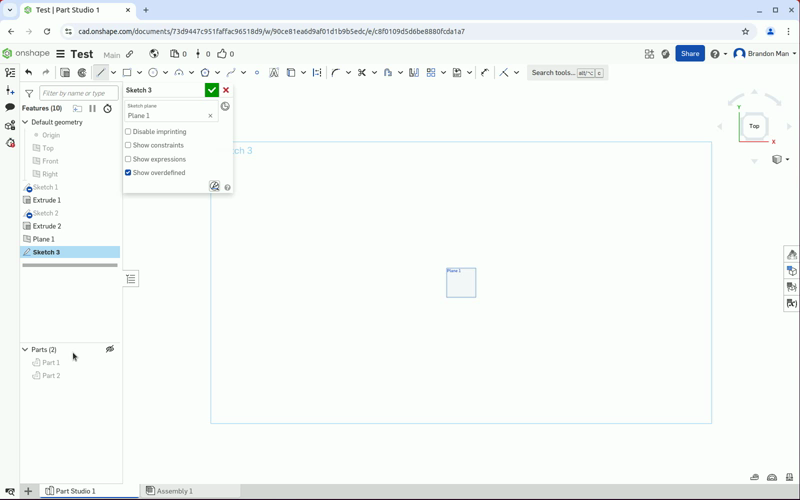
mouse_move(460, 357)
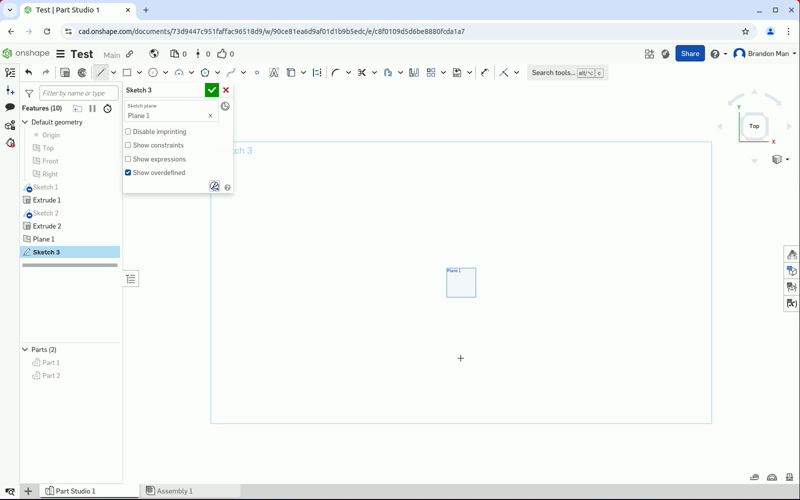
click(460, 357)
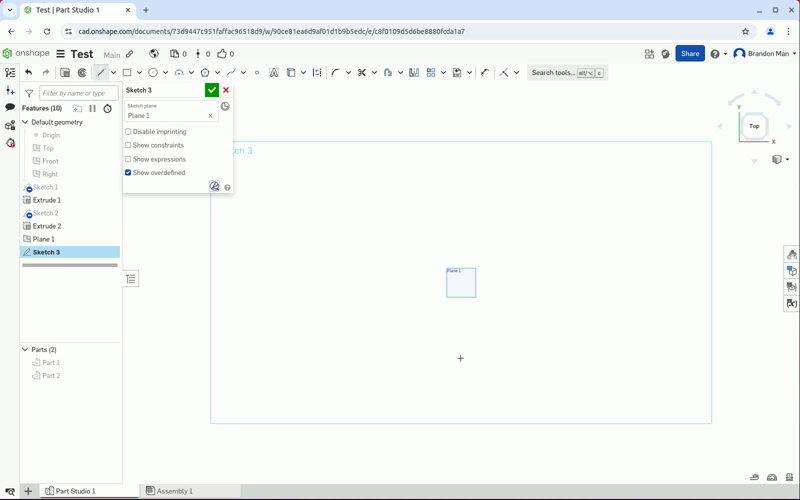
key_up(shift)
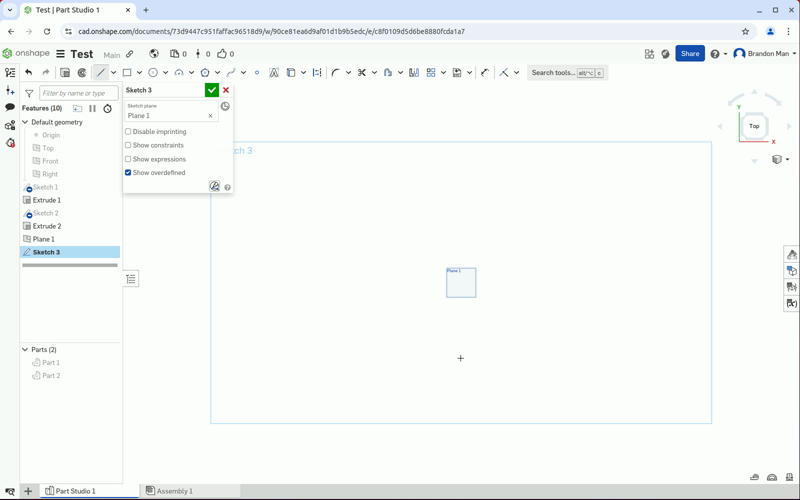
key_down(shift)
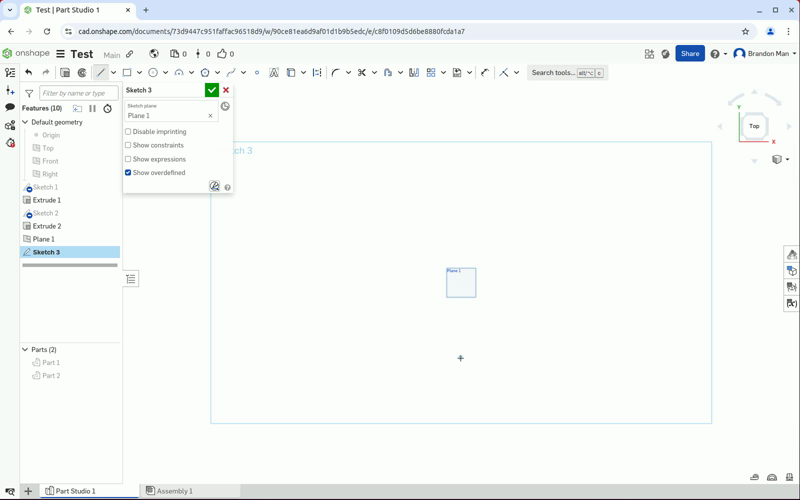
mouse_move(490, 357)
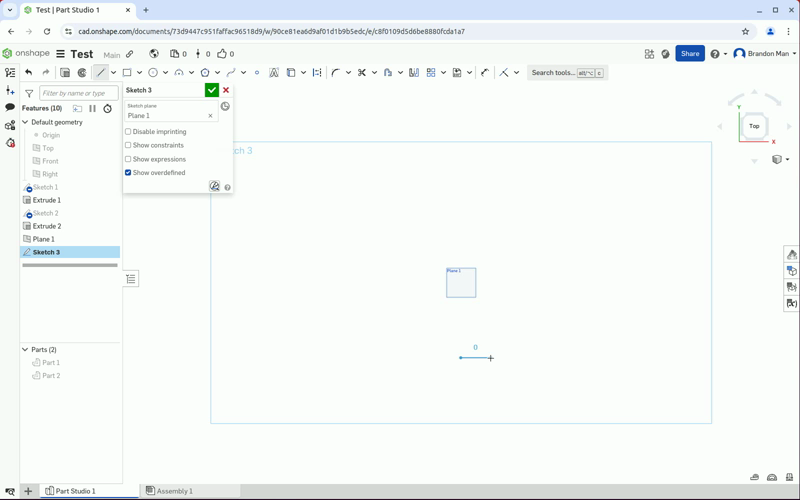
mouse_move(499, 357)
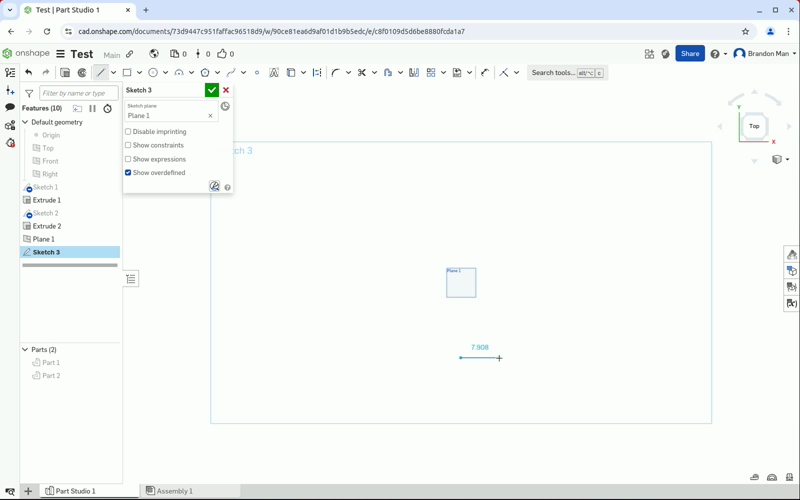
click(499, 357)
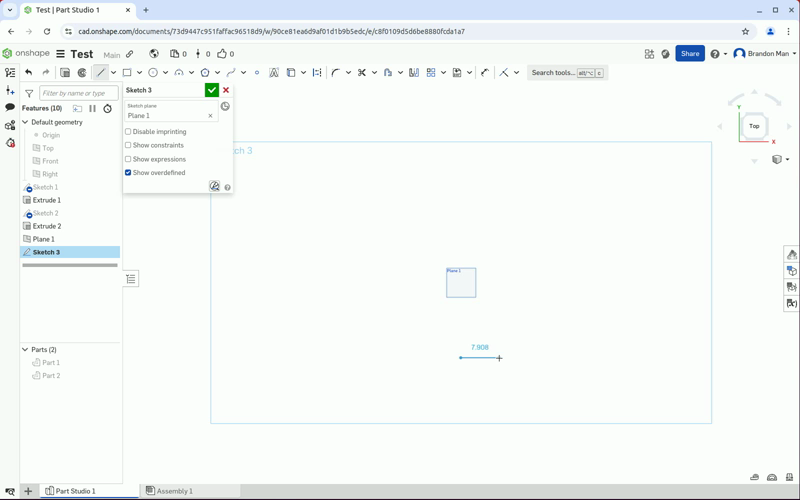
key_up(shift)
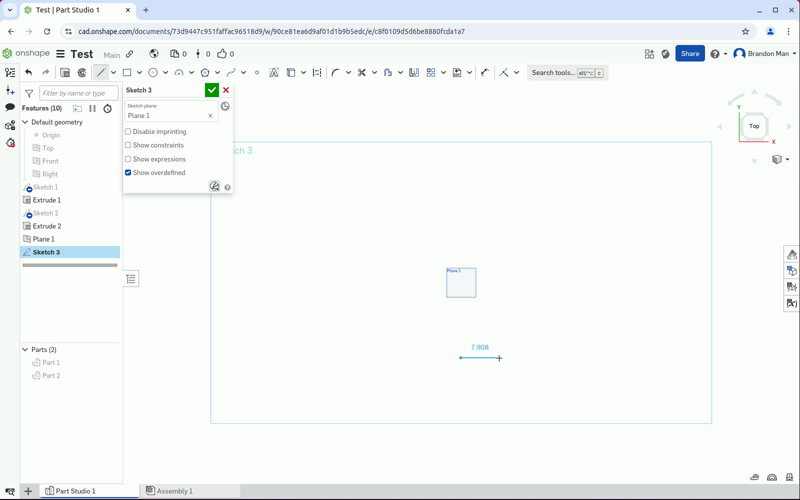
key_down(shift)
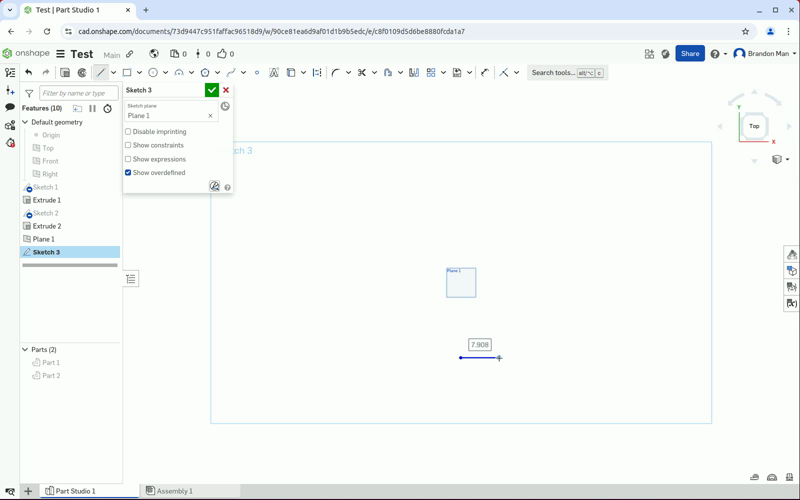
mouse_move(529, 357)
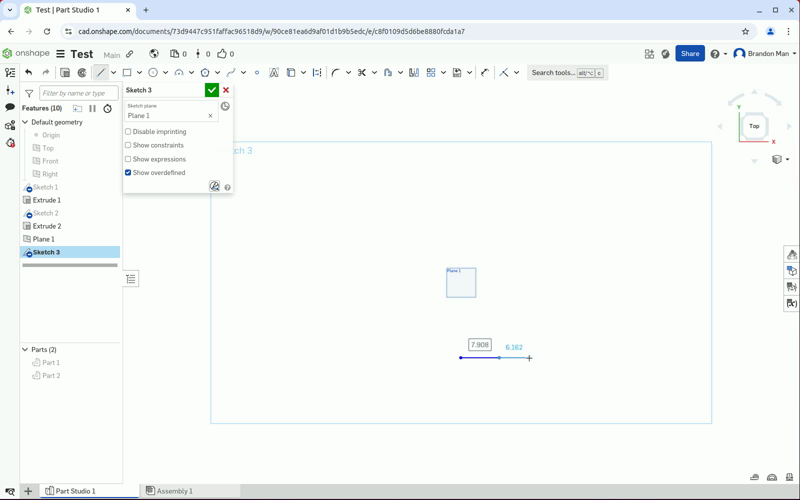
mouse_move(460, 319)
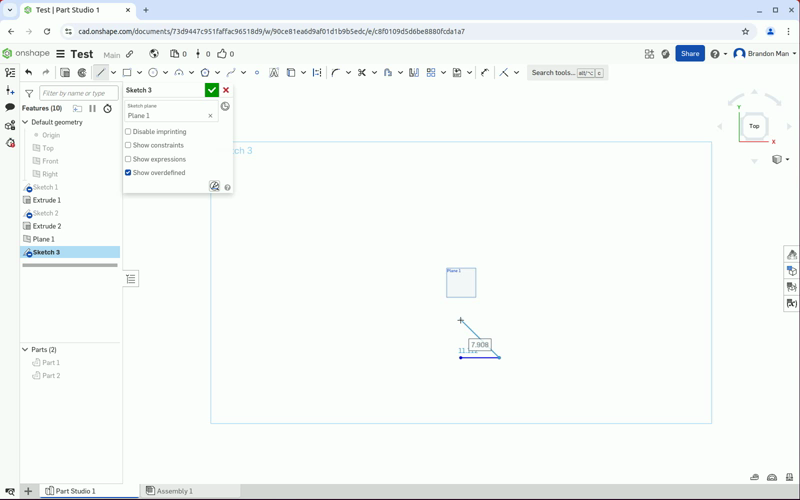
click(460, 319)
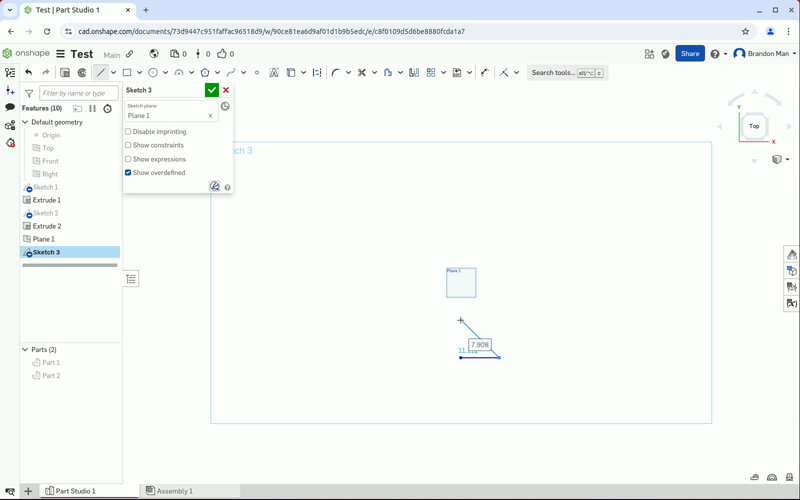
key_up(shift)
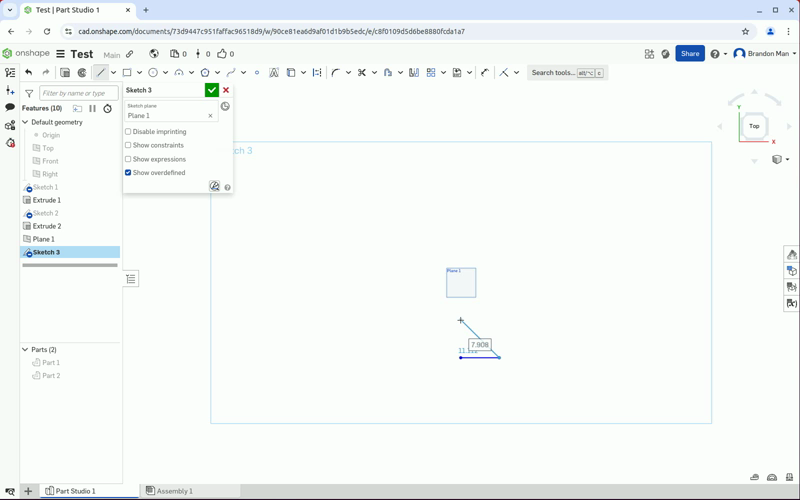
mouse_move(490, 319)
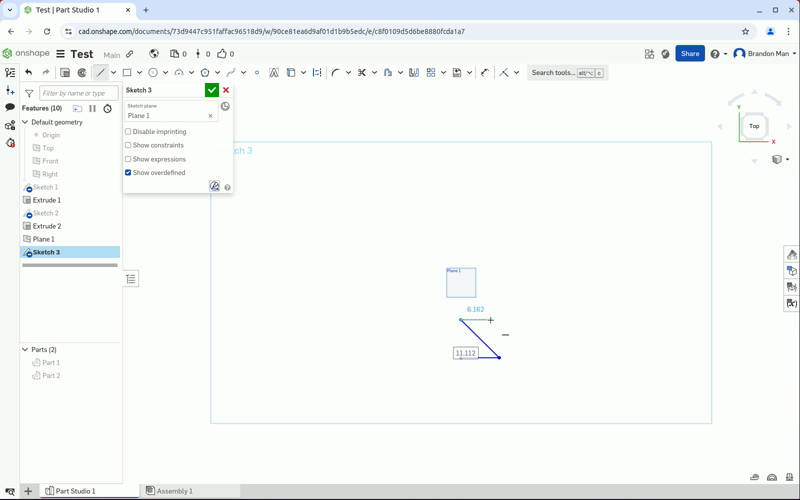
key_down(shift)
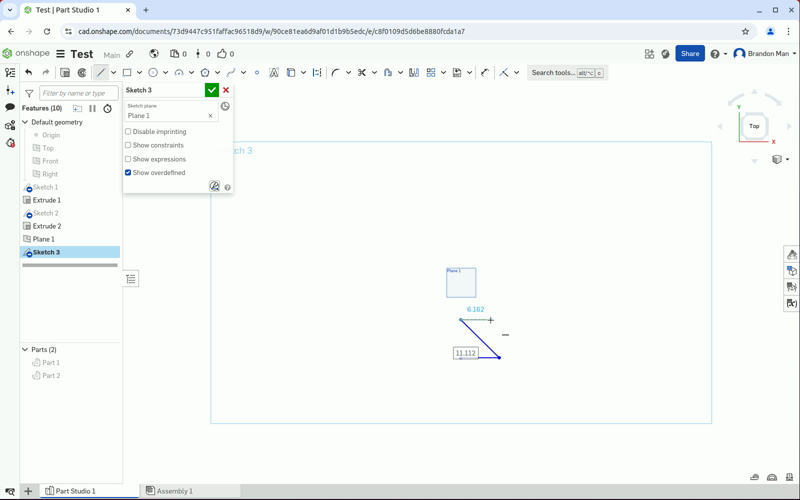
mouse_move(460, 357)
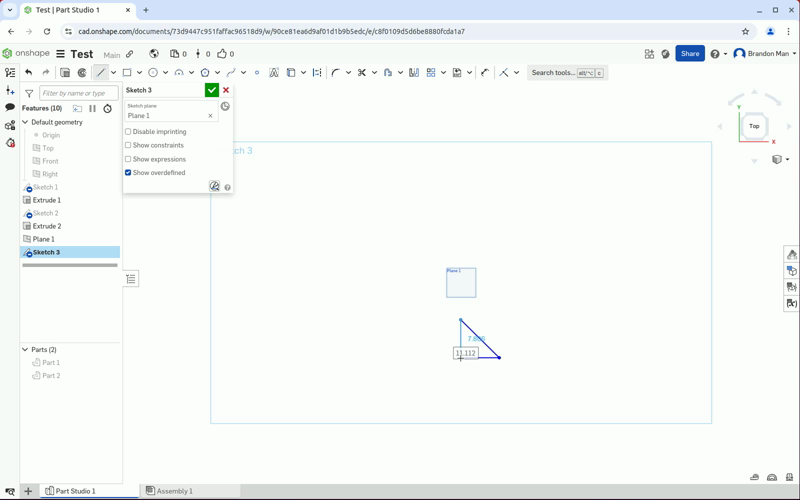
key_up(shift)
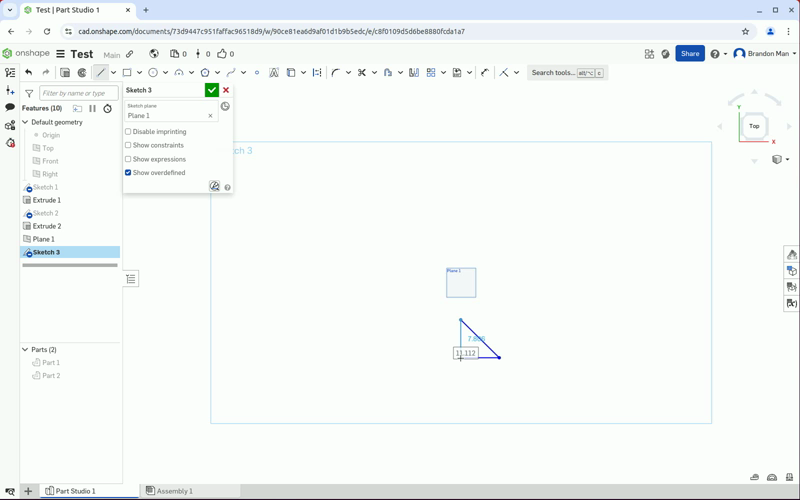
click(460, 357)
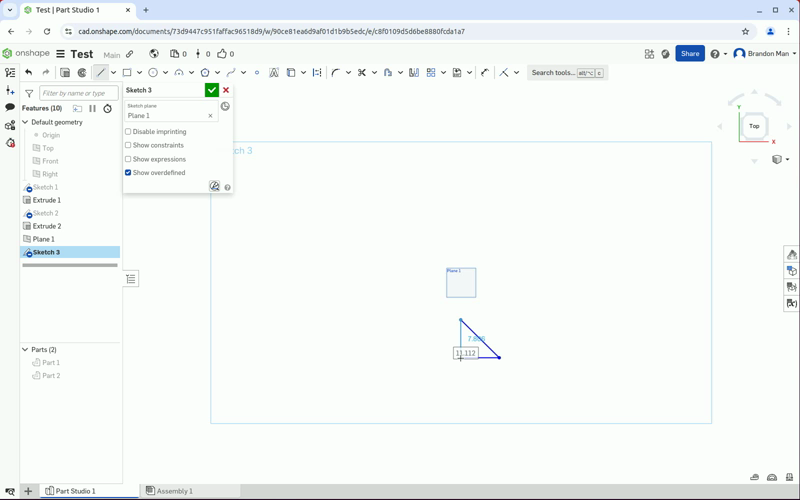
key(esc)
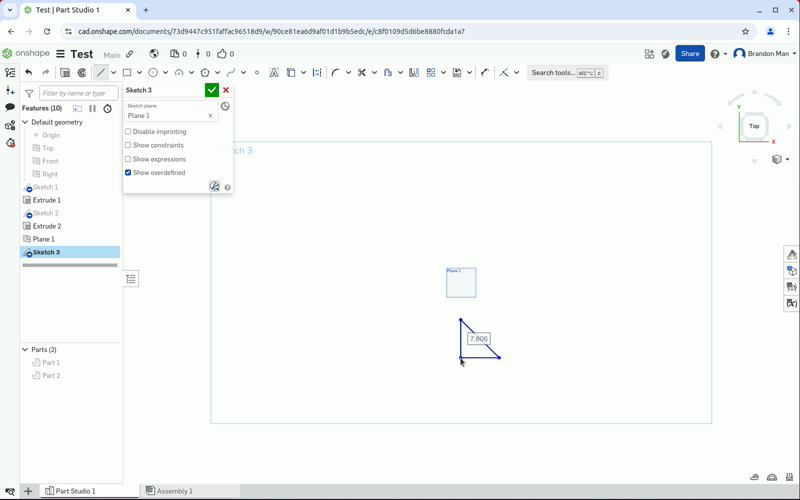
mouse_move(463, 330)
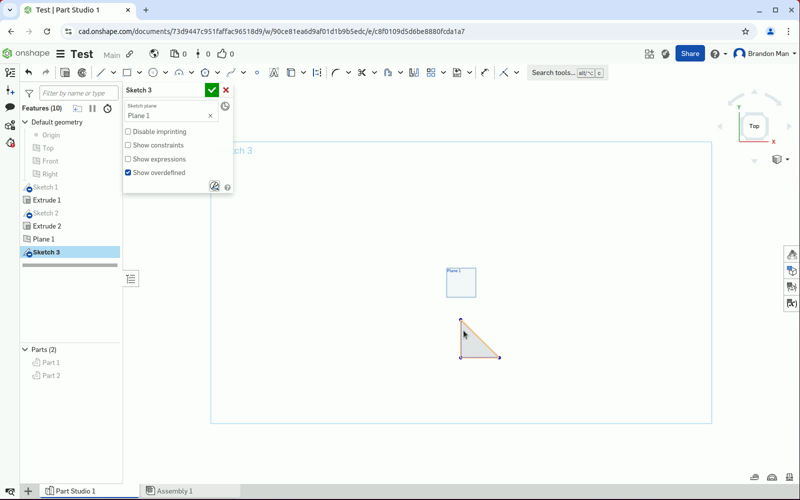
scroll(6)
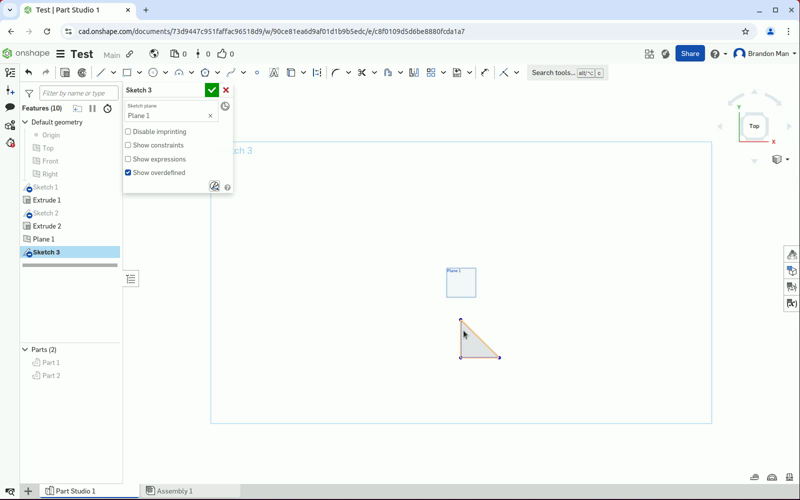
scroll(6)
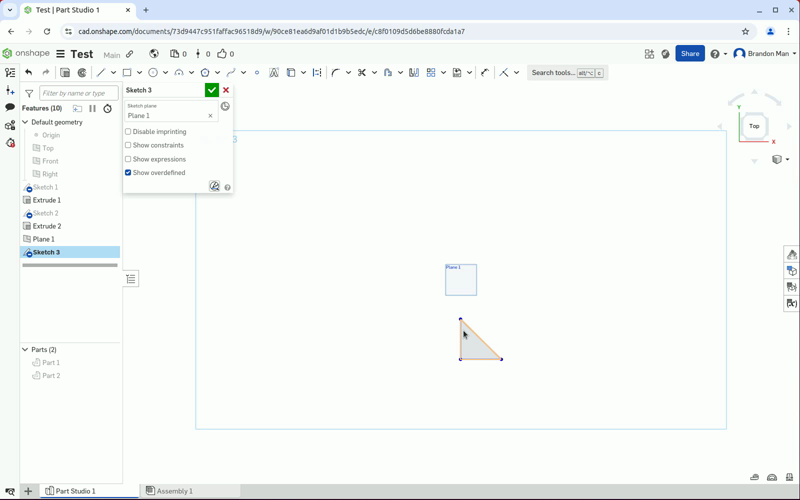
scroll(6)
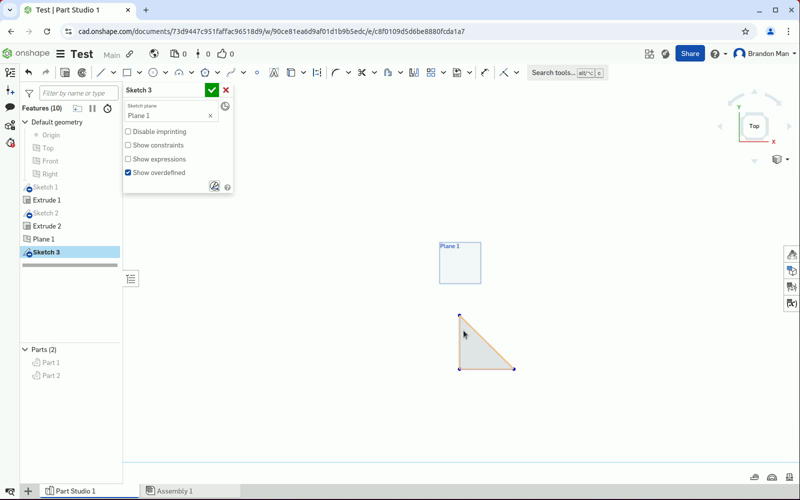
scroll(6)
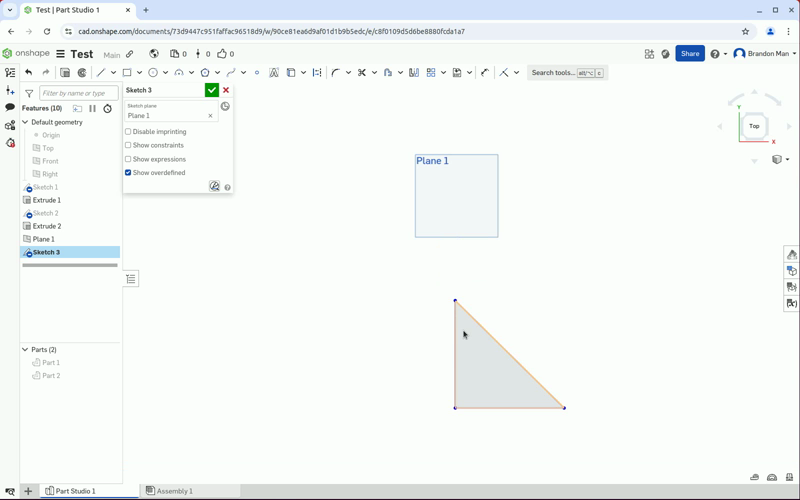
scroll(6)
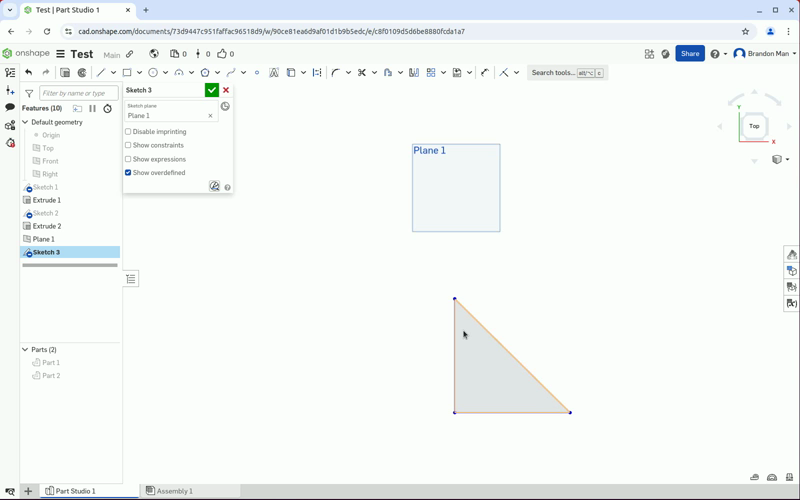
scroll(6)
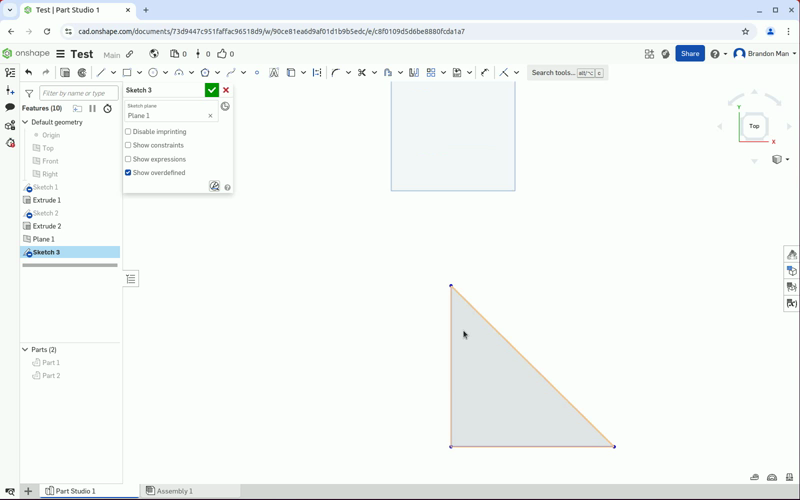
scroll(6)
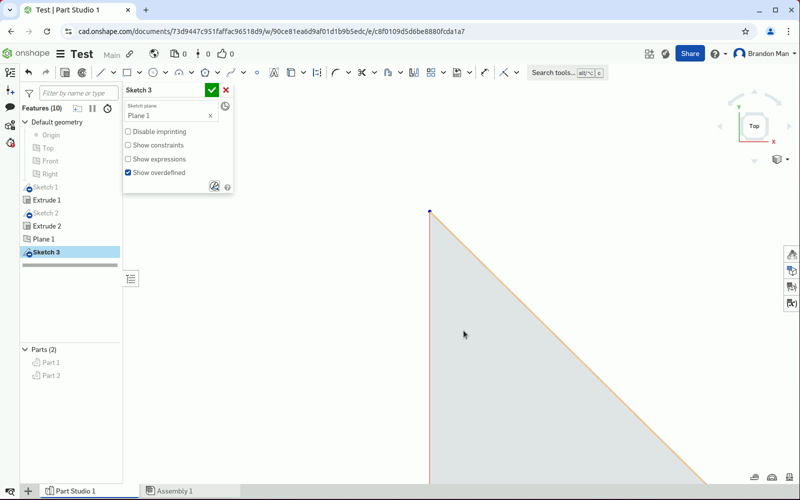
click(463, 330)
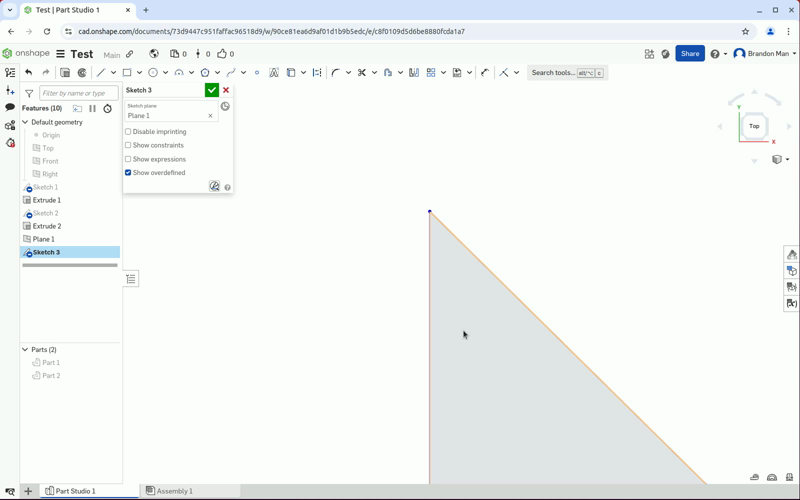
scroll(-6)
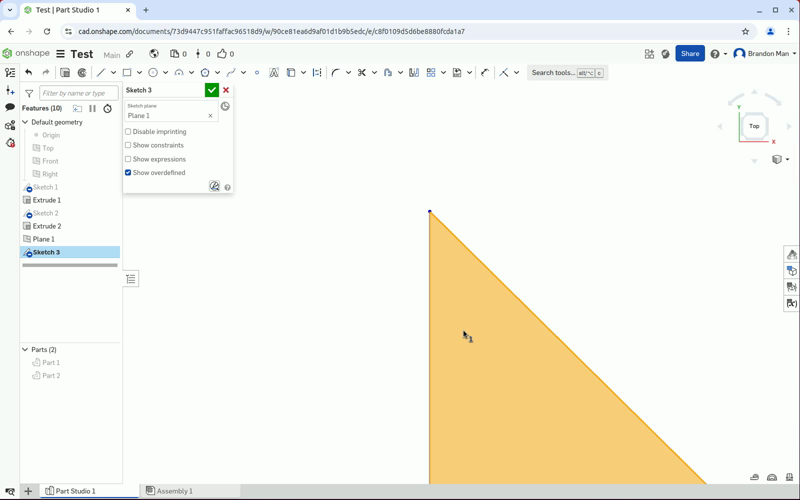
scroll(-6)
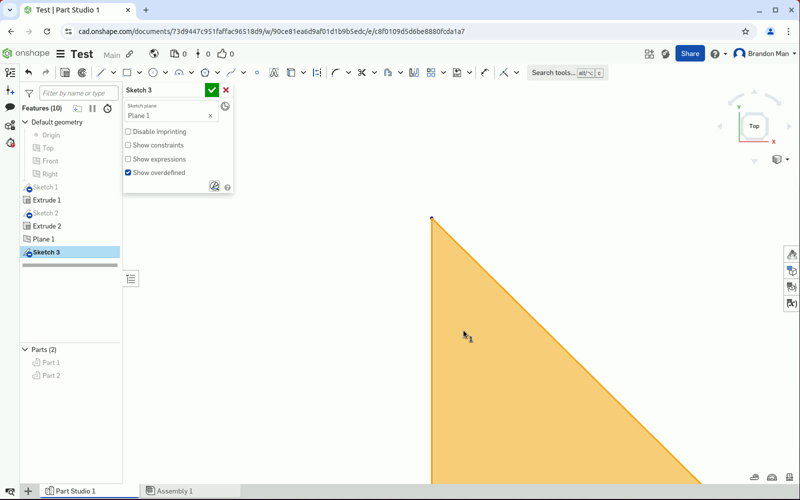
scroll(-6)
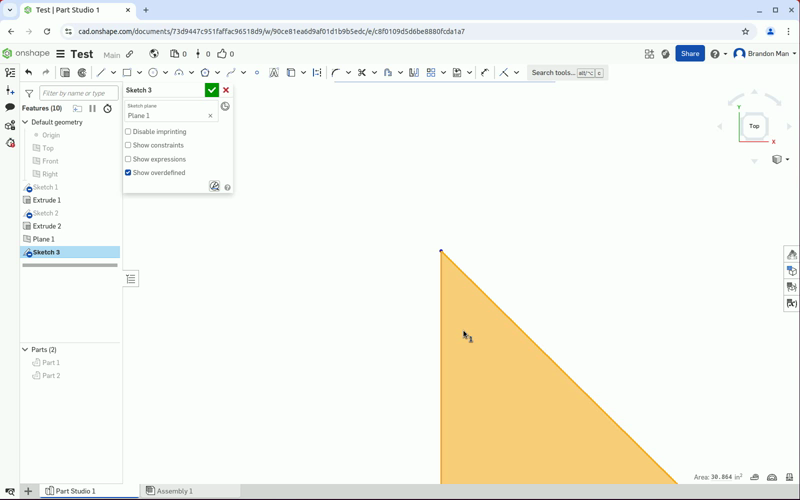
scroll(-6)
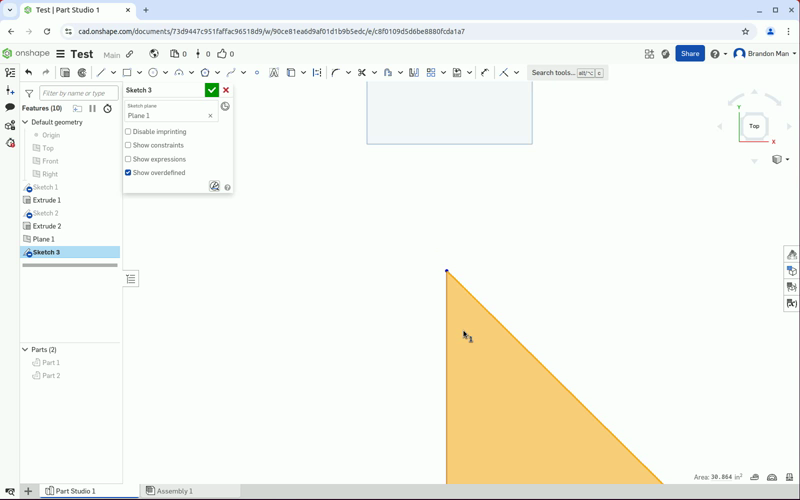
scroll(-6)
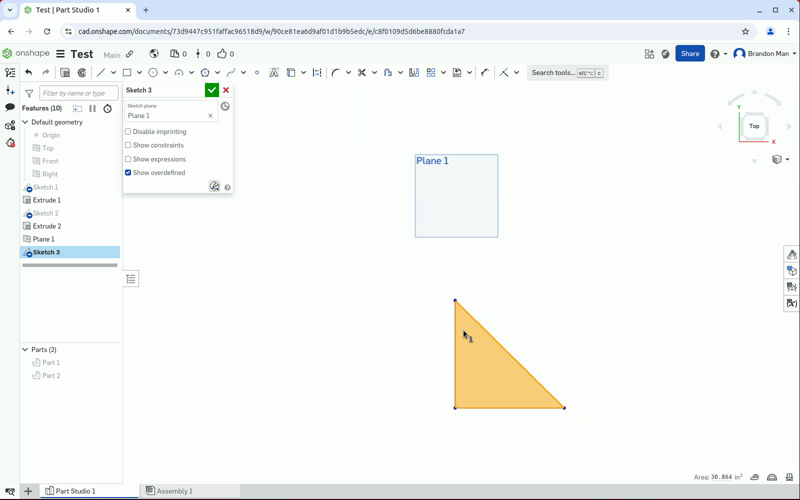
scroll(-6)
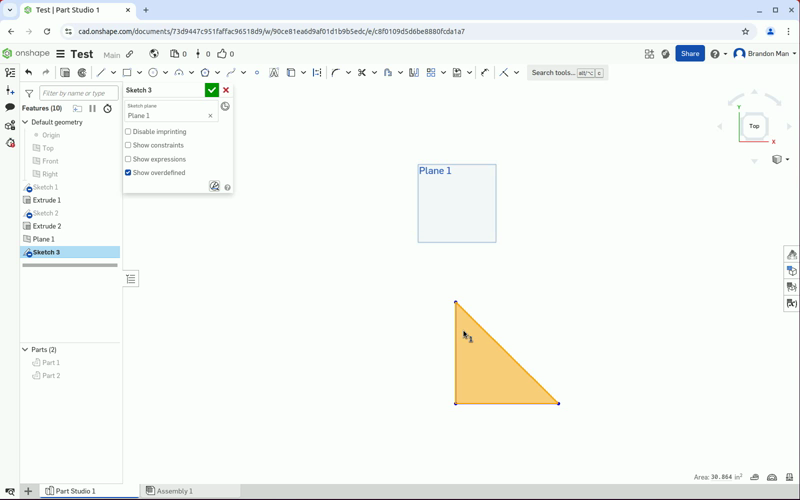
scroll(-6)
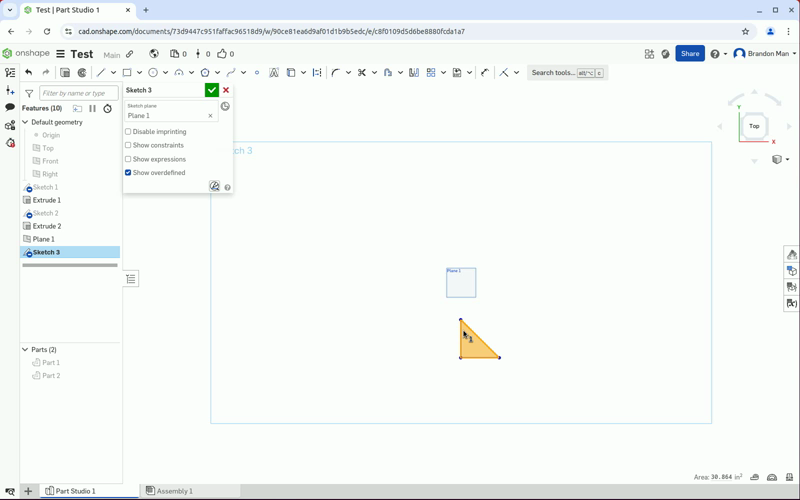
mouse_move(73, 352)
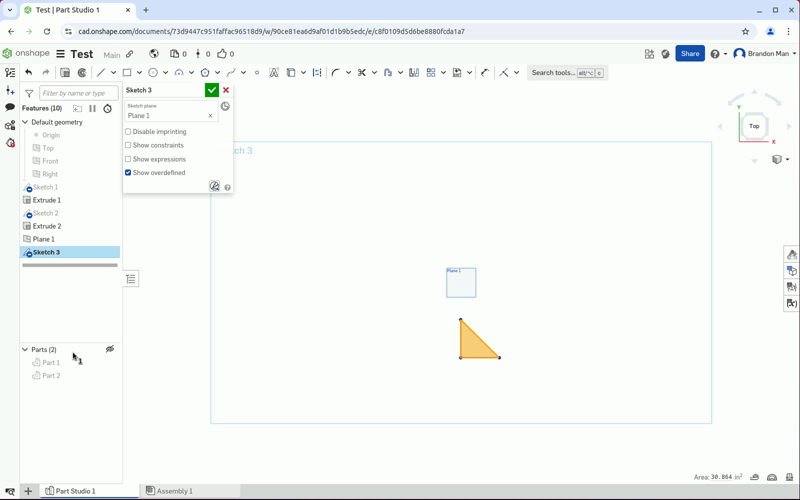
key(shift+y)
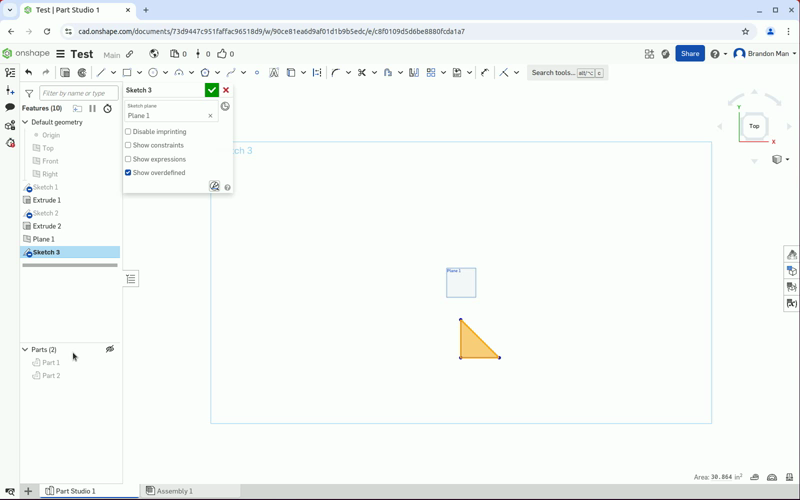
key(shift+e)
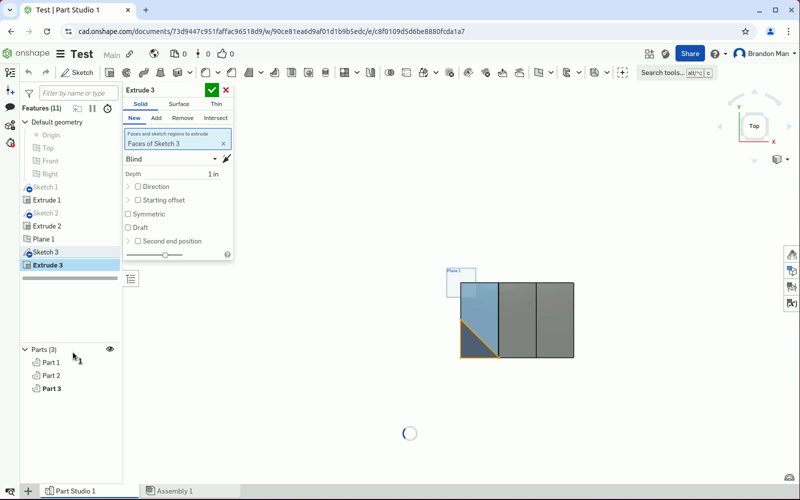
mouse_move(143, 106)
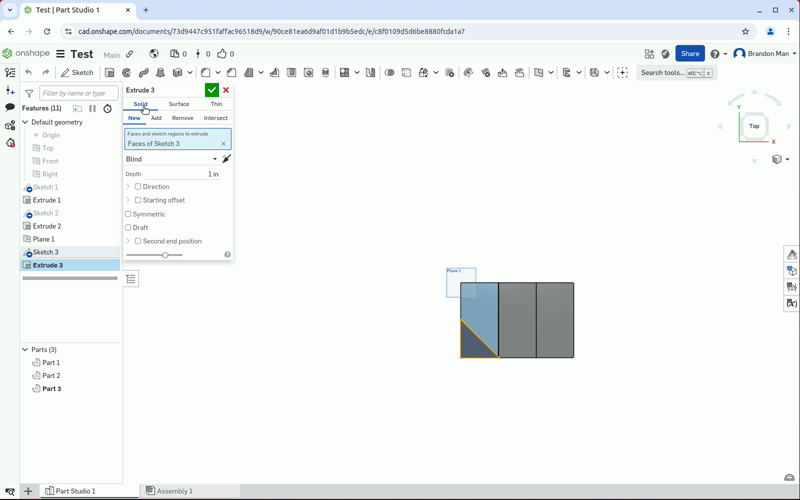
click(143, 106)
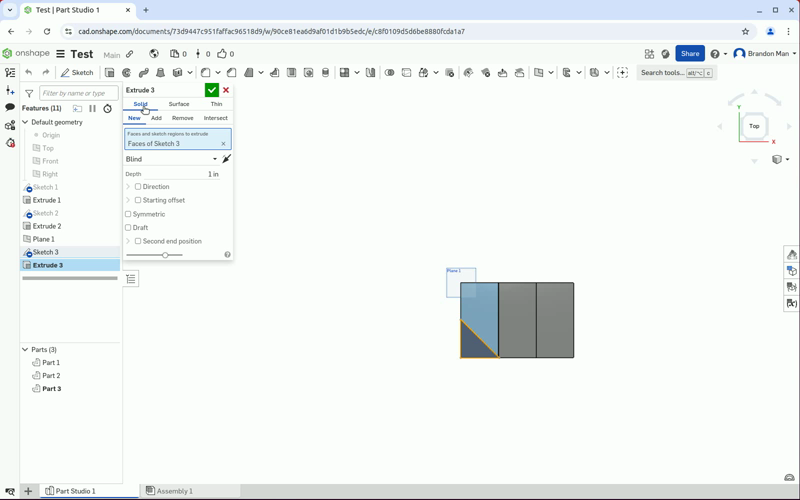
mouse_move(186, 120)
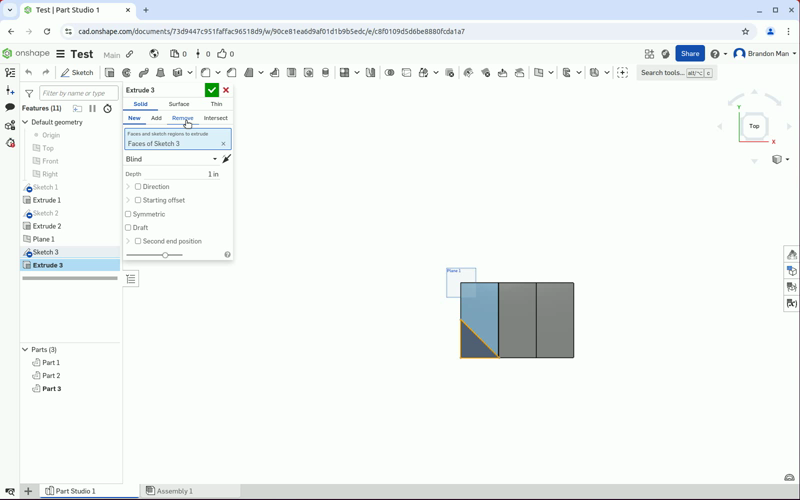
click(186, 120)
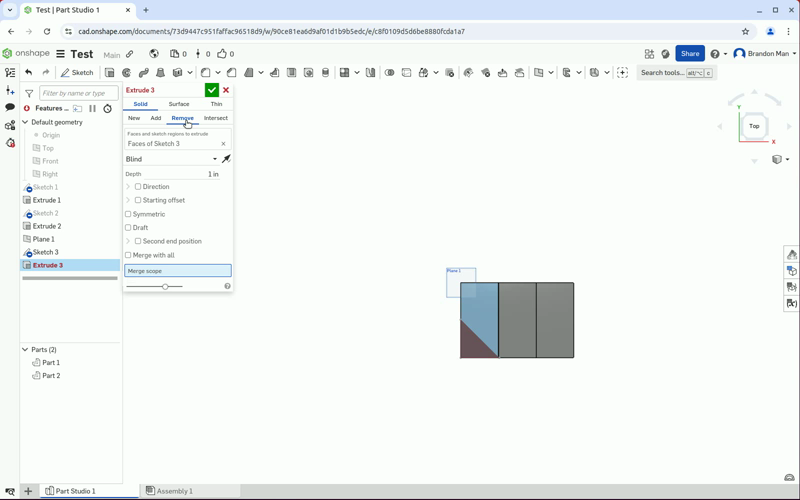
key(tab, 4)
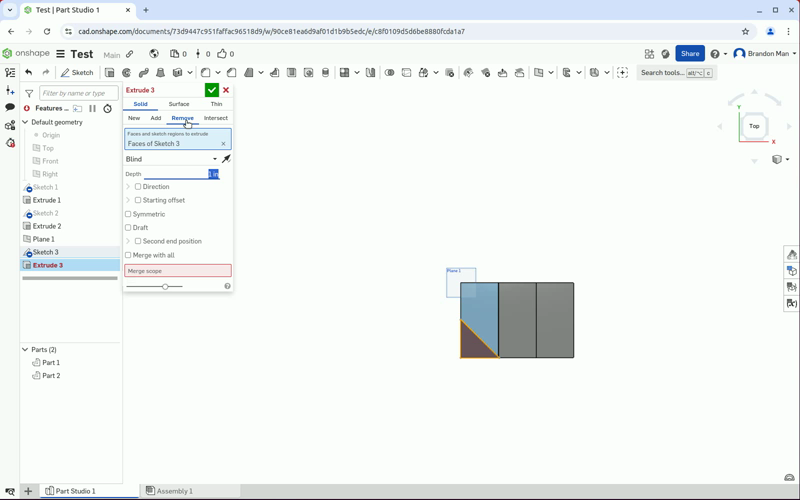
text(19.257)
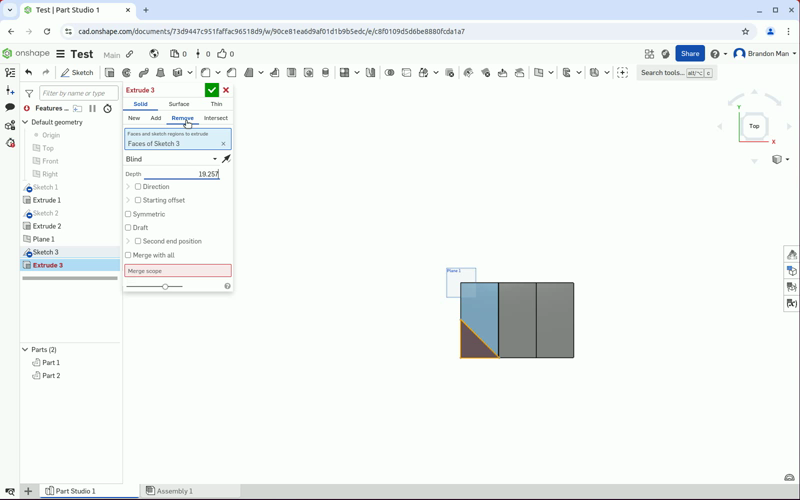
key(tab, 6)
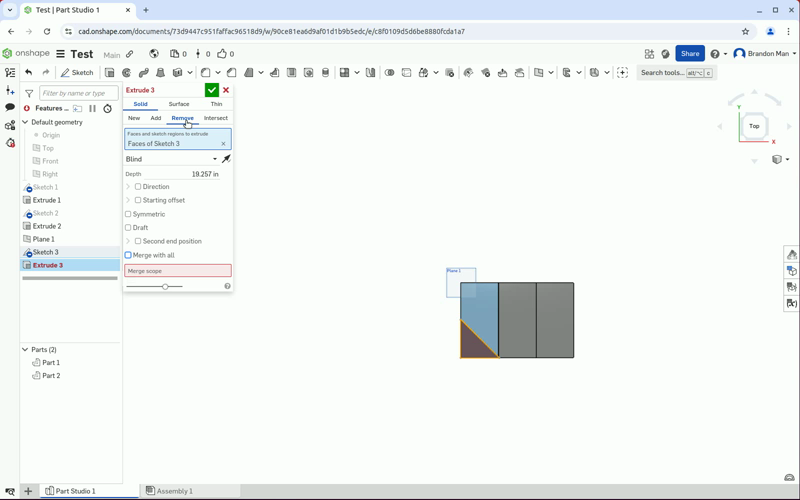
key(space)
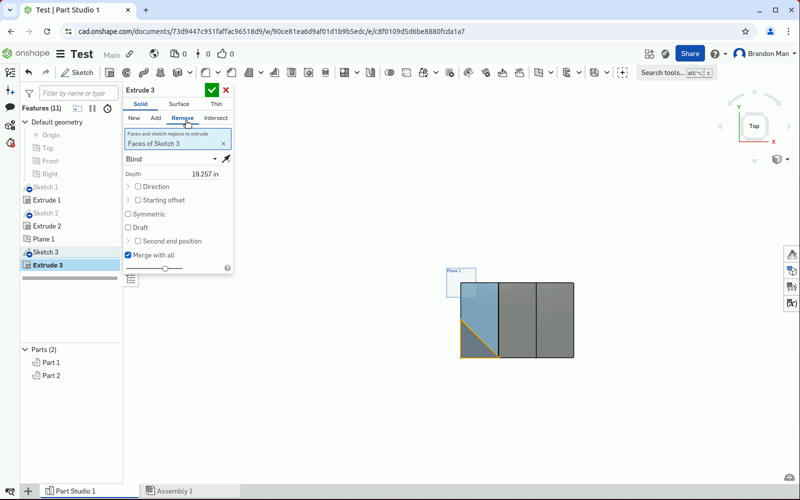
key(enter)
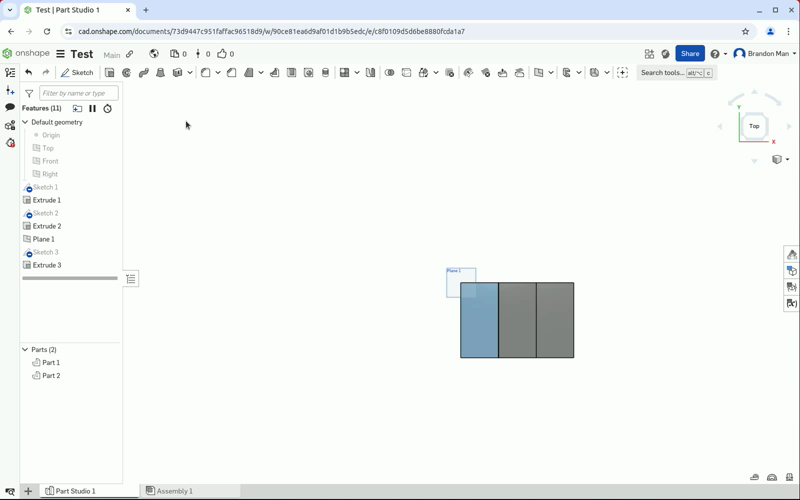
key(shift+h)
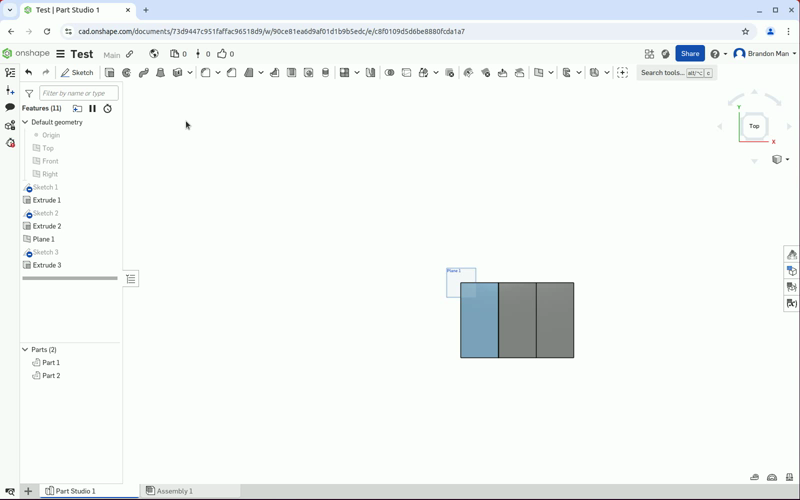
key(shift+h)
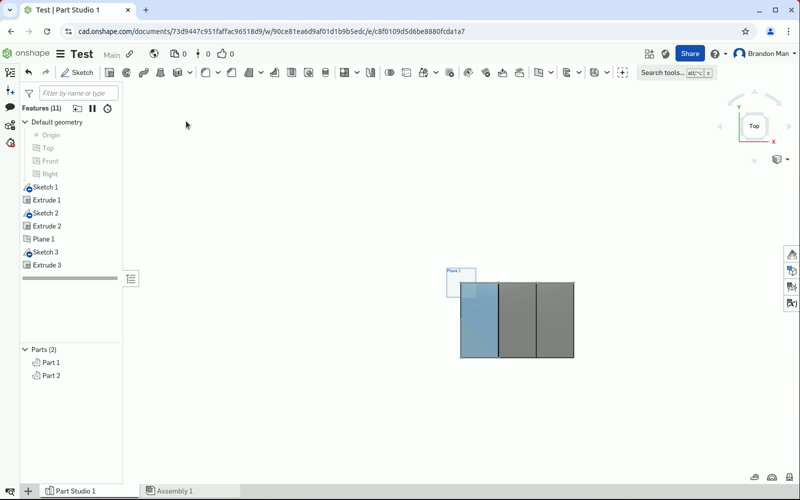
key(shift+7)
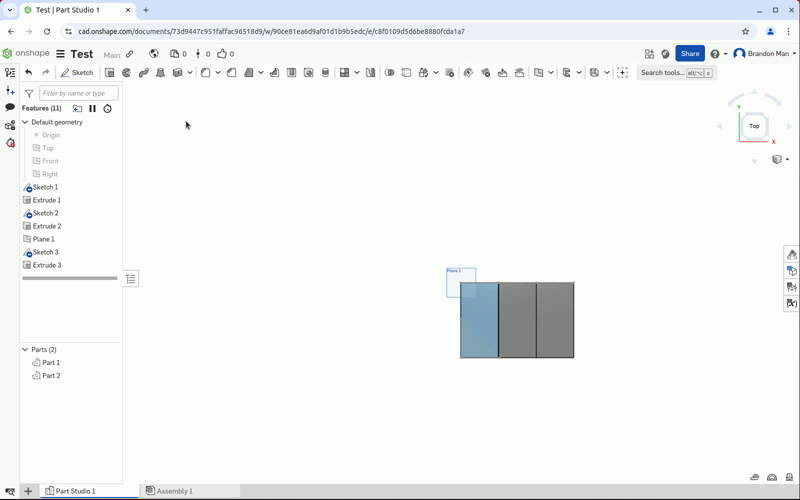
key(up, 3)
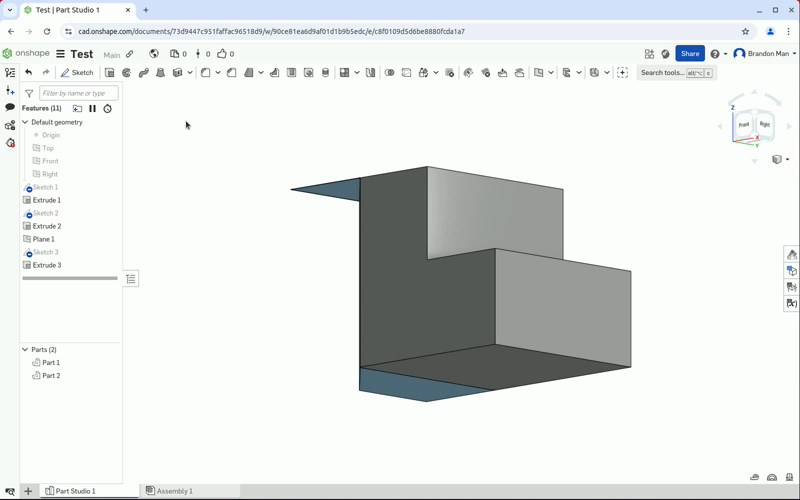
key(left, 3)
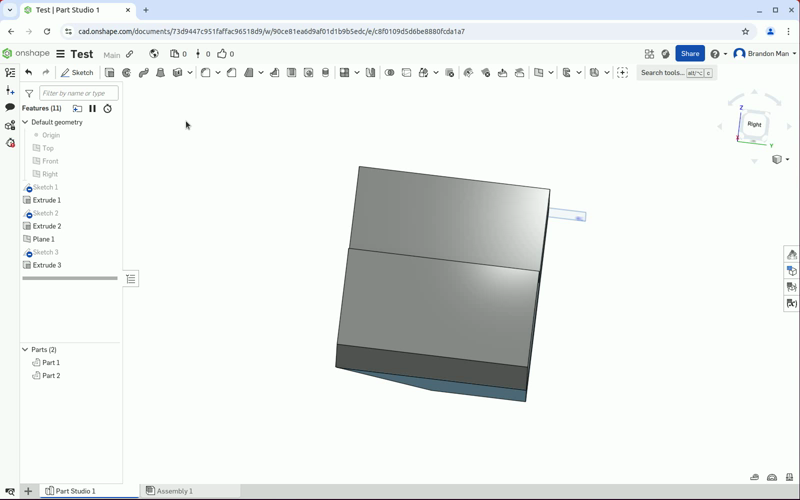
key(right, 3)
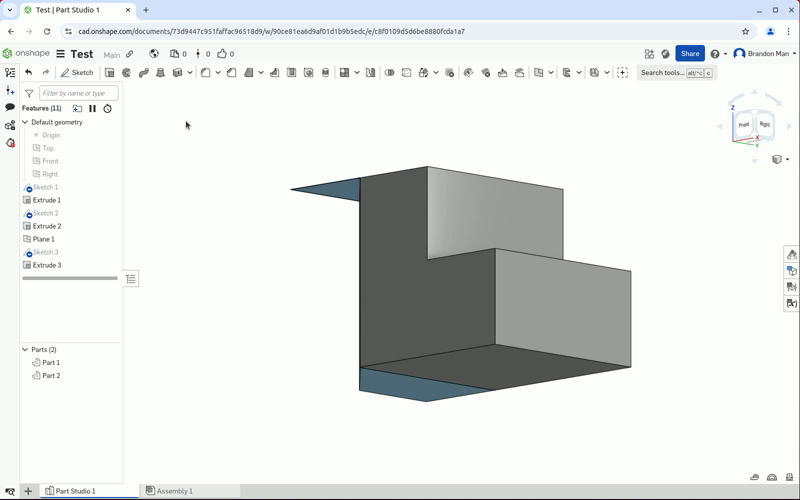
key(down, 3)
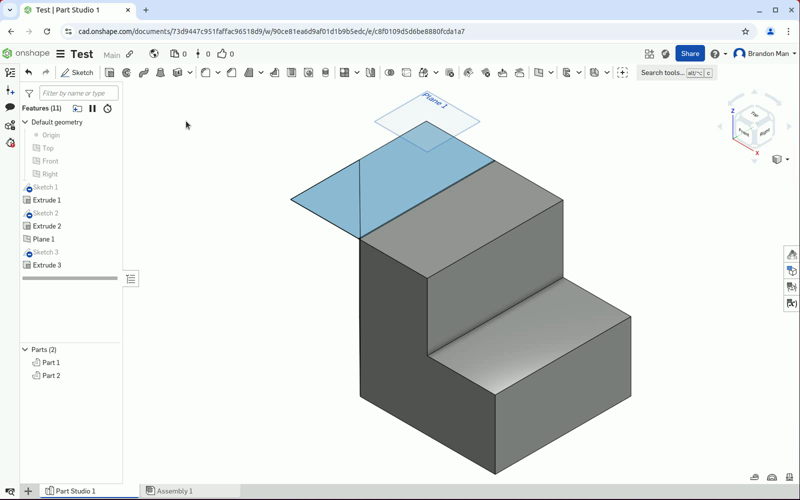
mouse_move(73, 189)
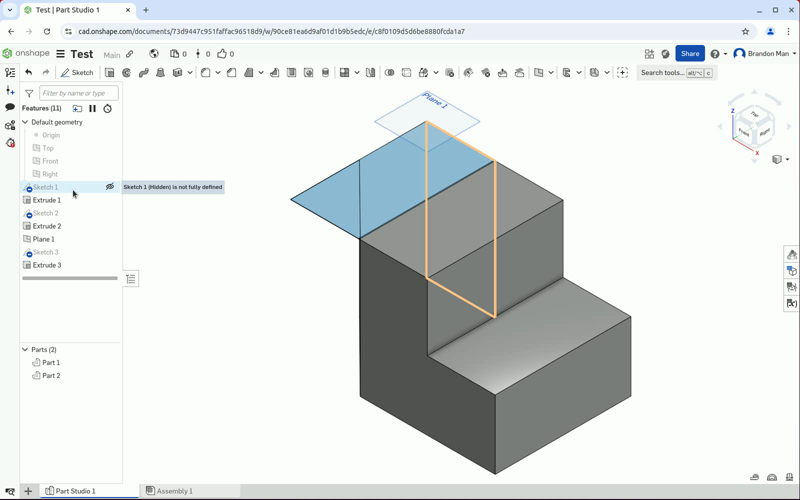
click(73, 189)